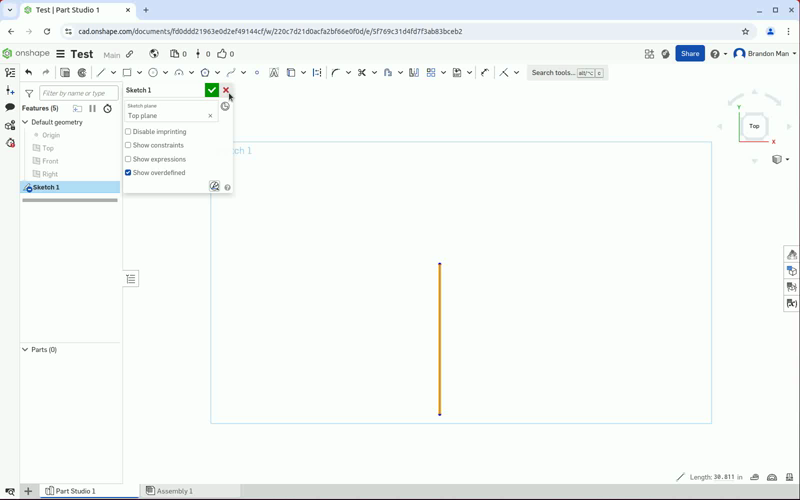
key(shift+h)
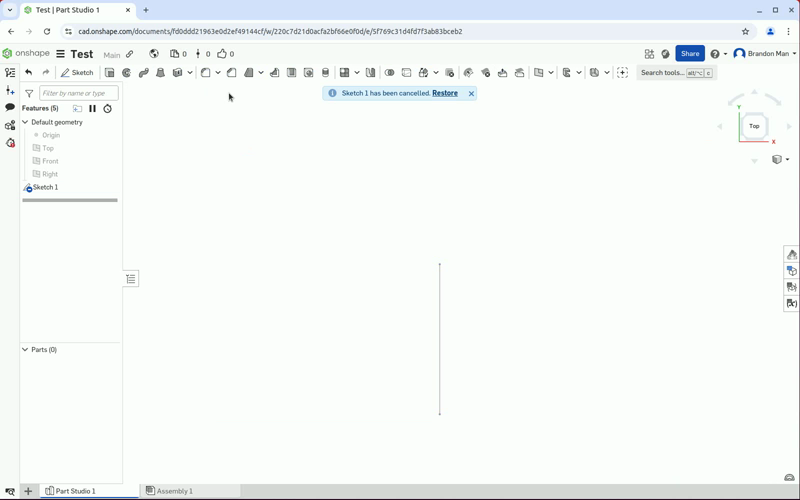
key(shift+s)
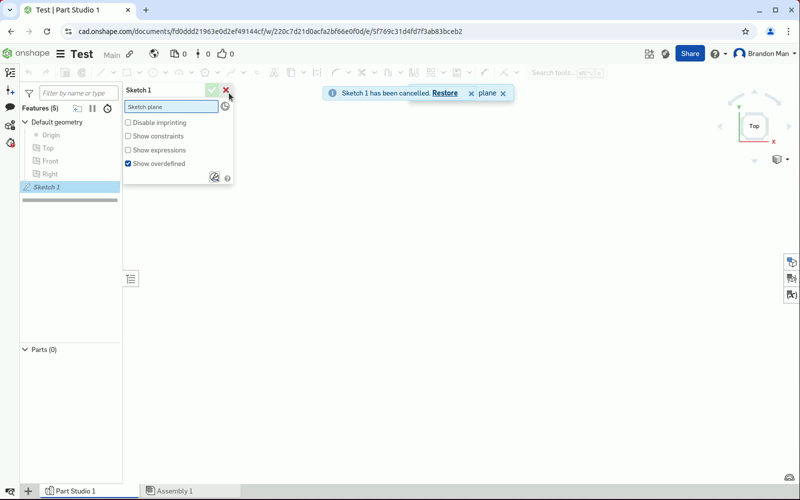
mouse_move(73, 150)
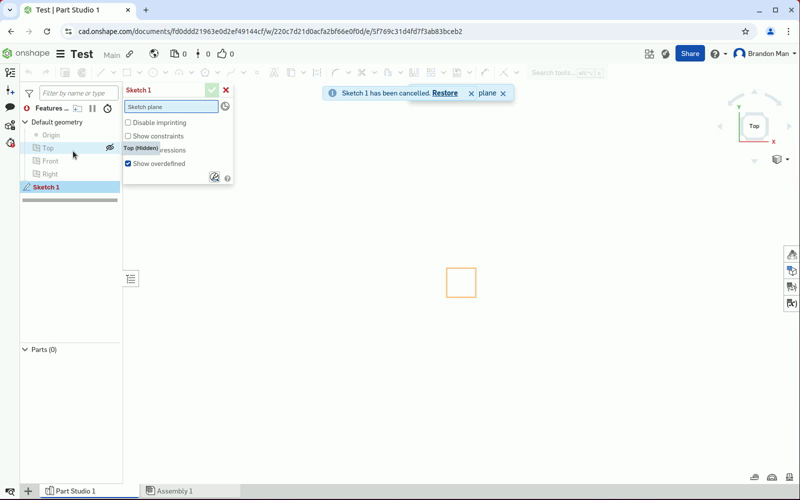
click(73, 150)
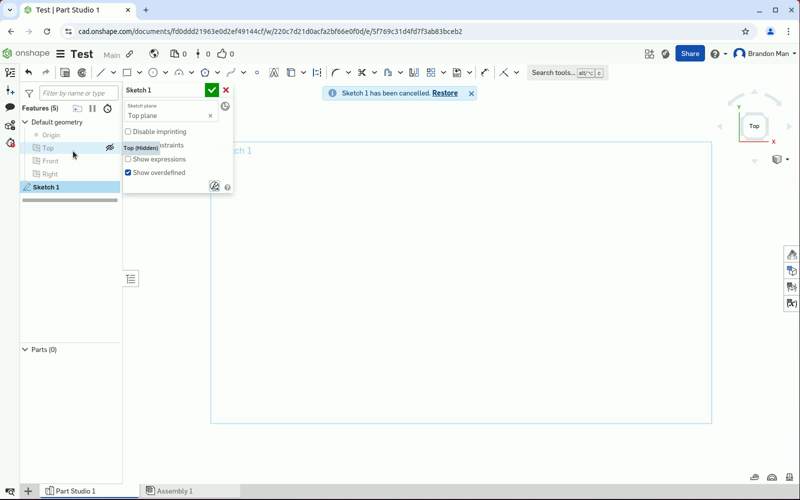
mouse_move(73, 352)
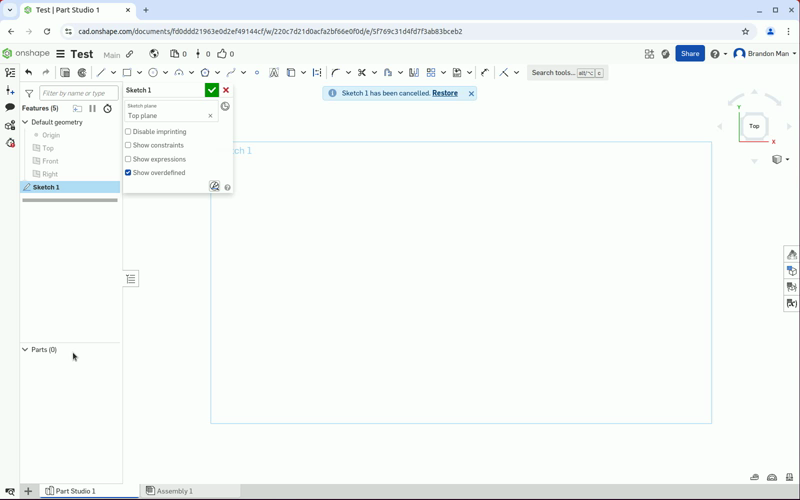
key(y)
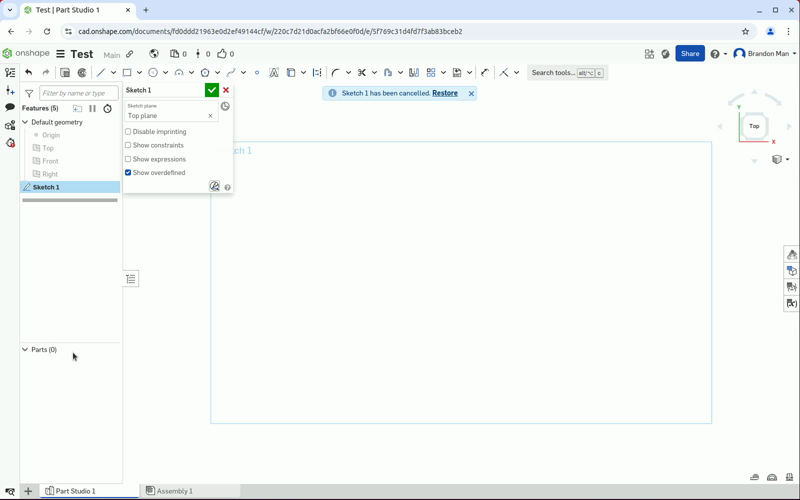
key(l)
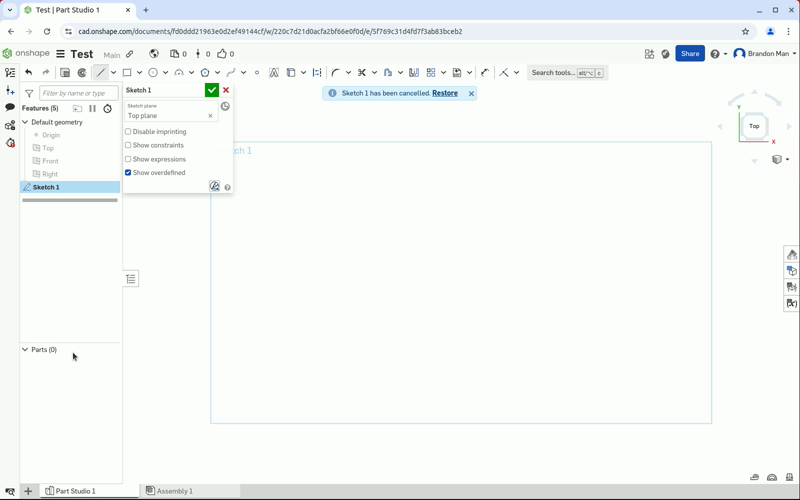
key_down(shift)
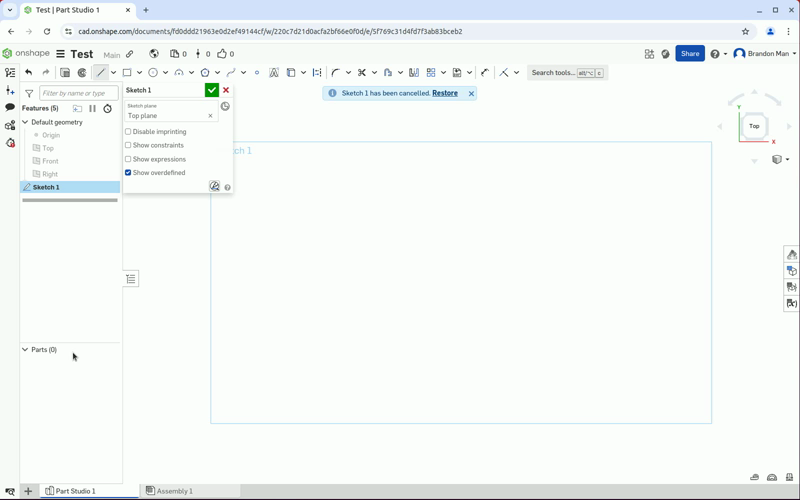
mouse_move(348, 395)
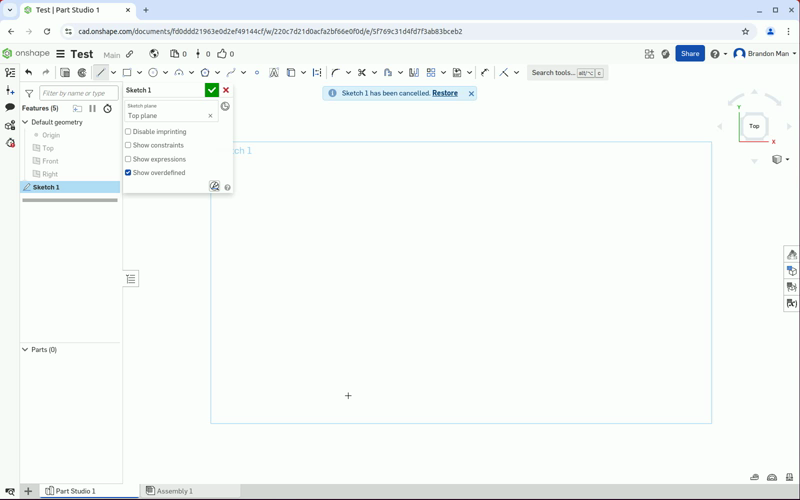
click(348, 395)
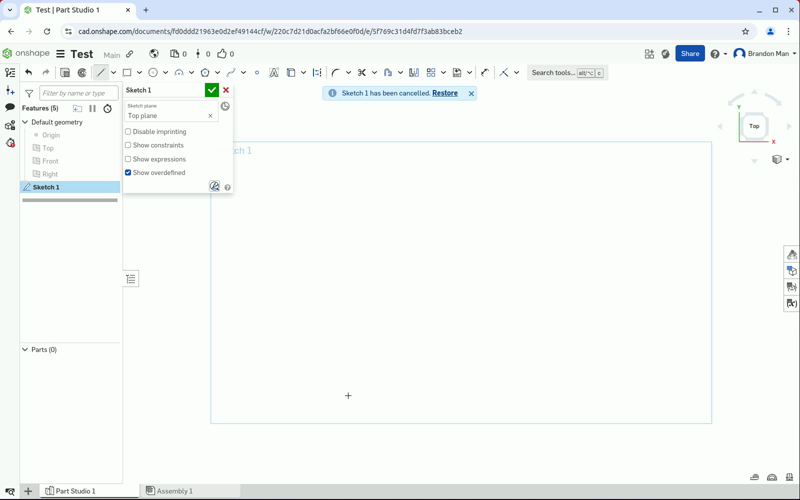
key_up(shift)
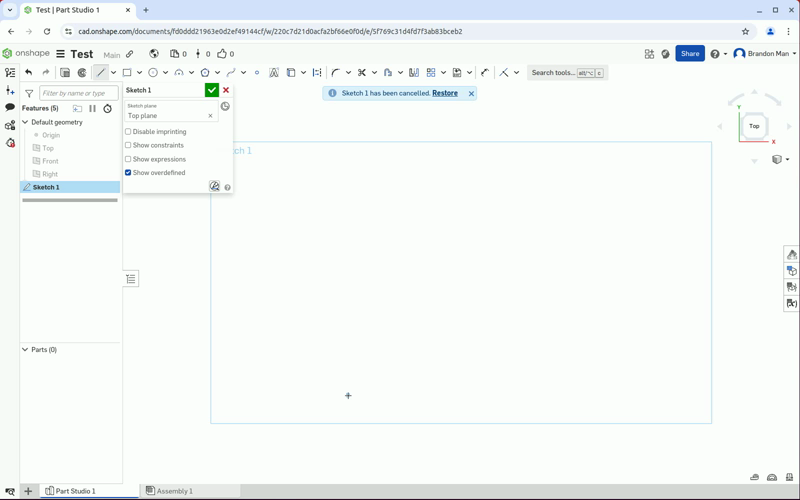
key_down(shift)
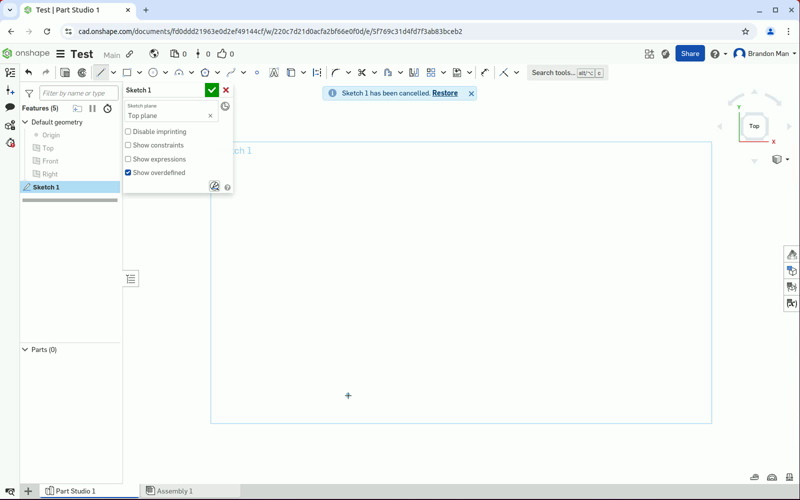
mouse_move(572, 395)
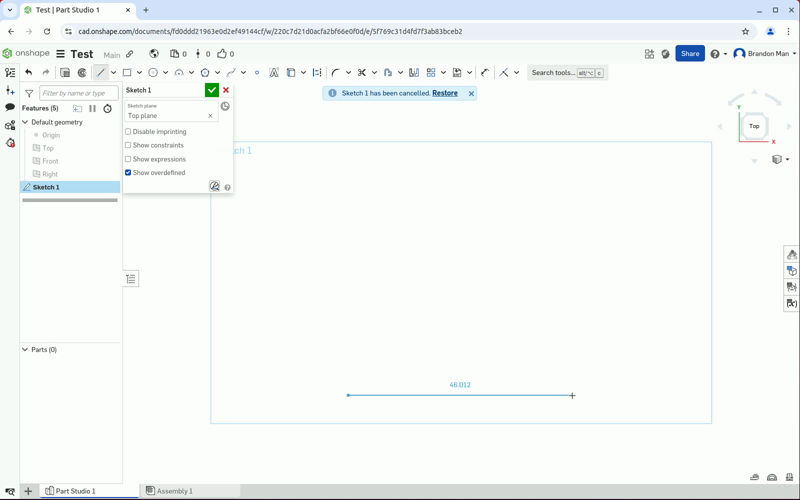
click(572, 395)
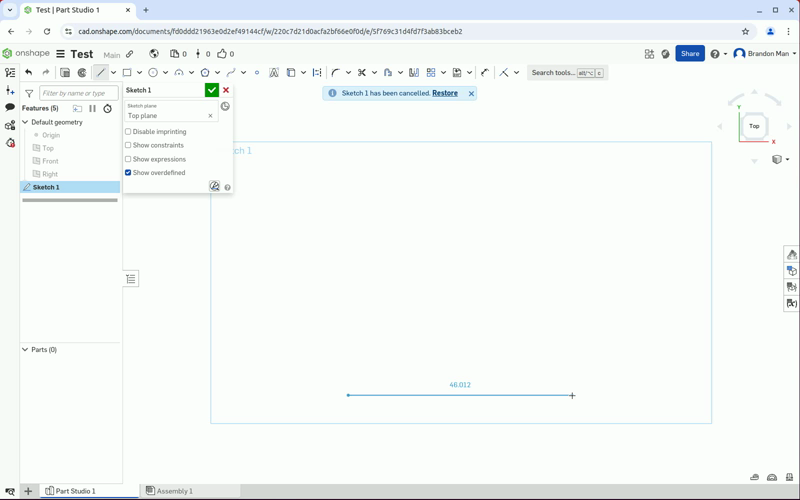
key_up(shift)
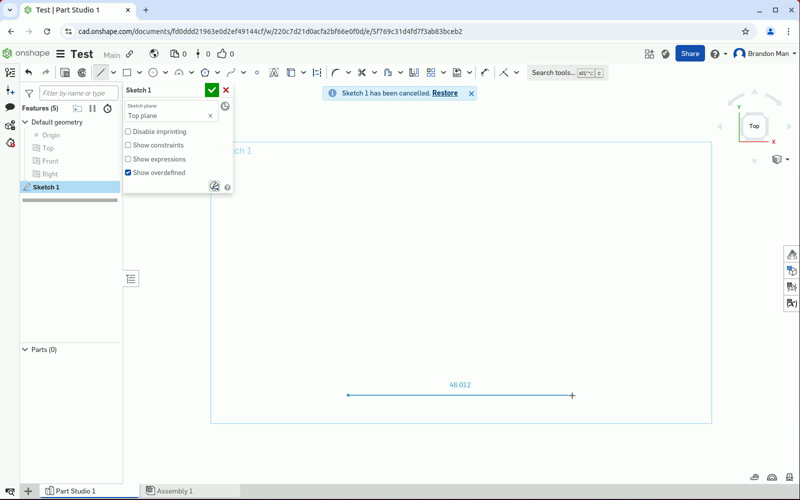
key_down(shift)
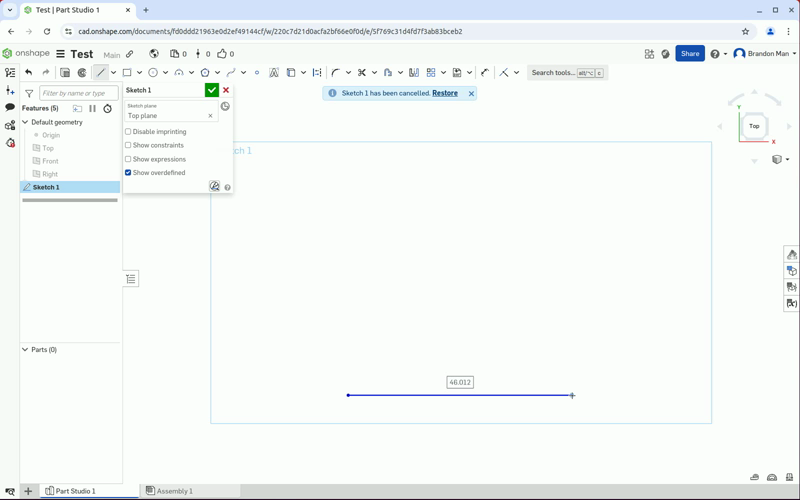
mouse_move(572, 171)
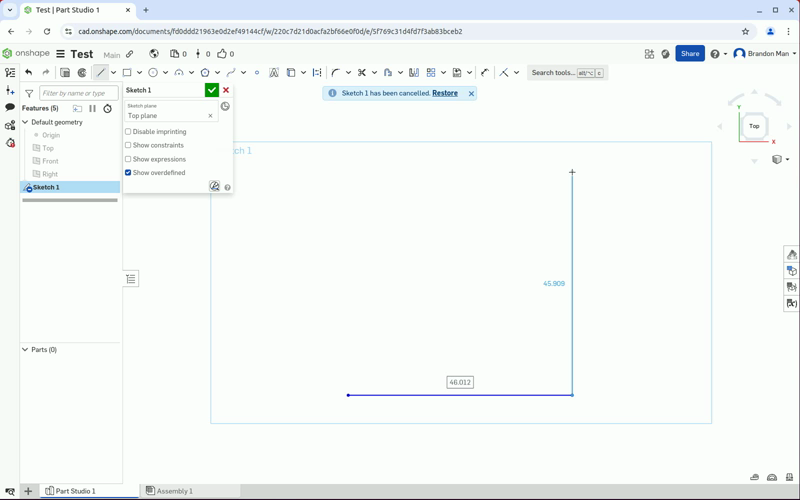
click(572, 171)
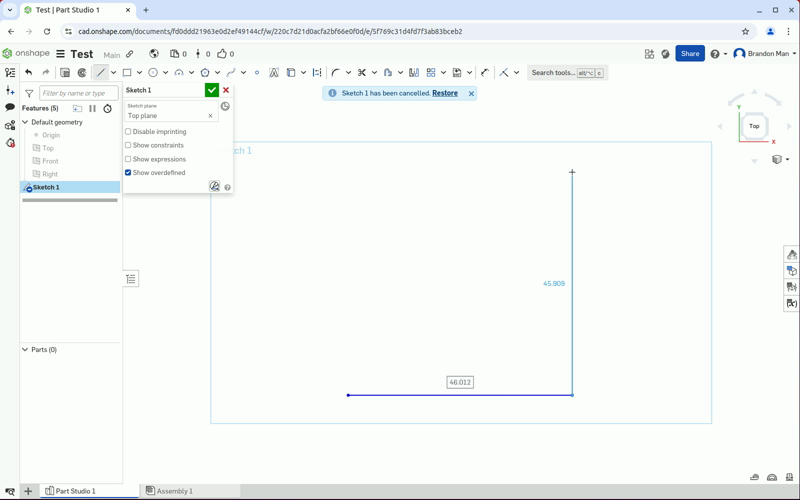
key_up(shift)
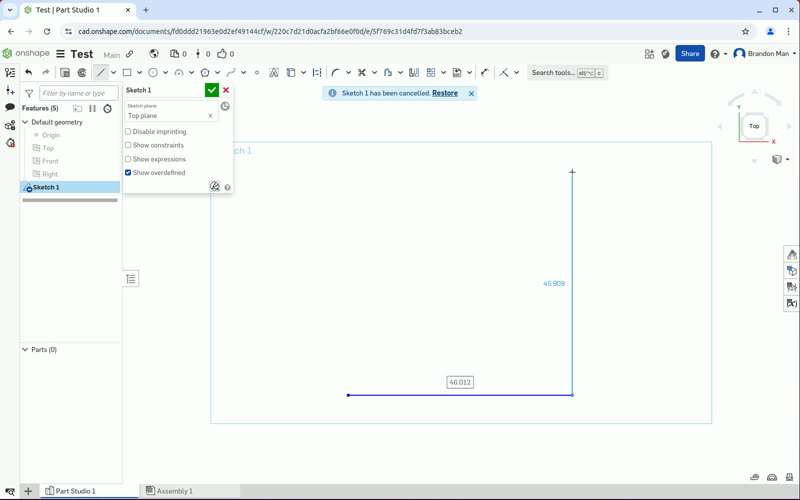
key_down(shift)
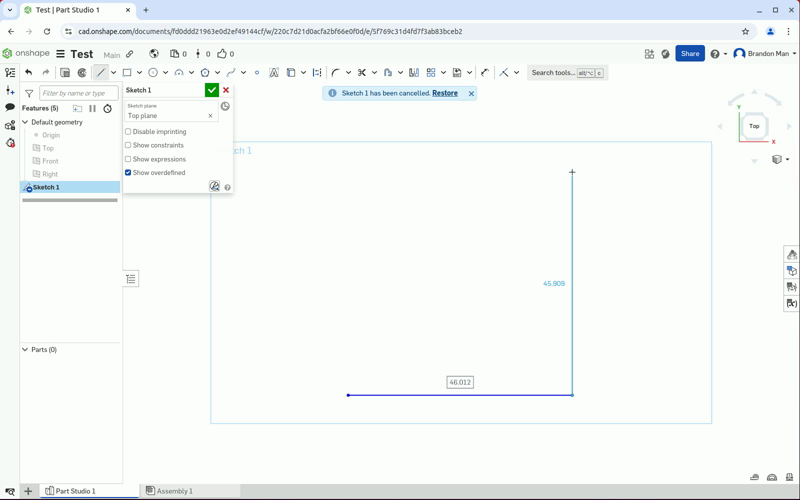
mouse_move(348, 171)
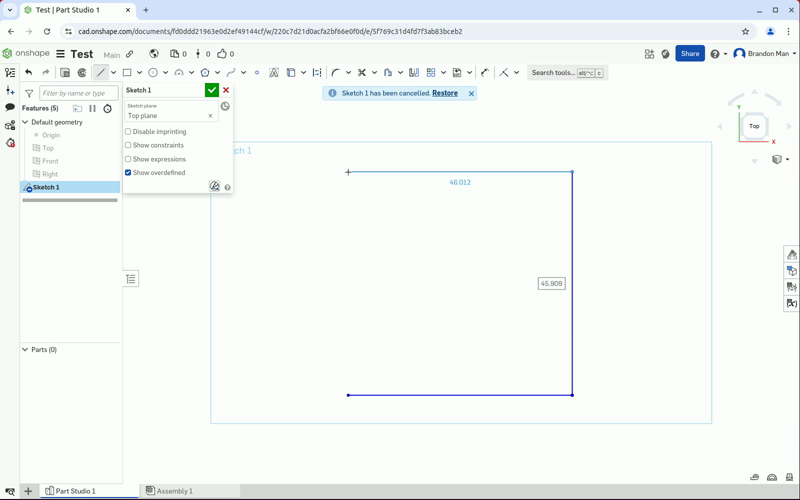
click(348, 171)
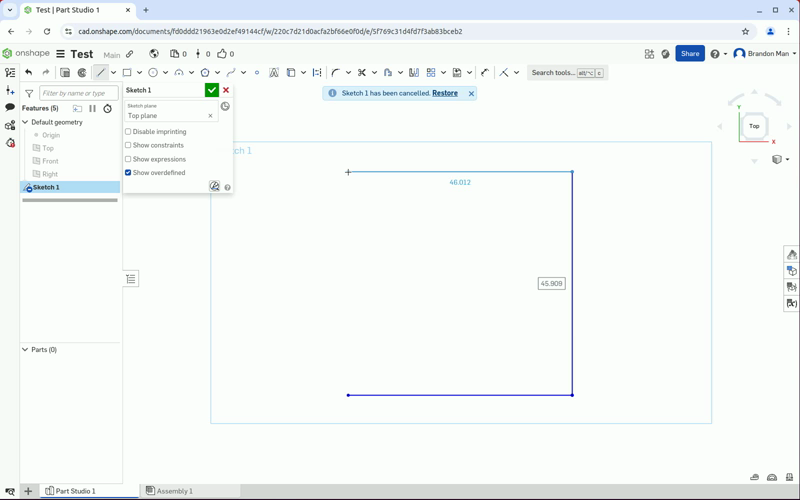
key_up(shift)
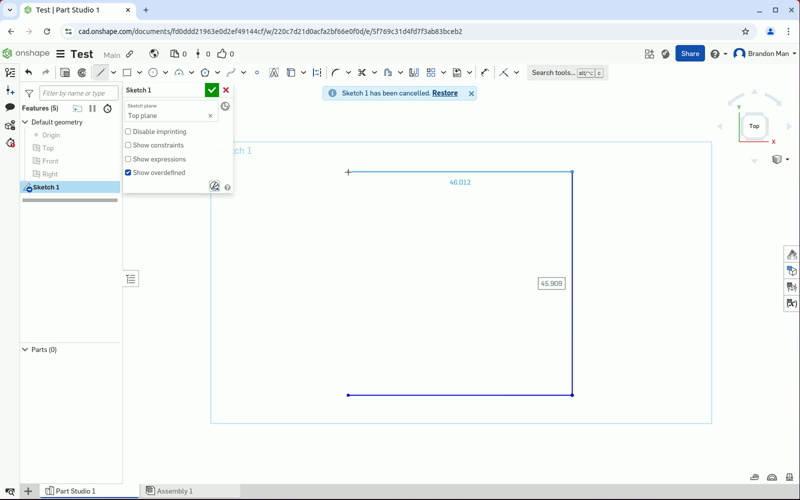
key_down(shift)
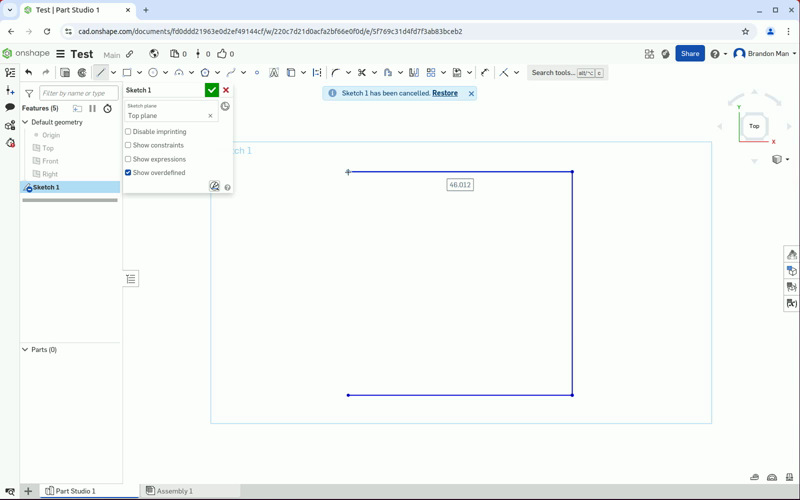
mouse_move(348, 395)
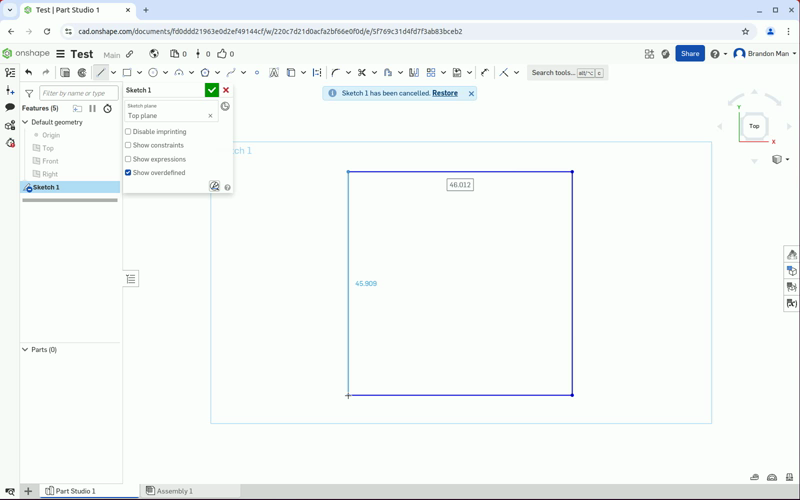
key_up(shift)
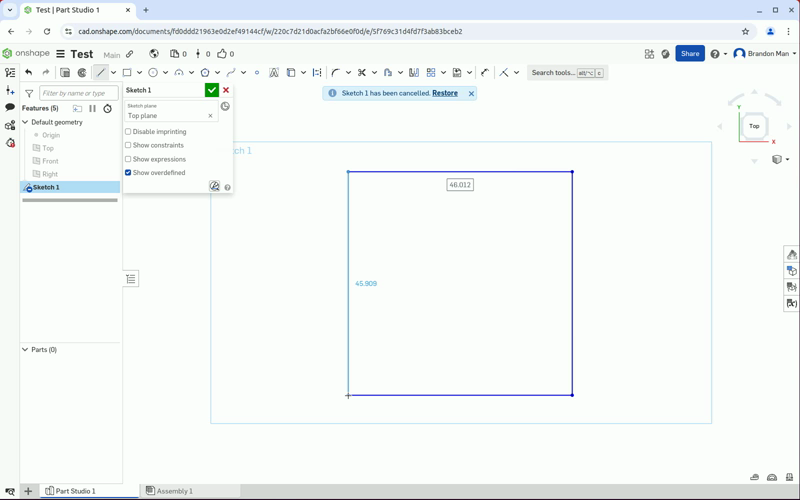
click(348, 395)
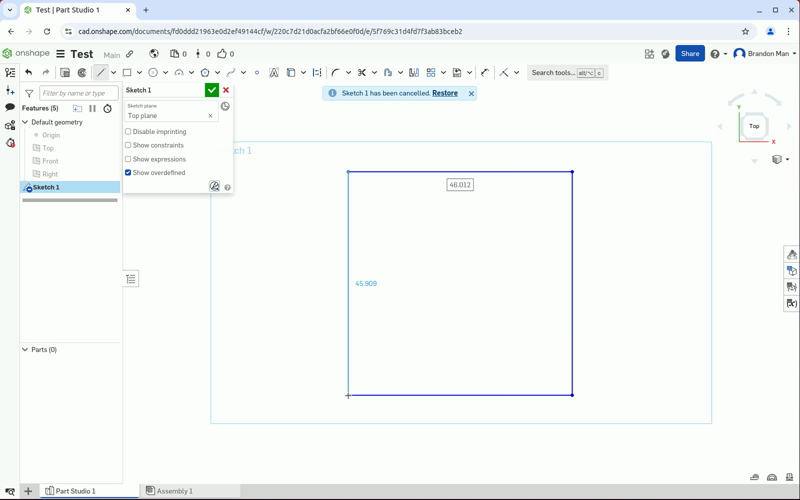
key(esc)
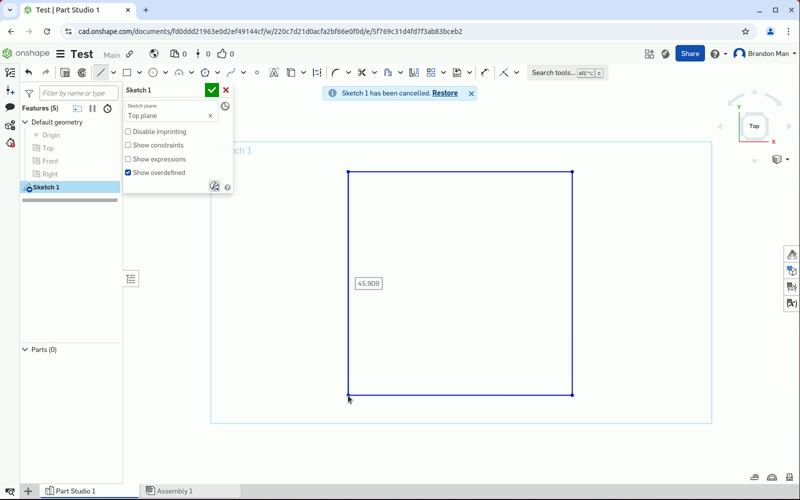
key(l)
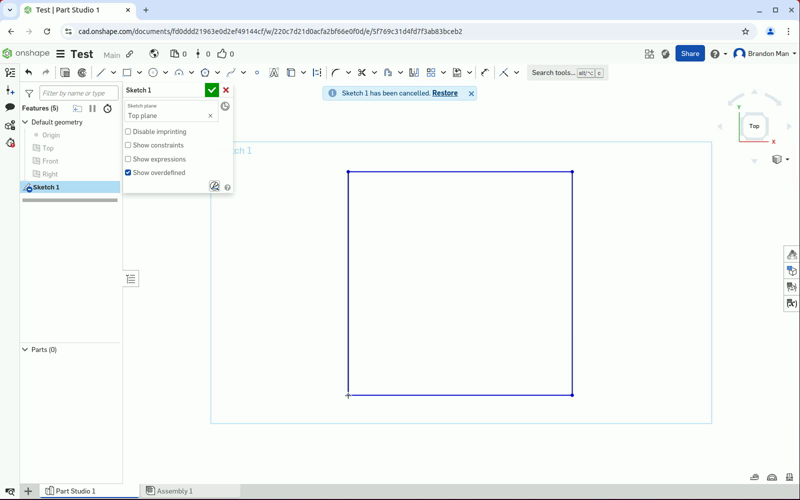
key_down(shift)
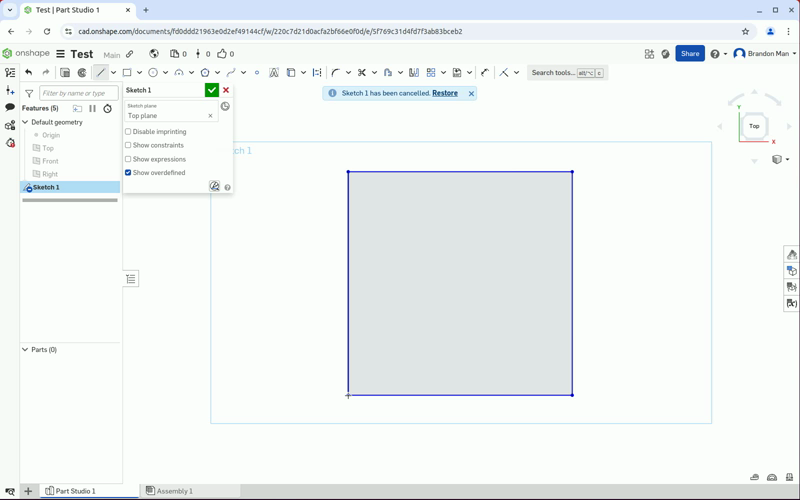
mouse_move(364, 378)
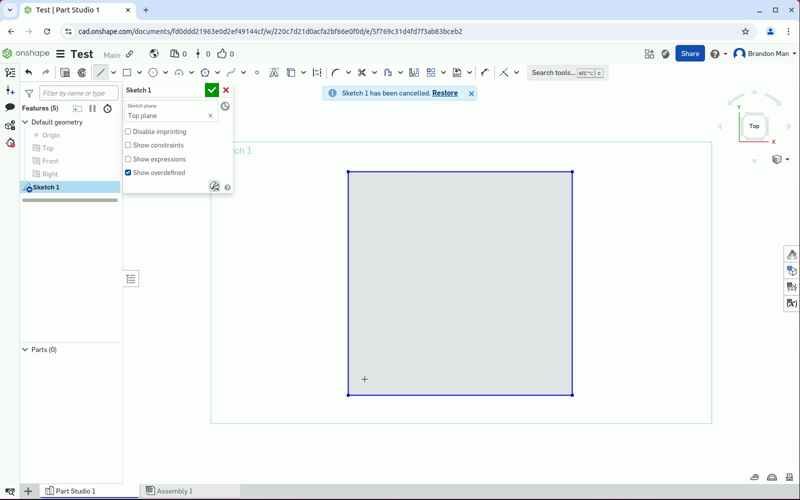
click(364, 378)
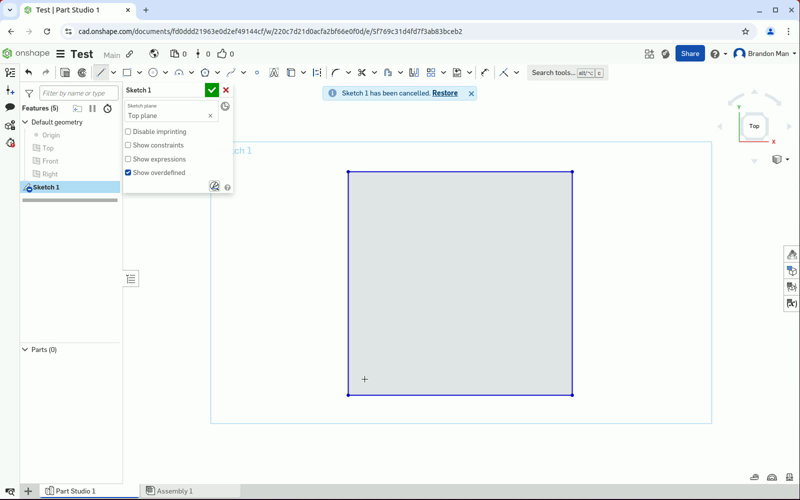
key_up(shift)
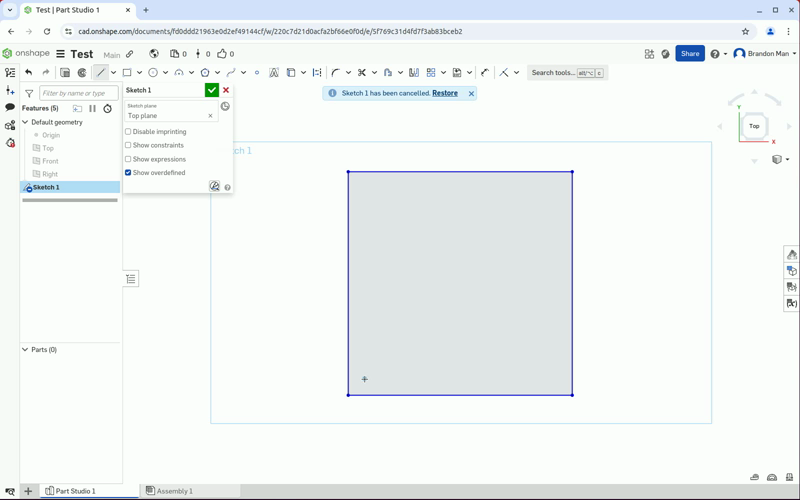
key_down(shift)
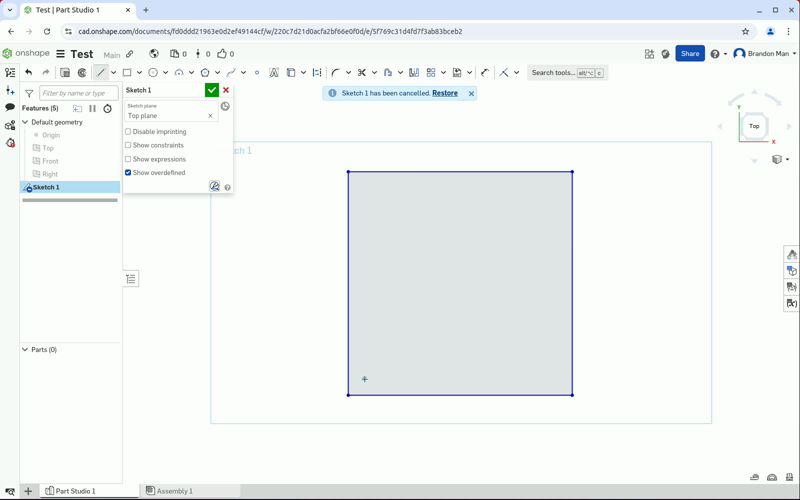
mouse_move(555, 378)
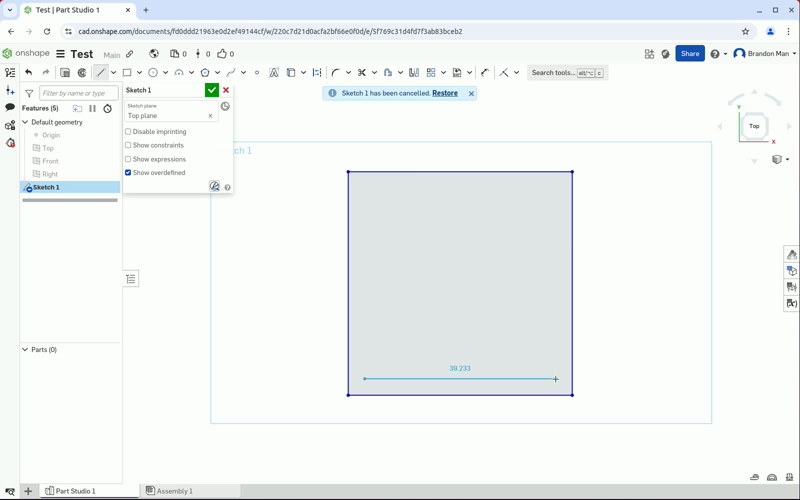
click(555, 378)
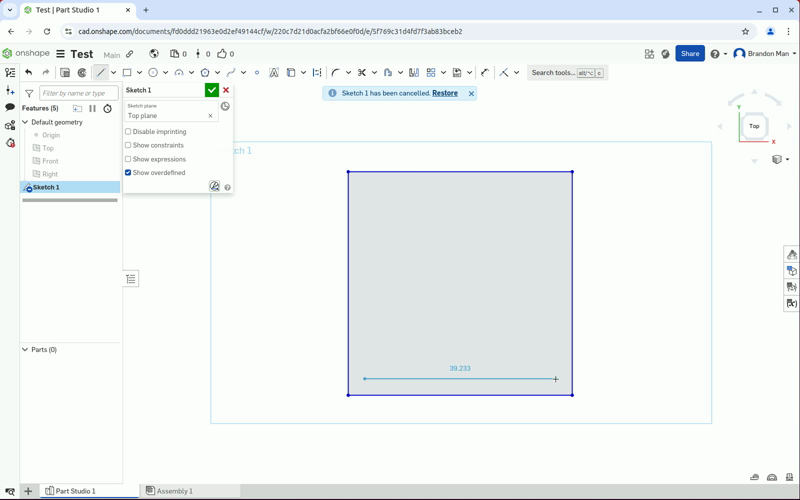
key_up(shift)
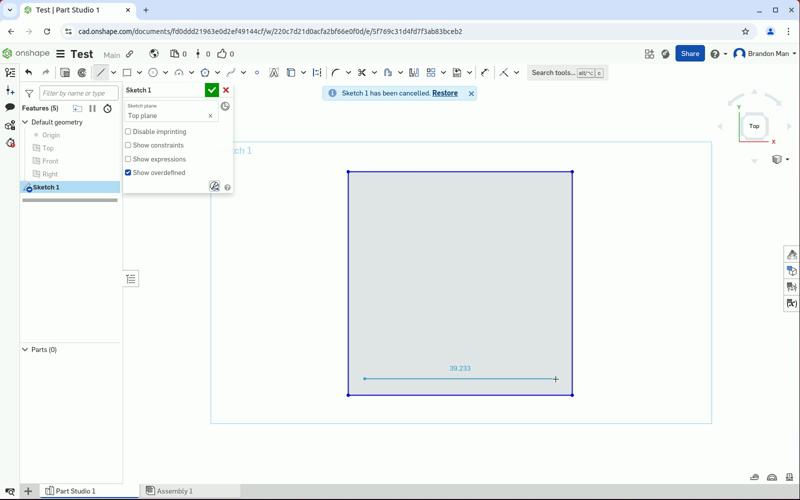
key_down(shift)
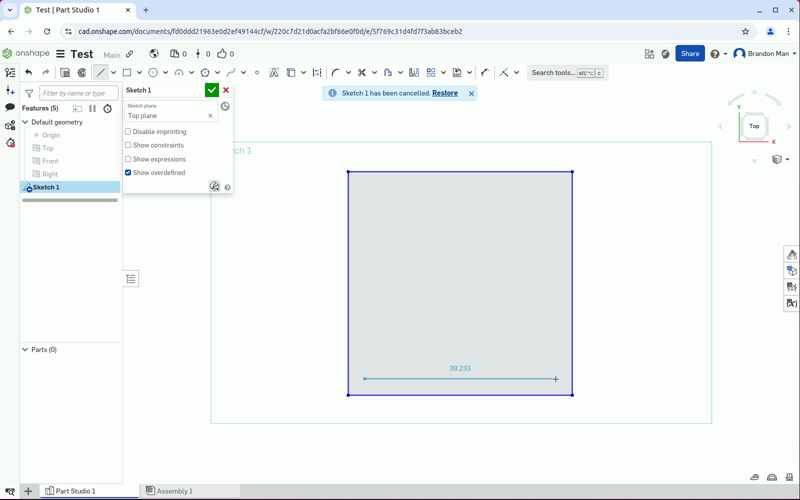
mouse_move(555, 188)
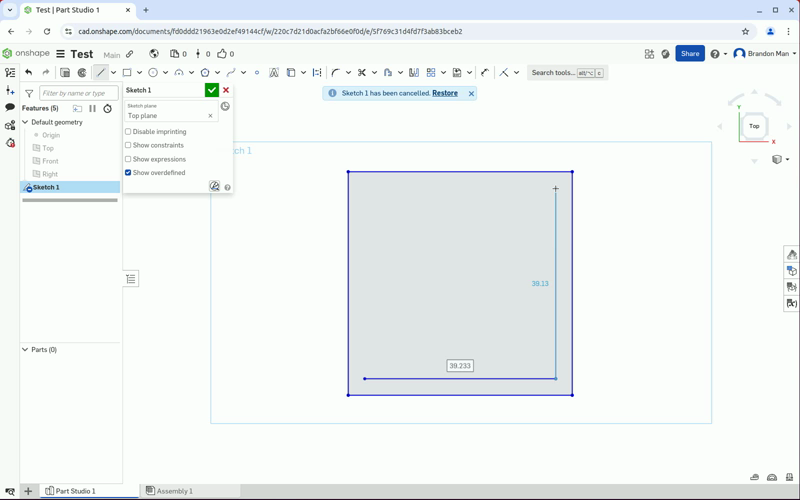
click(555, 188)
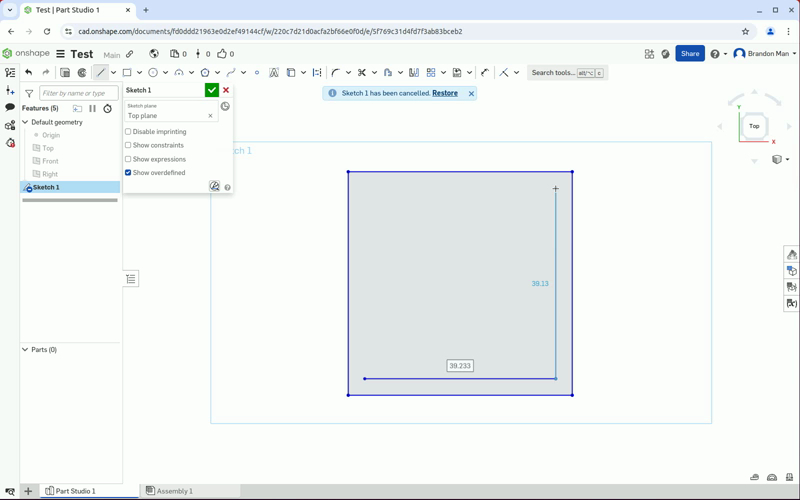
key_up(shift)
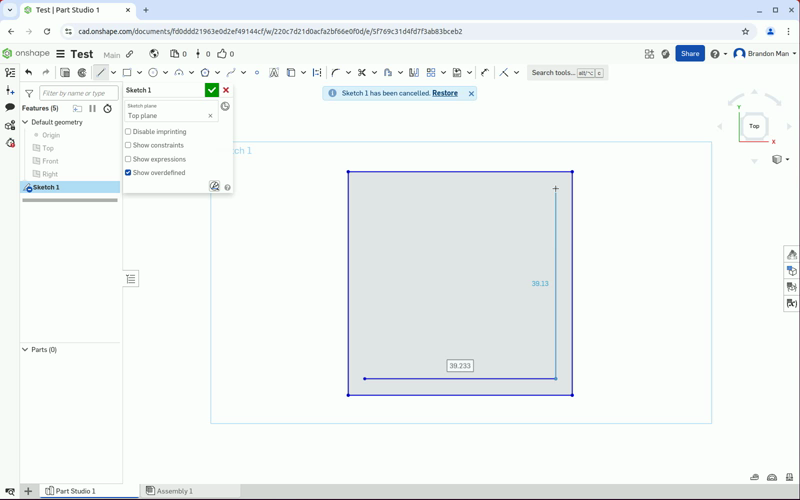
key_down(shift)
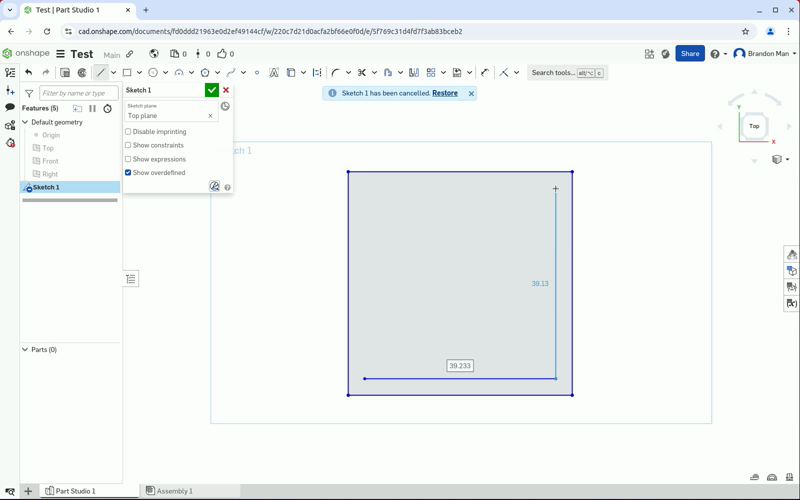
mouse_move(397, 188)
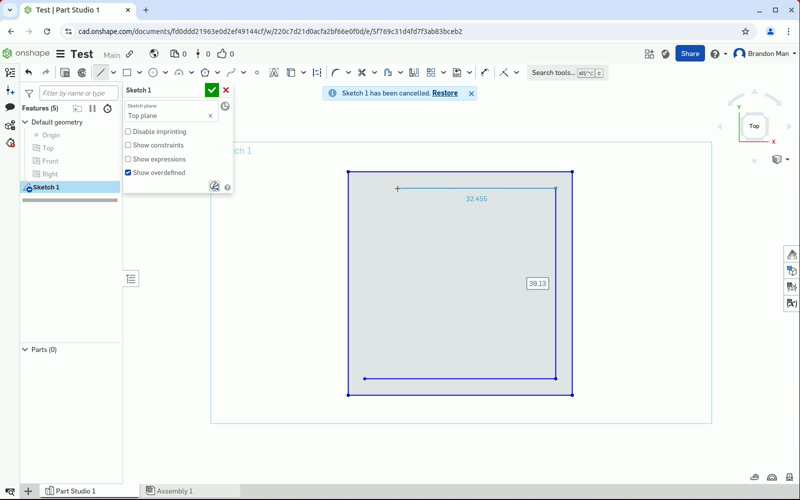
click(397, 188)
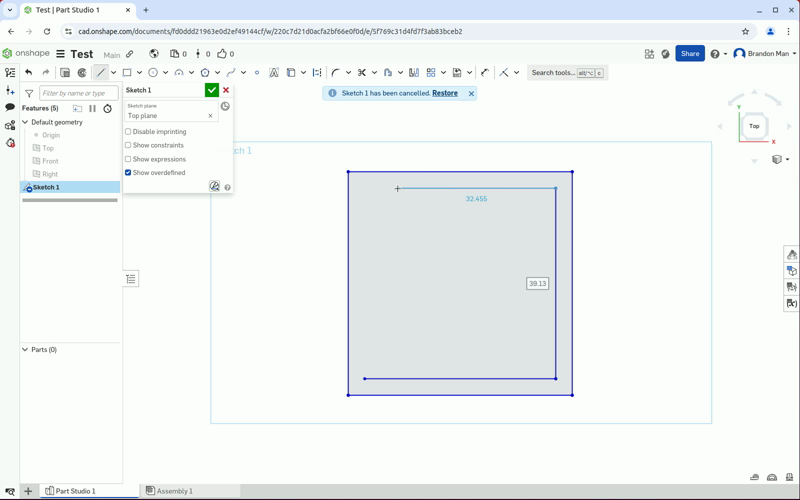
key_up(shift)
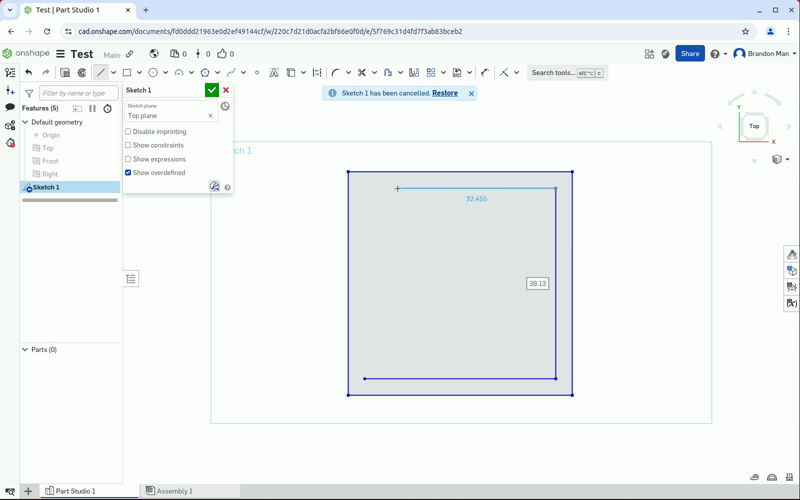
key_down(shift)
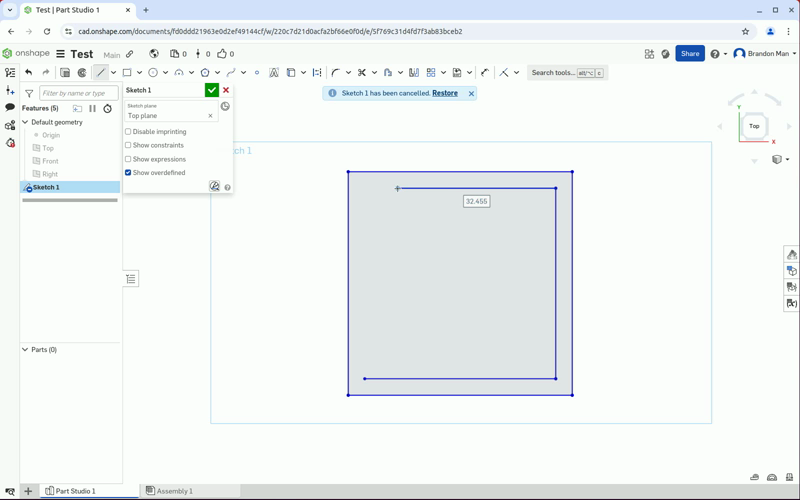
mouse_move(427, 188)
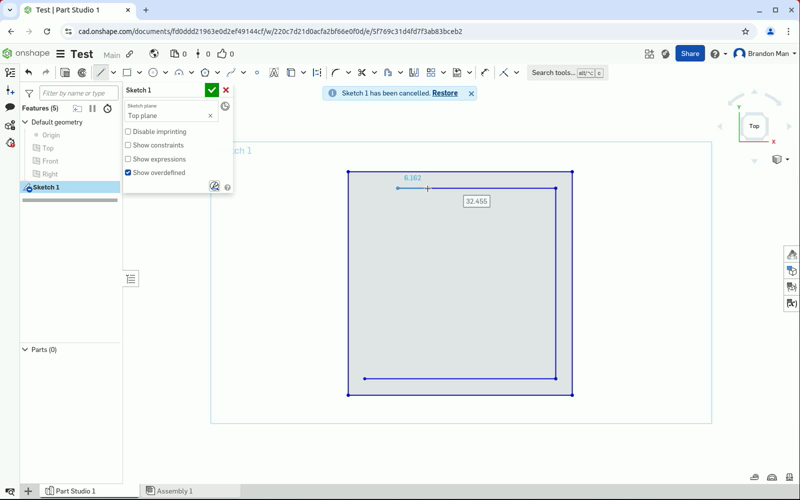
mouse_move(364, 188)
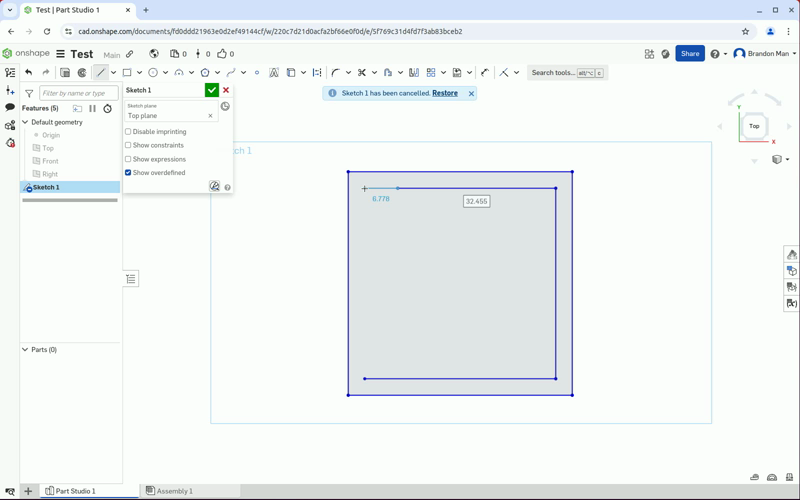
click(364, 188)
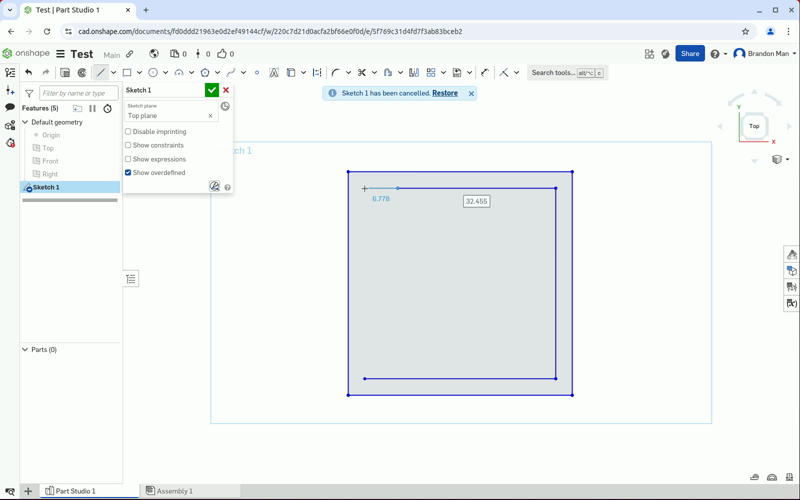
key_up(shift)
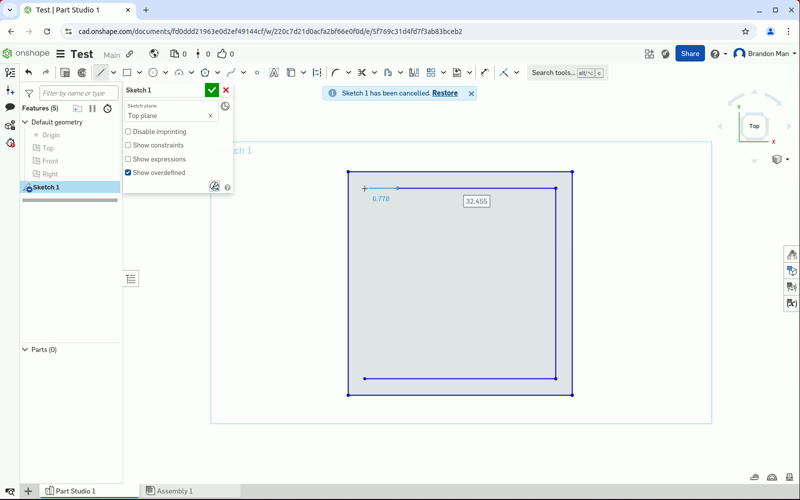
key_down(shift)
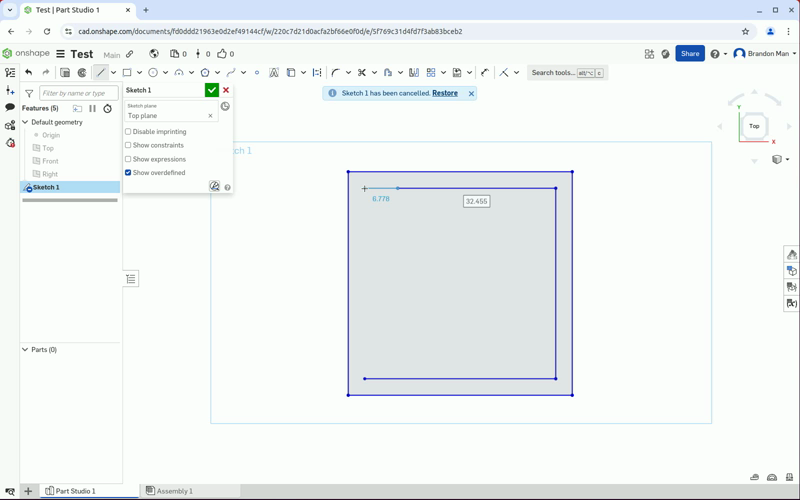
mouse_move(394, 188)
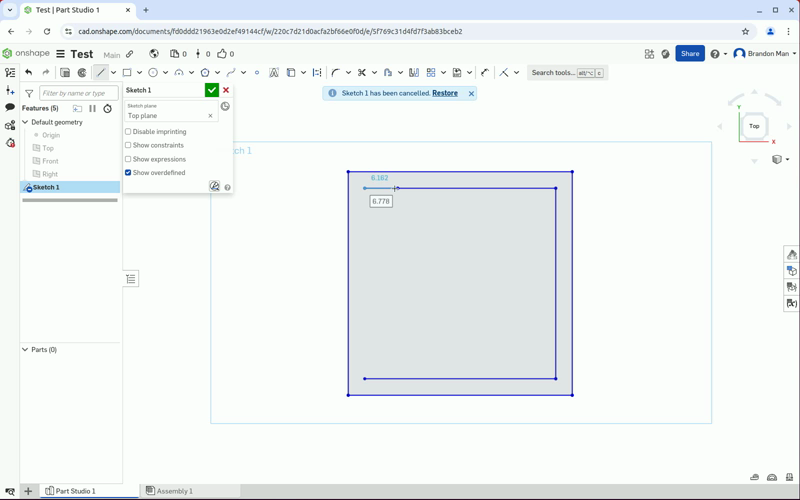
mouse_move(364, 221)
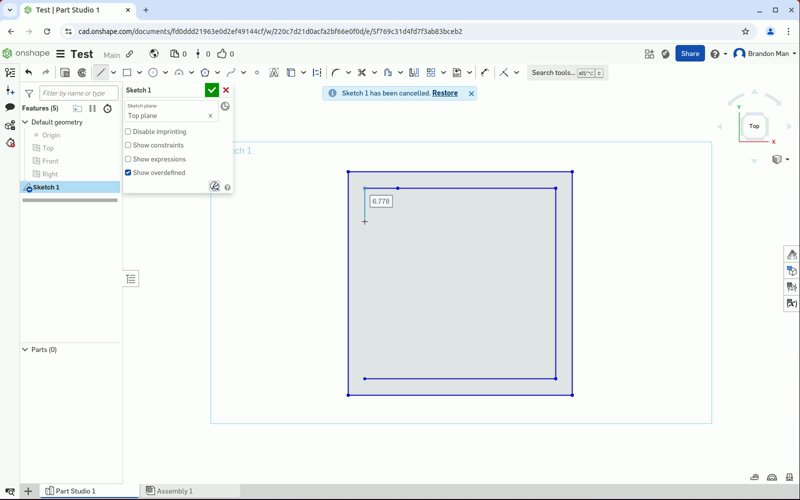
click(364, 221)
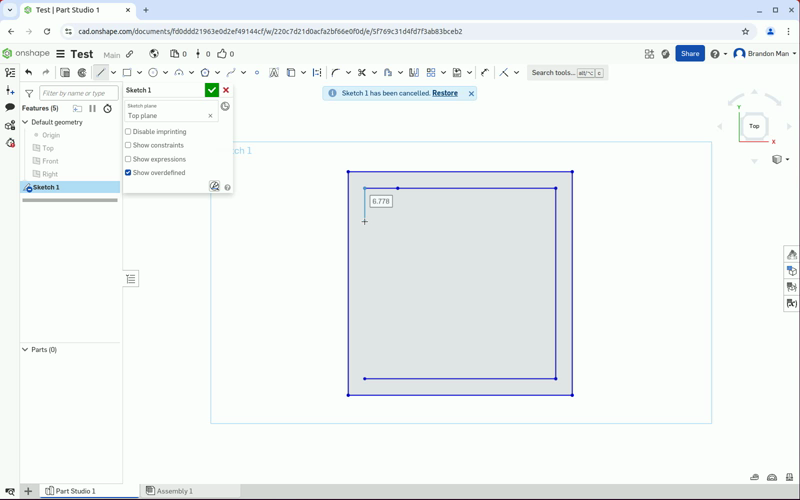
key_up(shift)
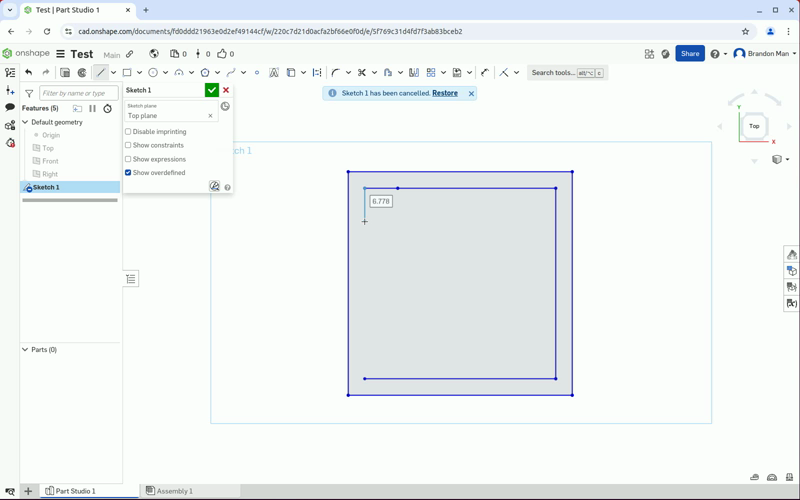
key_down(shift)
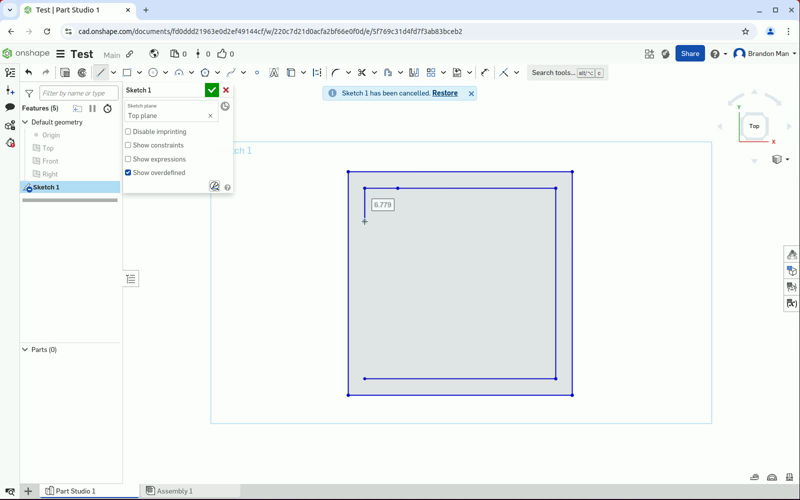
mouse_move(364, 378)
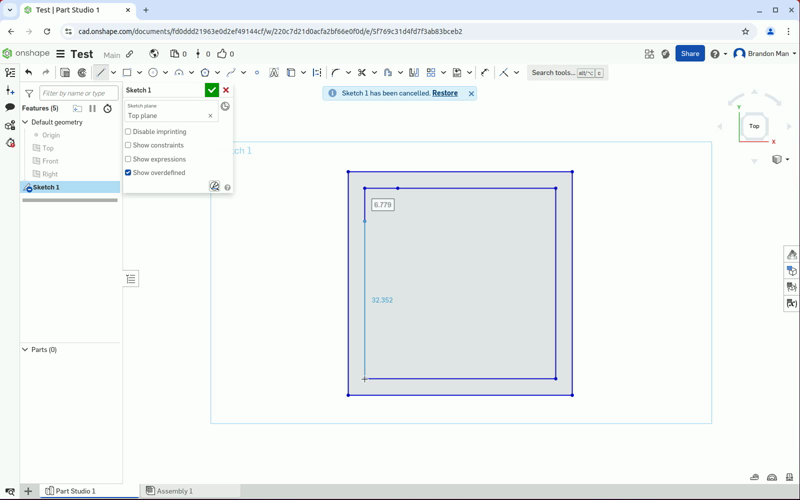
key_up(shift)
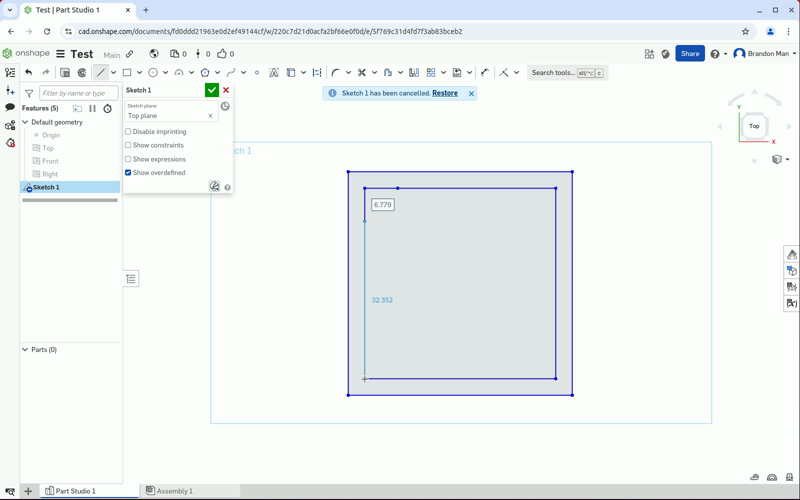
click(364, 378)
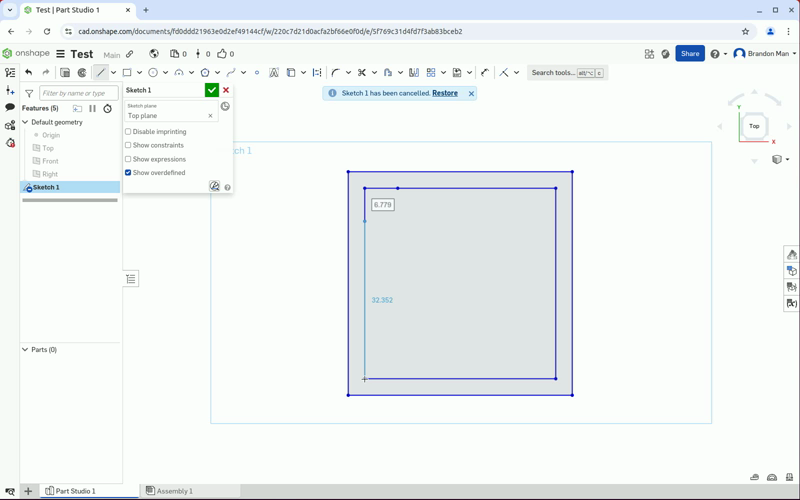
key(esc)
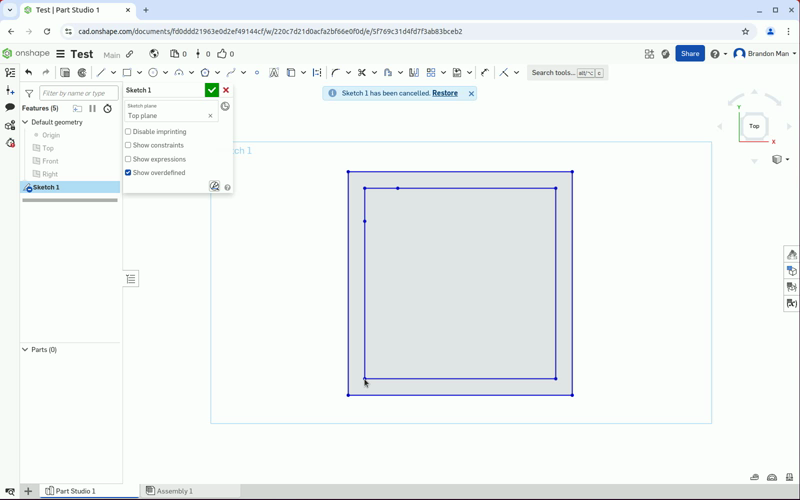
mouse_move(357, 385)
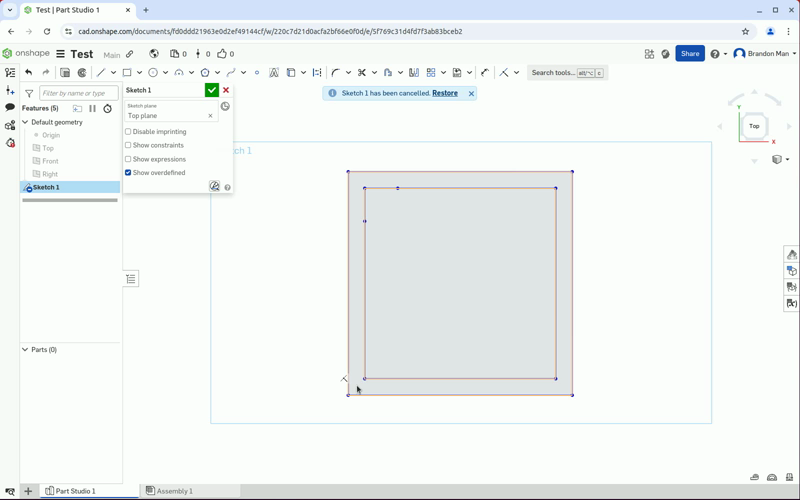
click(357, 385)
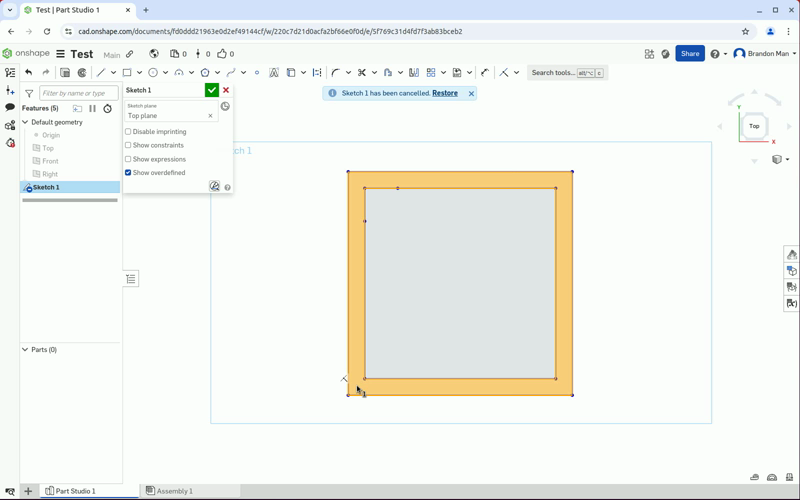
mouse_move(73, 352)
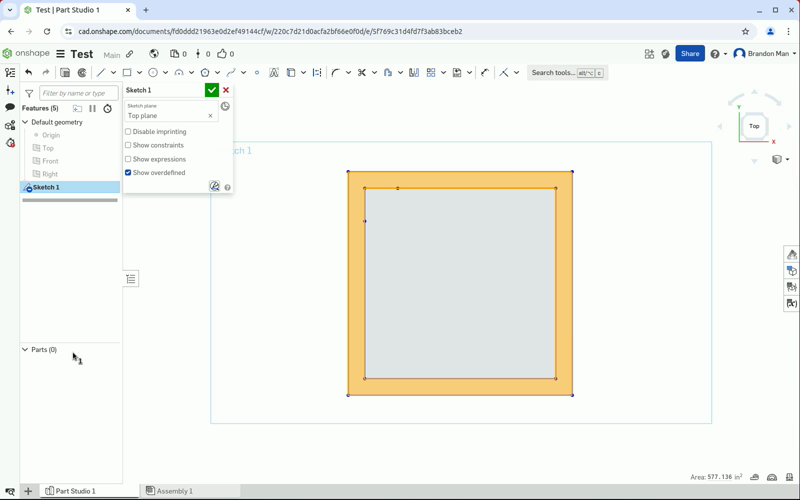
key(shift+y)
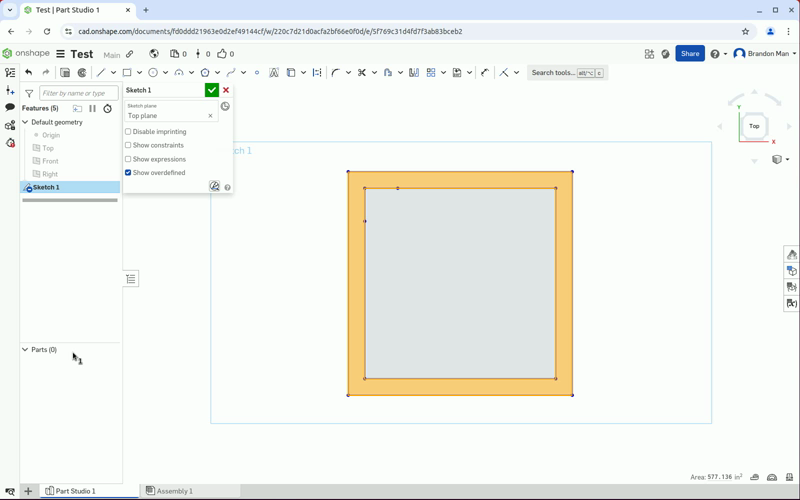
key(shift+e)
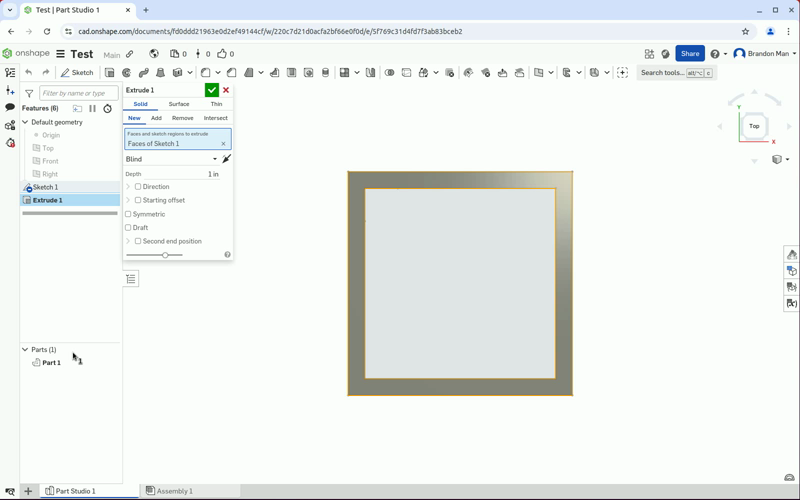
mouse_move(143, 106)
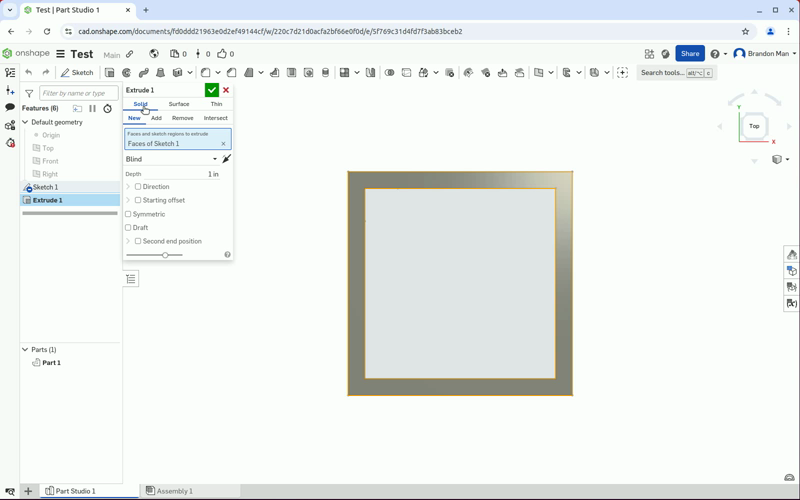
click(143, 106)
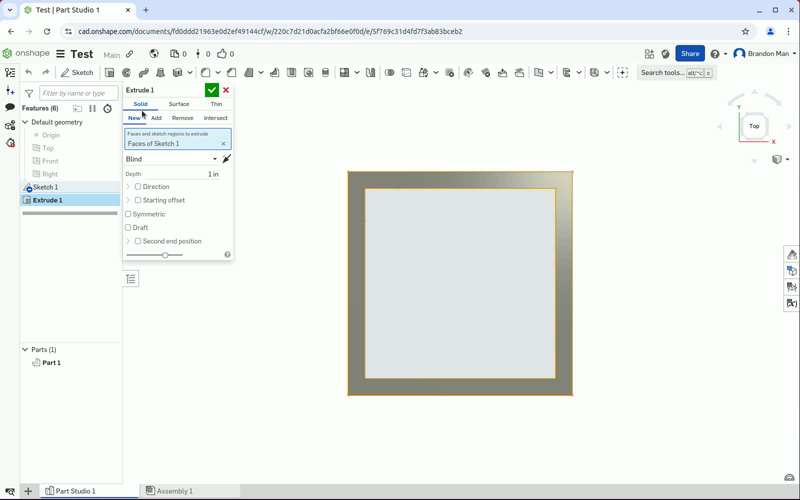
mouse_move(137, 120)
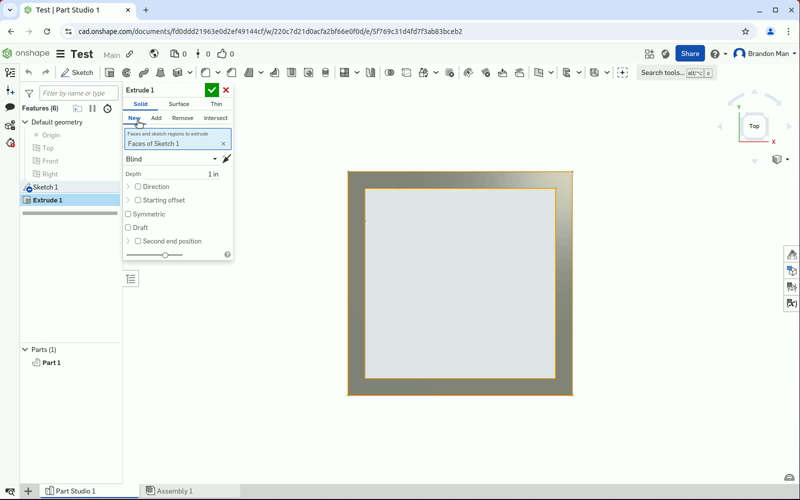
click(137, 120)
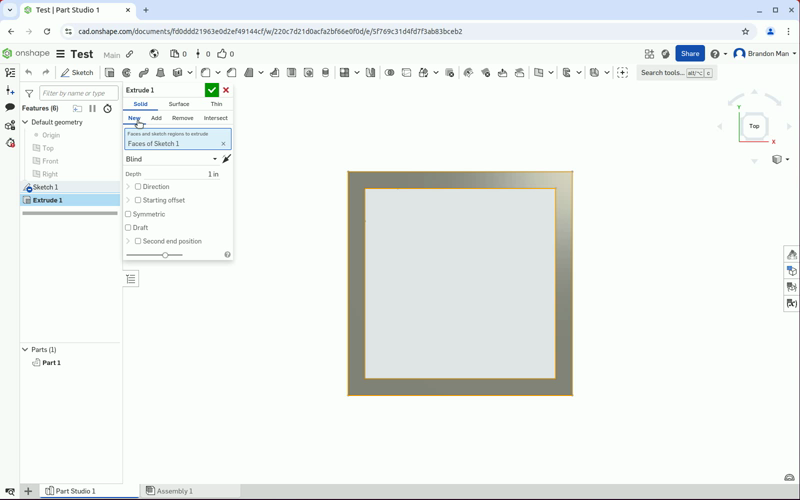
key(tab, 4)
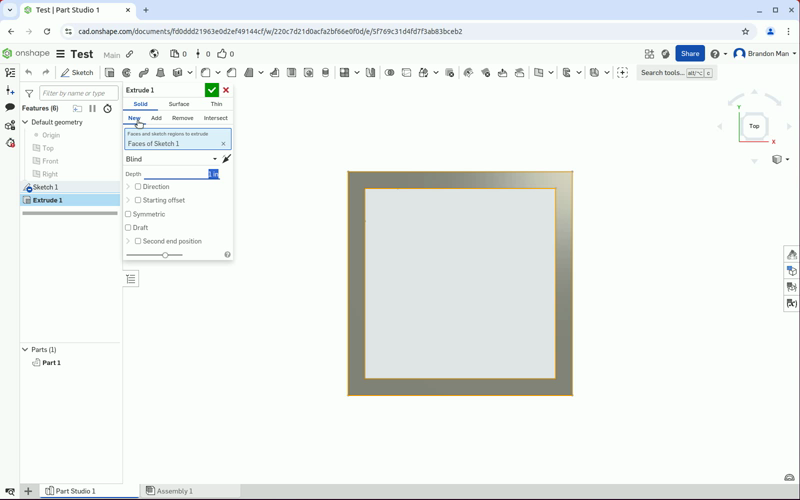
text(5.055)
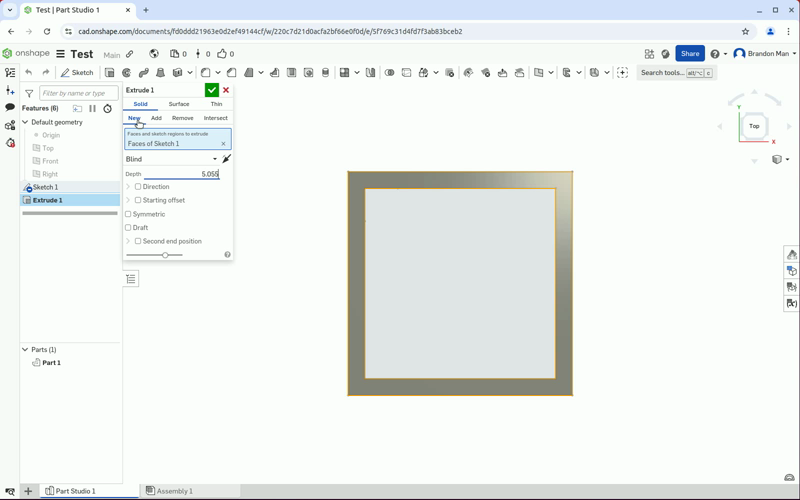
key(enter)
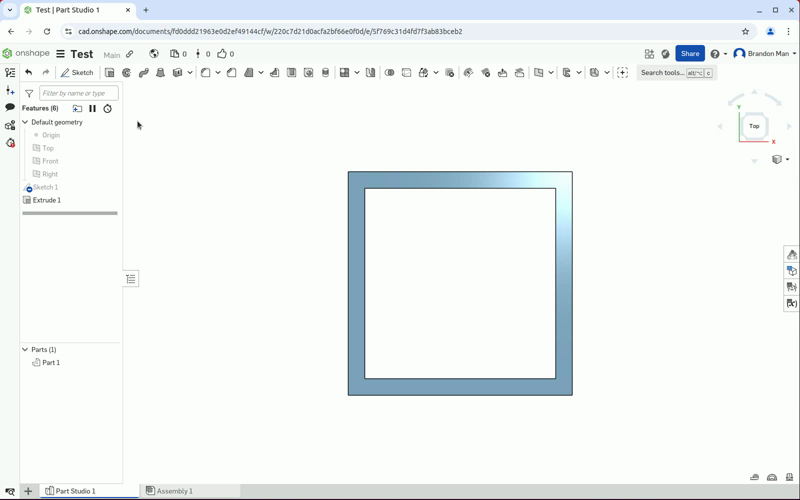
key(shift+h)
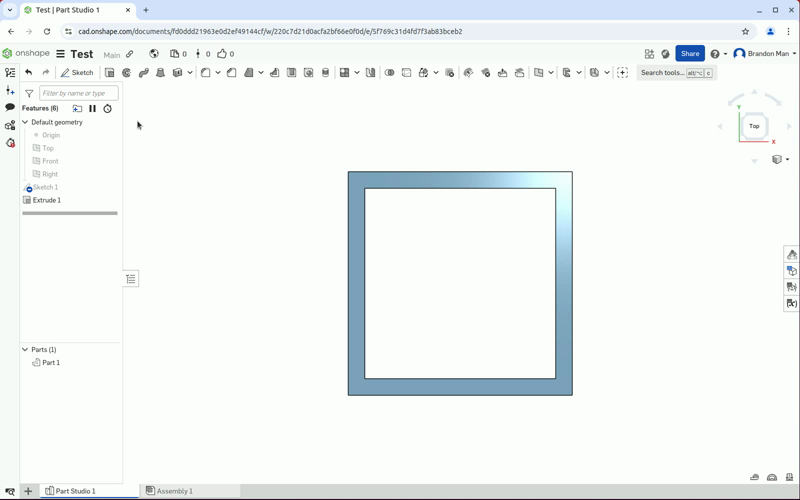
key(shift+h)
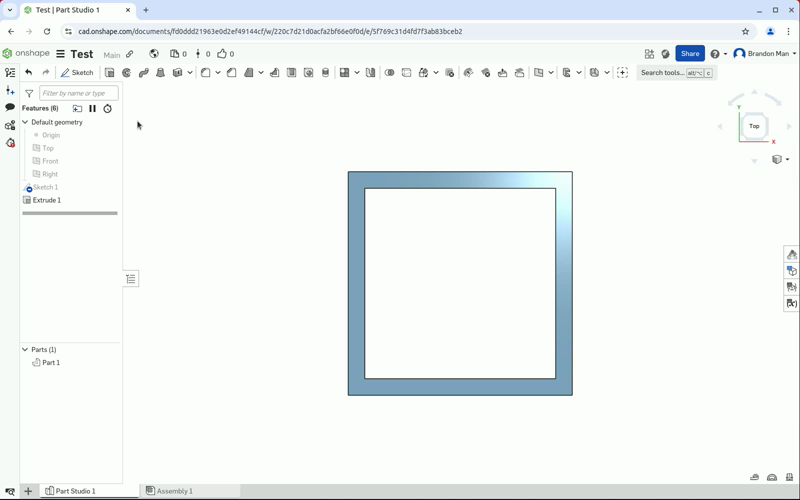
mouse_move(73, 189)
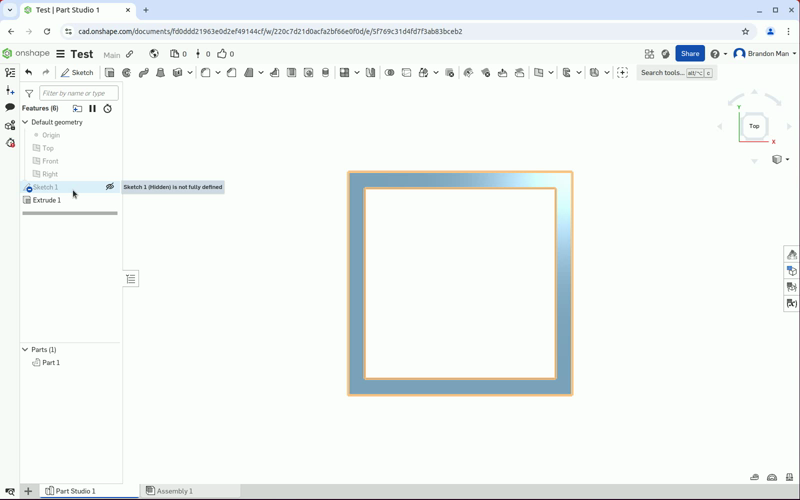
click(73, 189)
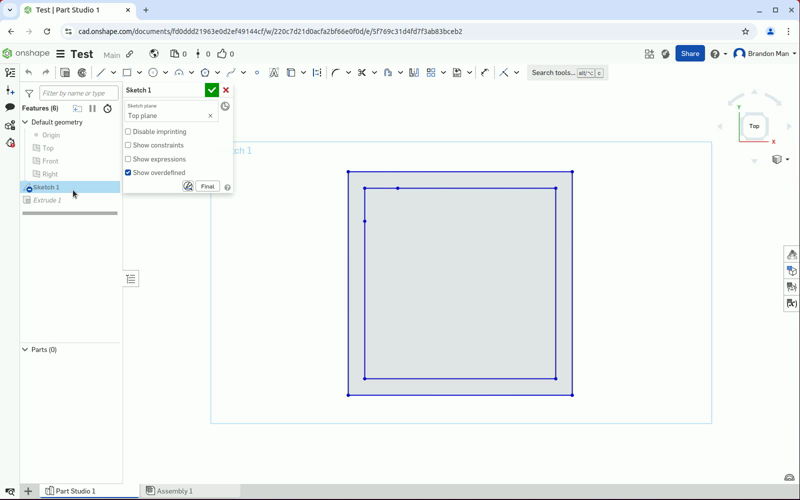
mouse_move(229, 92)
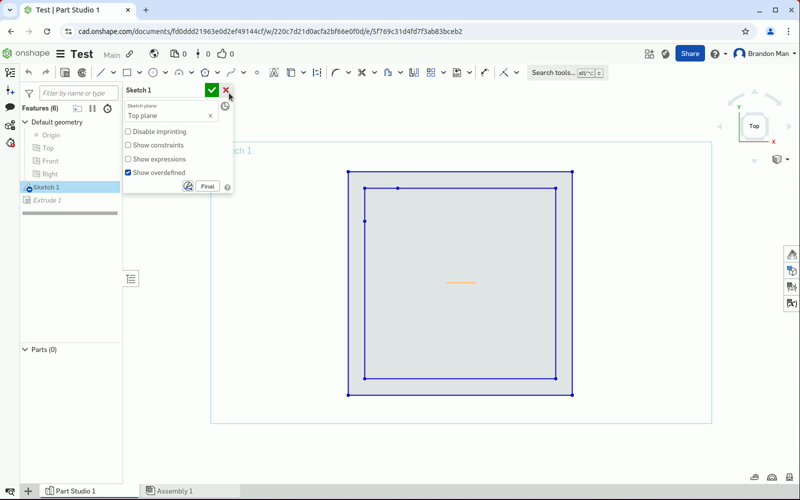
click(229, 92)
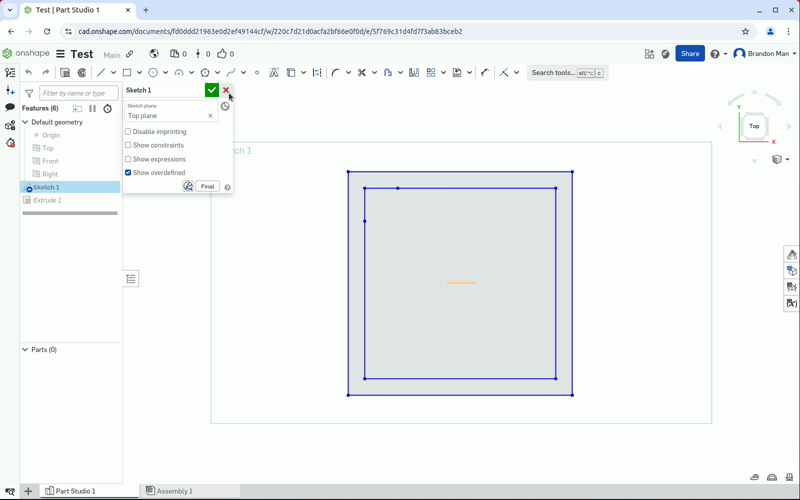
key(shift+s)
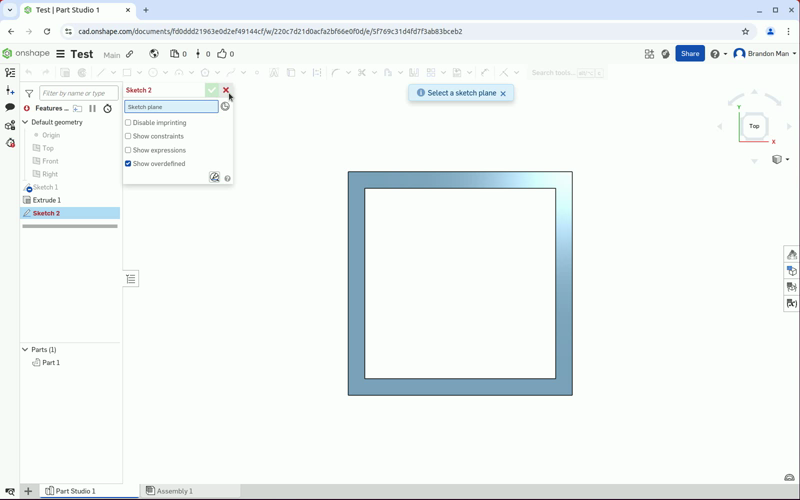
mouse_move(73, 150)
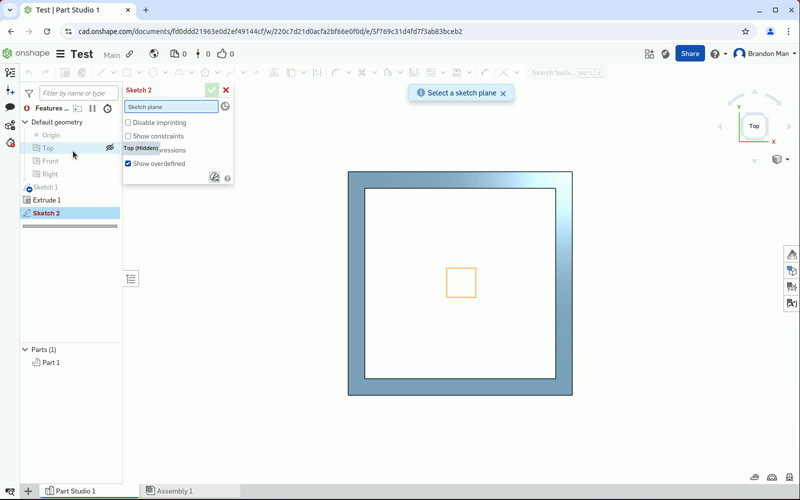
click(73, 150)
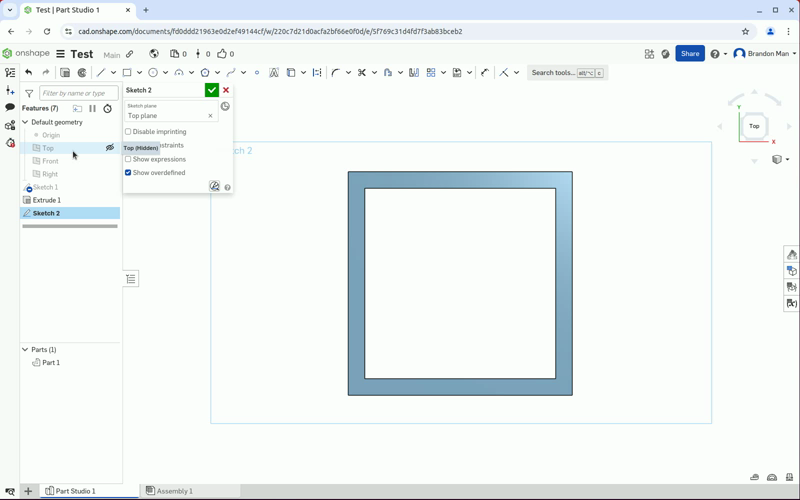
mouse_move(73, 352)
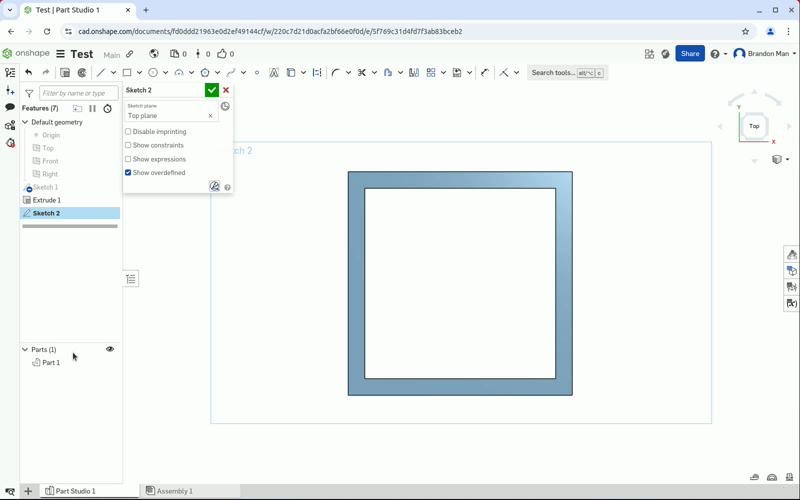
key(y)
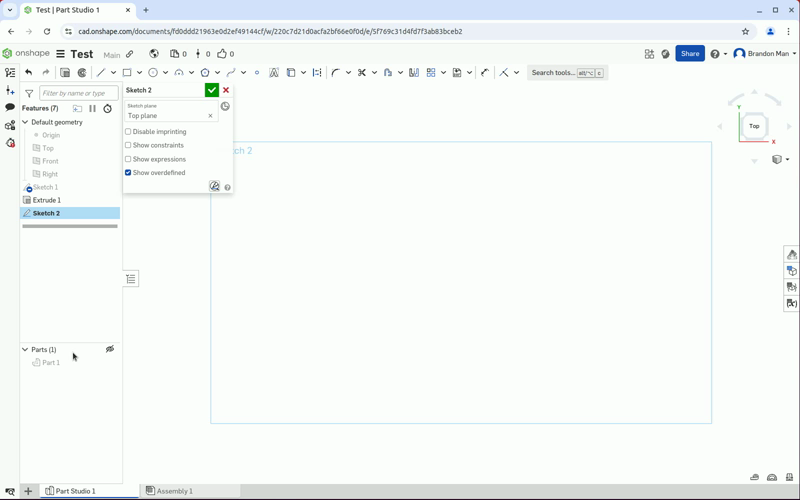
key(l)
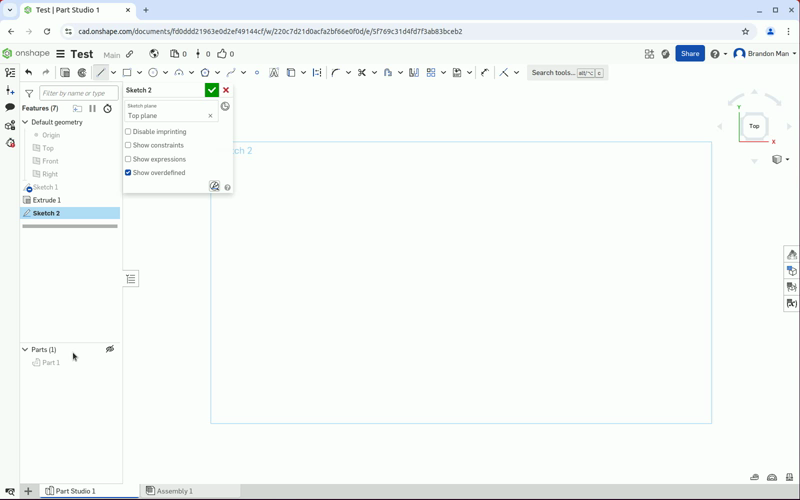
key_down(shift)
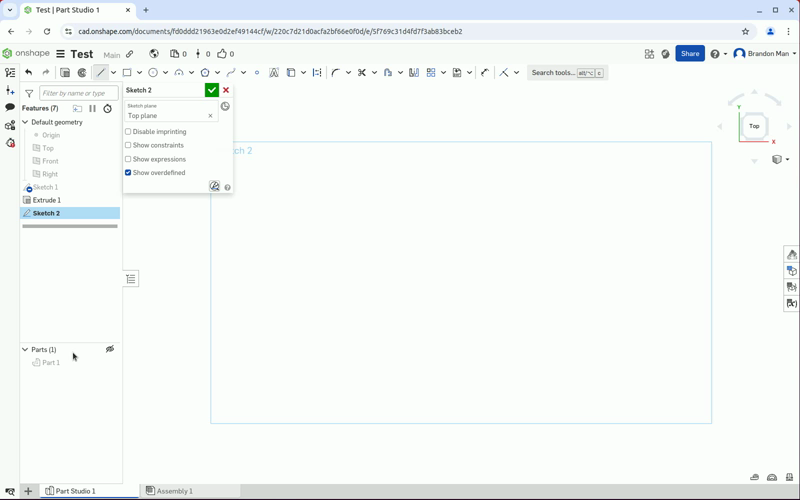
mouse_move(364, 379)
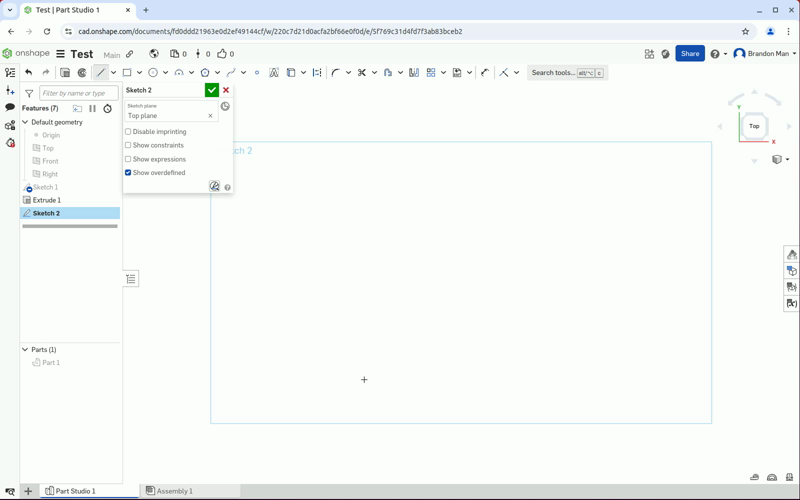
click(364, 379)
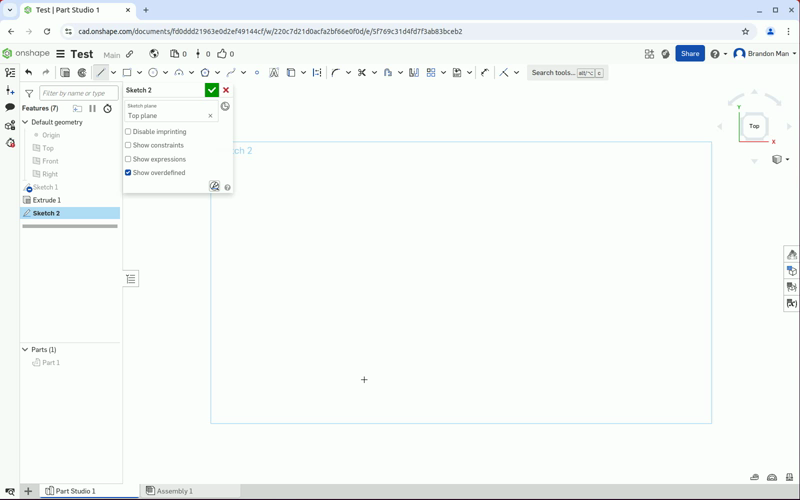
key_up(shift)
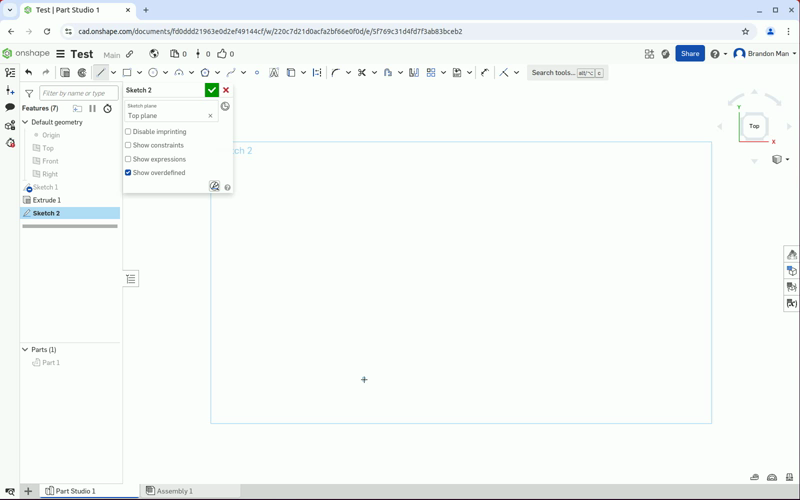
key_down(shift)
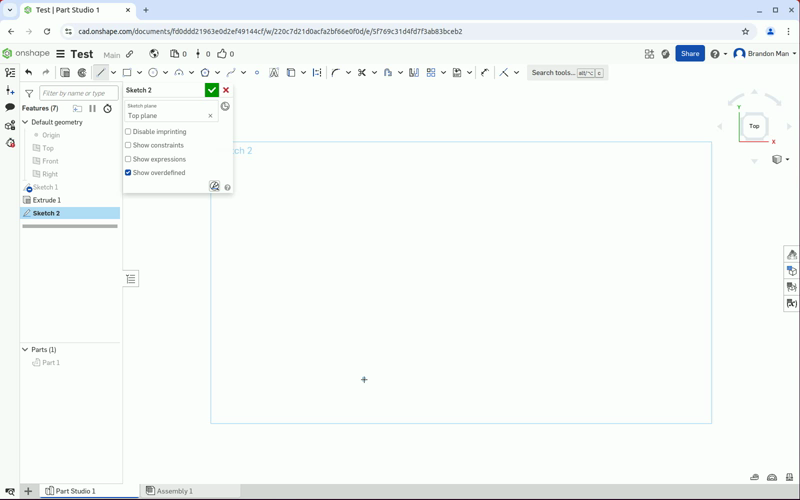
mouse_move(555, 379)
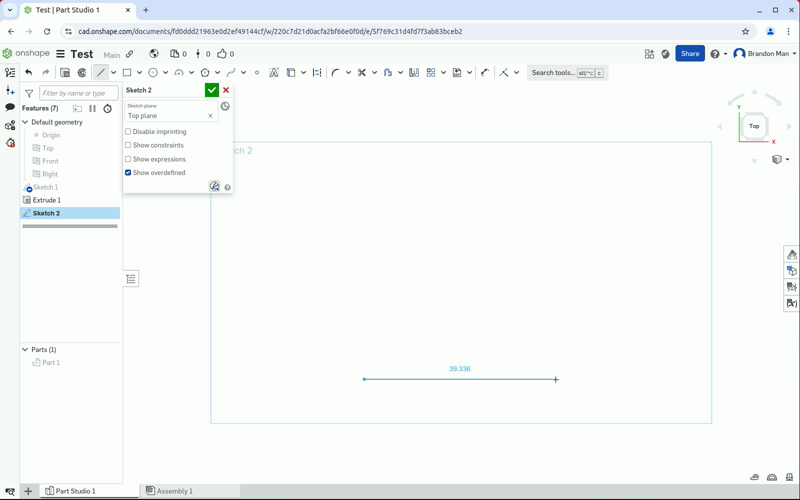
click(555, 379)
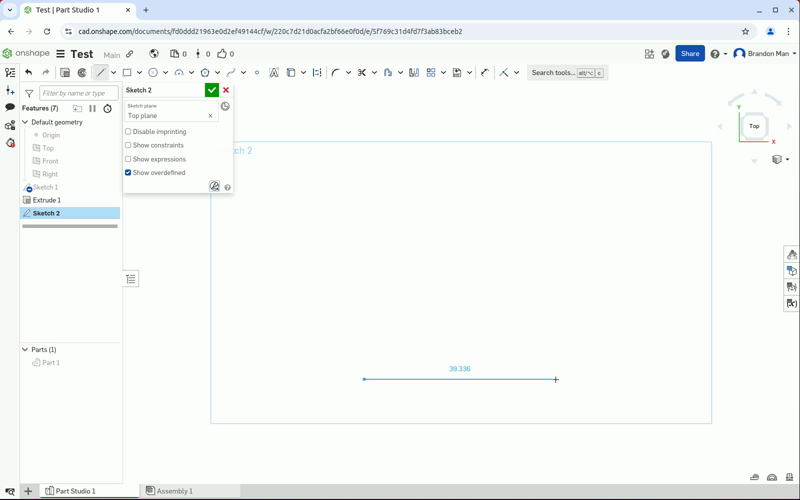
key_up(shift)
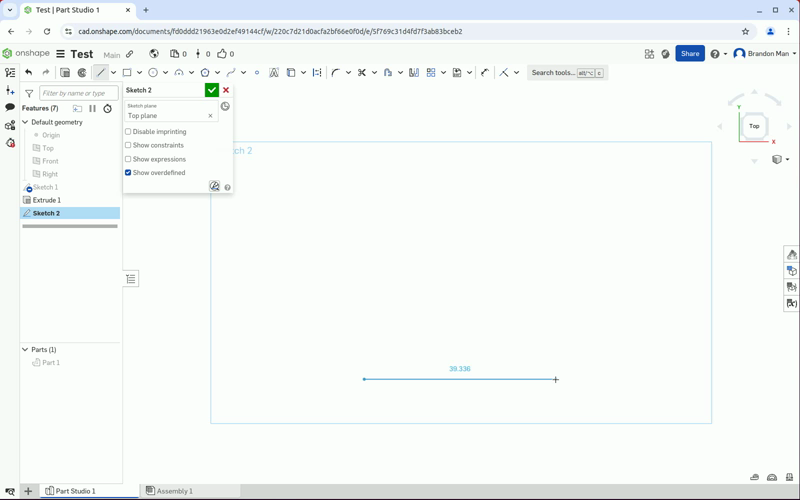
key_down(shift)
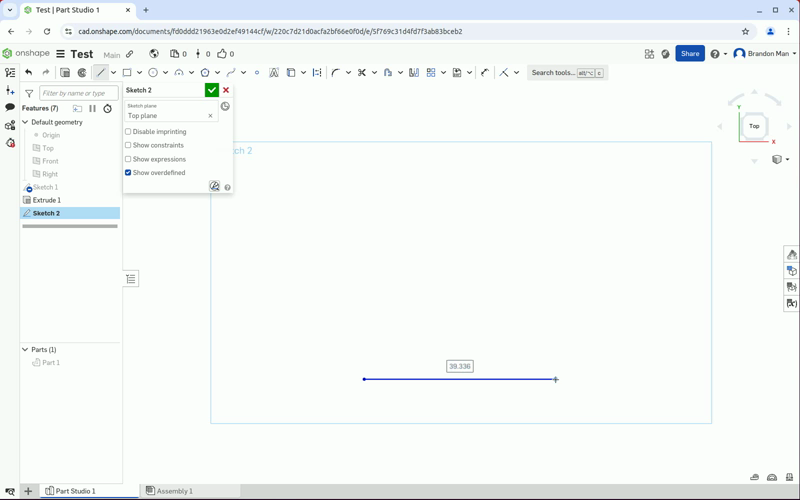
mouse_move(555, 187)
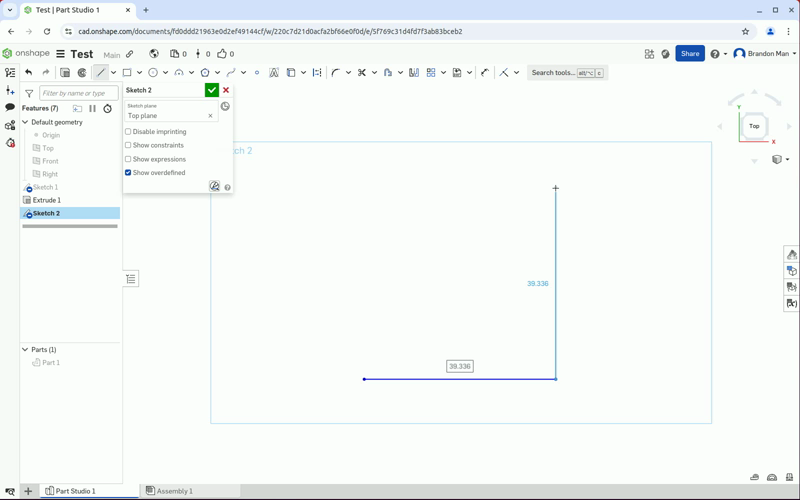
click(555, 187)
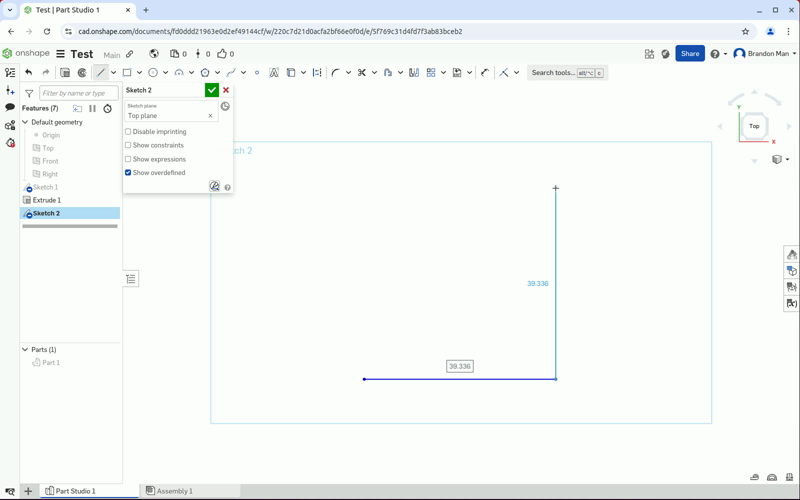
key_up(shift)
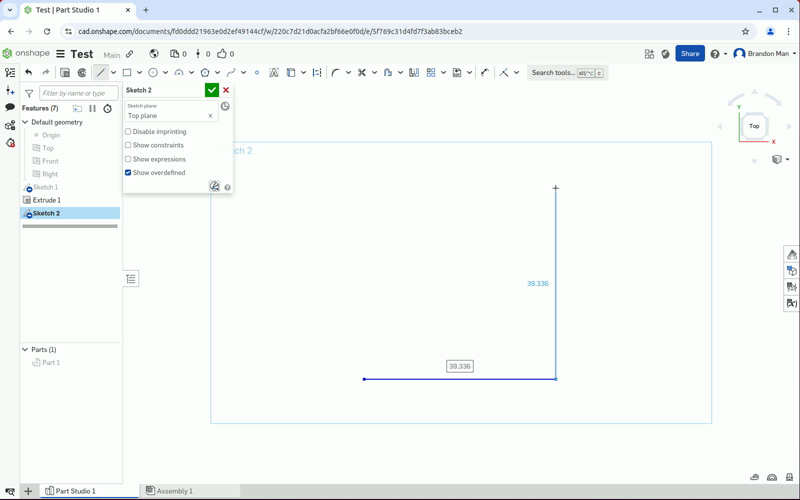
key_down(shift)
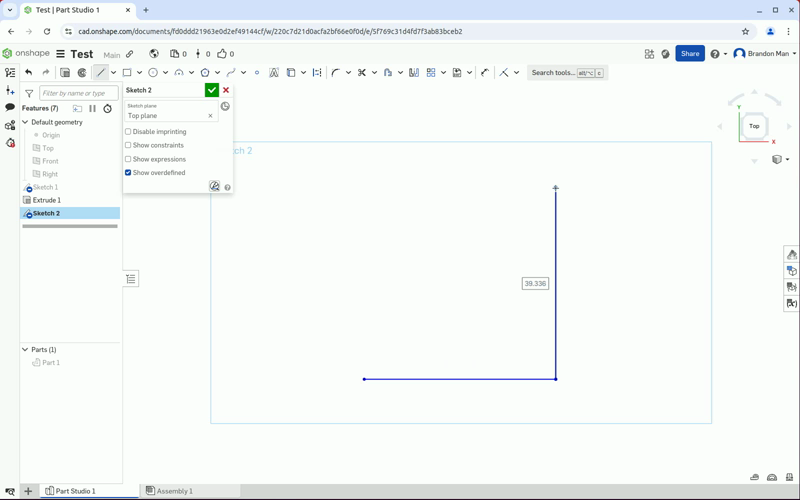
mouse_move(398, 187)
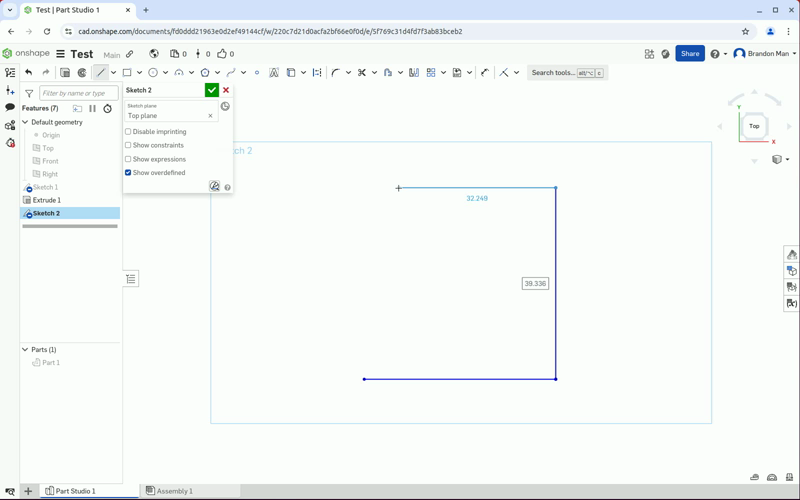
click(398, 187)
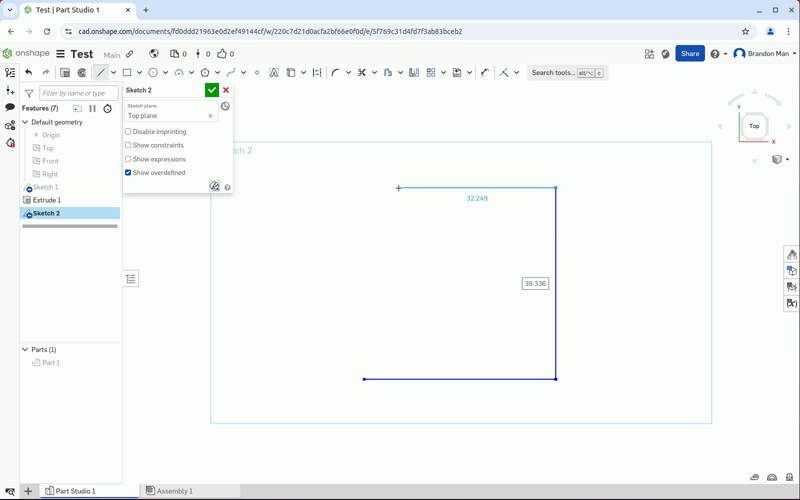
key_up(shift)
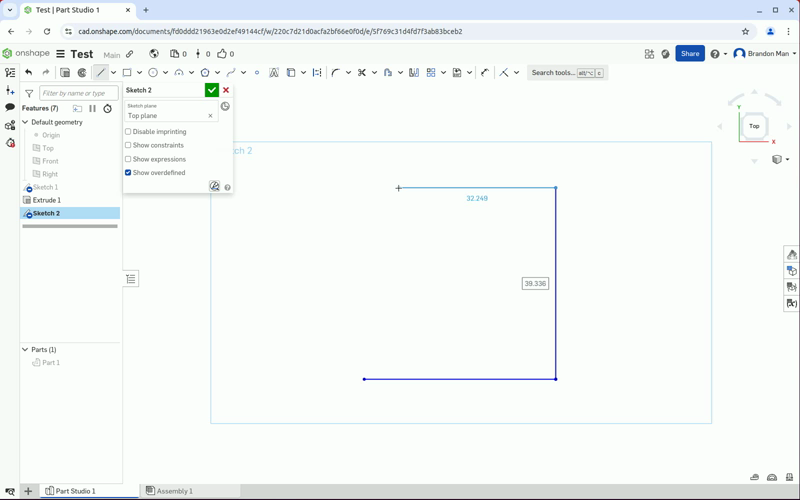
key_down(shift)
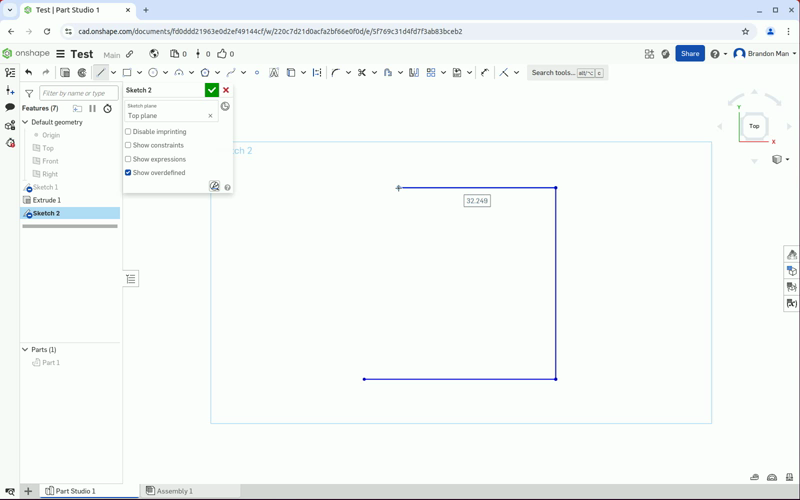
mouse_move(428, 187)
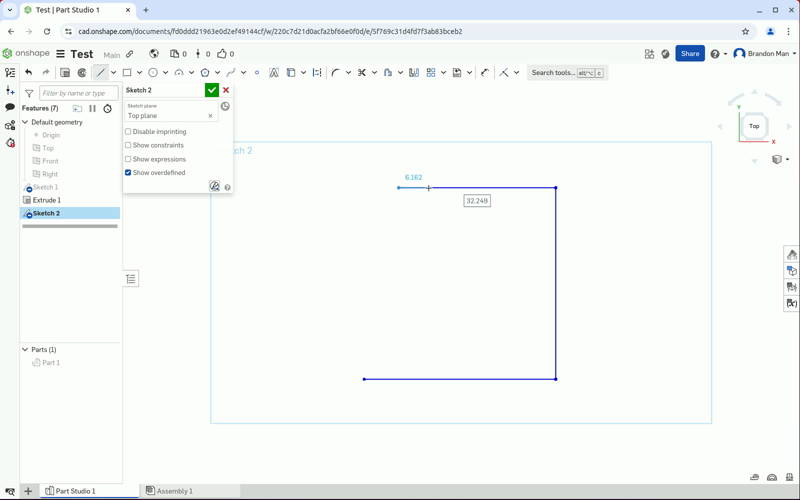
mouse_move(398, 222)
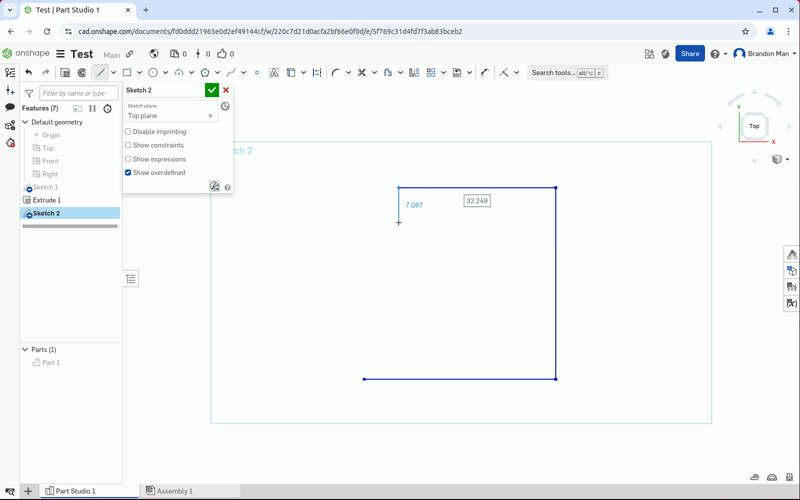
click(398, 222)
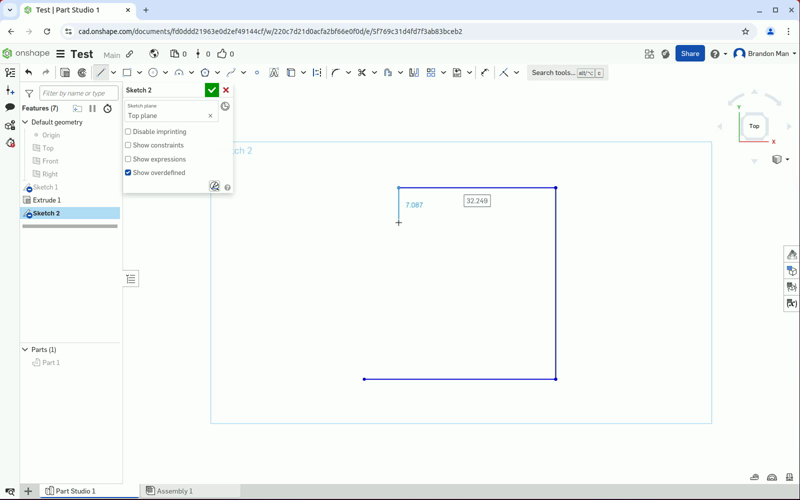
key_up(shift)
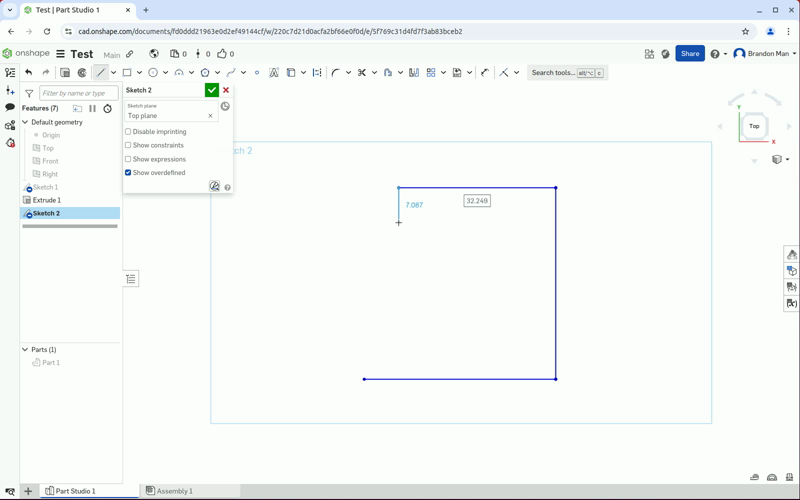
key_down(shift)
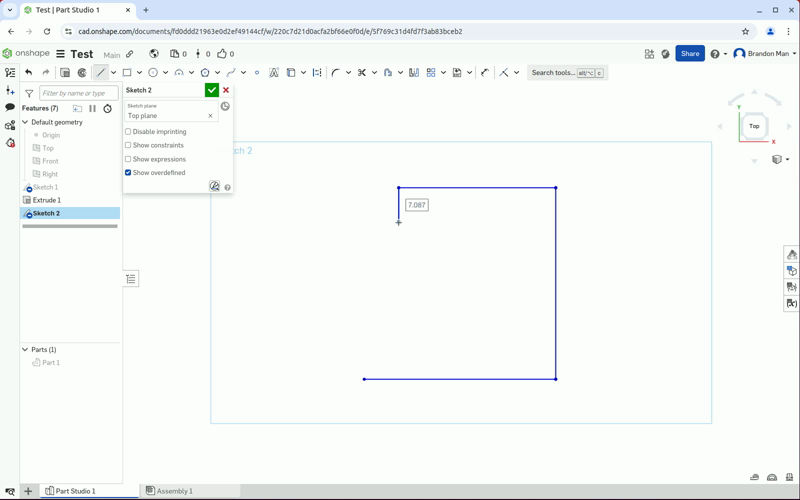
mouse_move(428, 222)
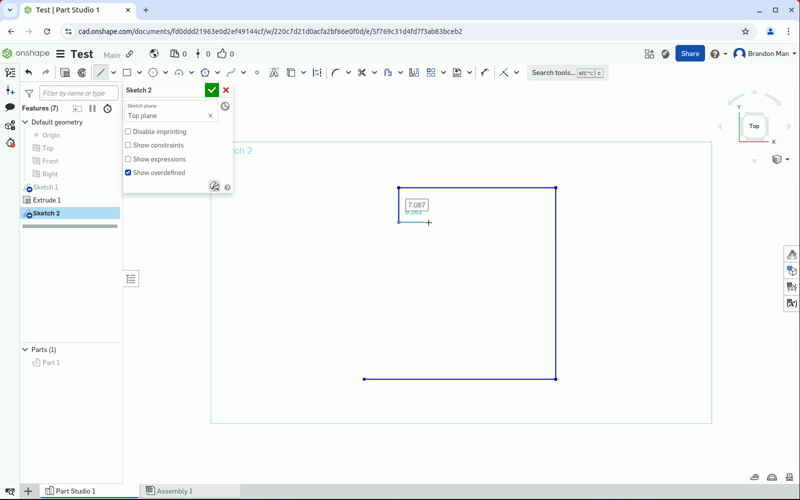
mouse_move(364, 222)
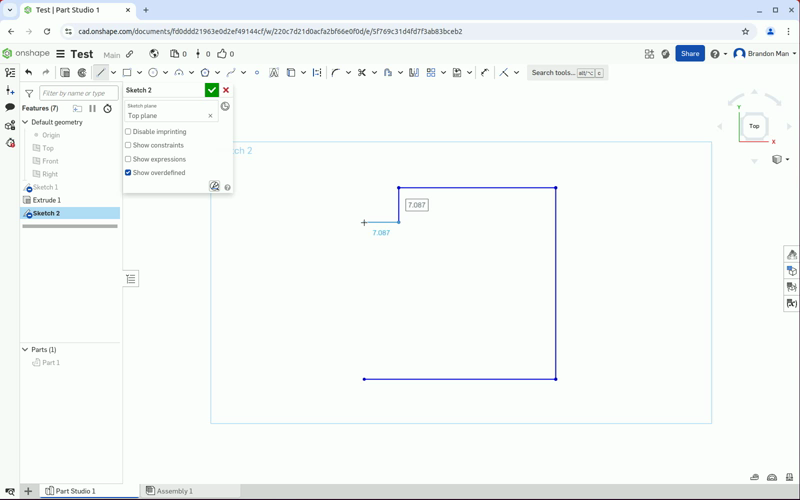
click(364, 222)
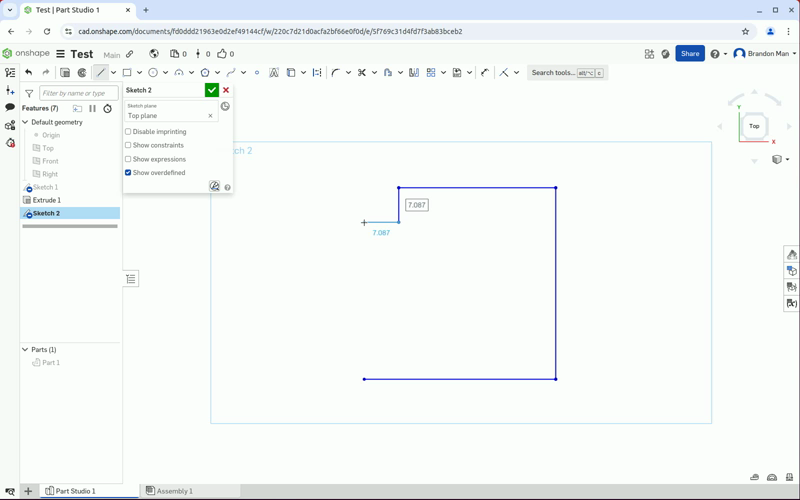
key_up(shift)
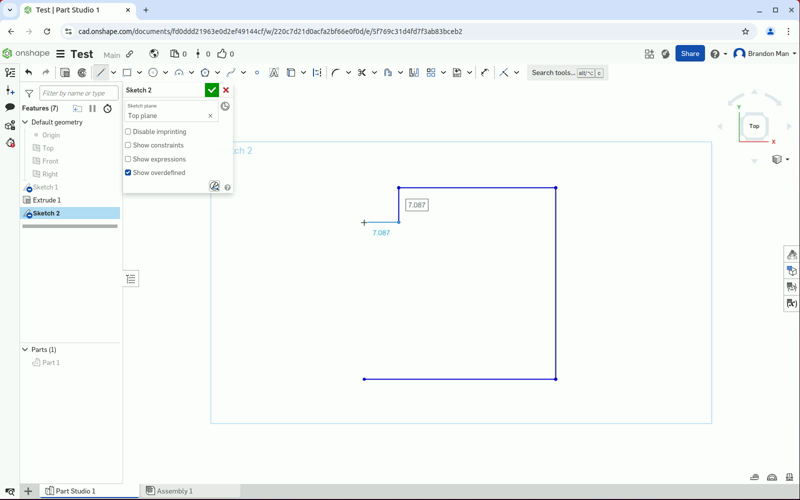
key_down(shift)
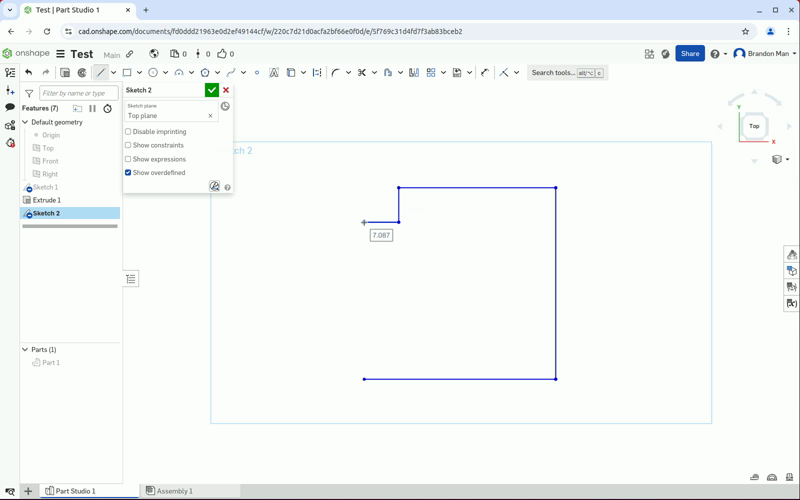
mouse_move(364, 379)
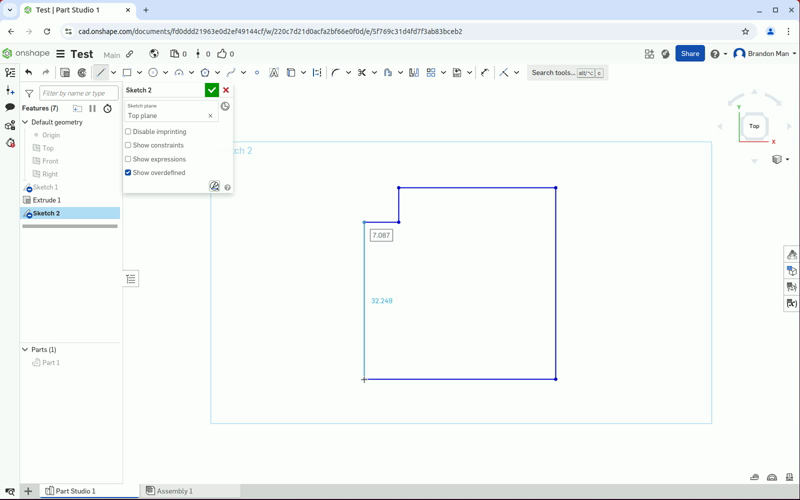
key_up(shift)
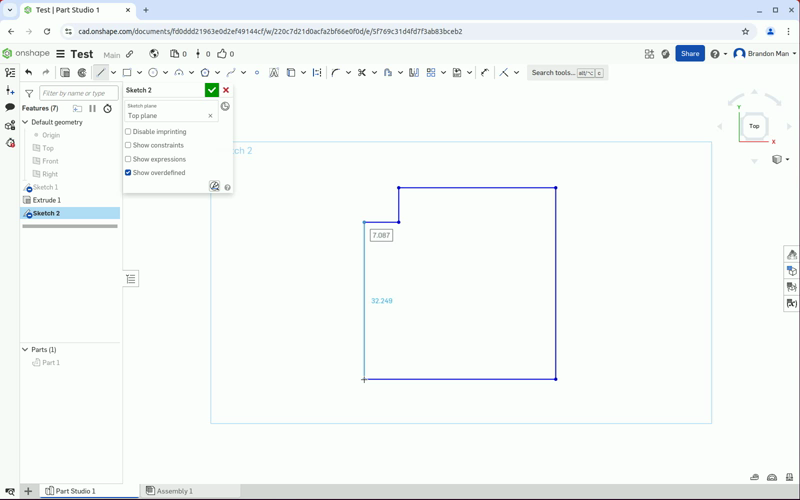
click(364, 379)
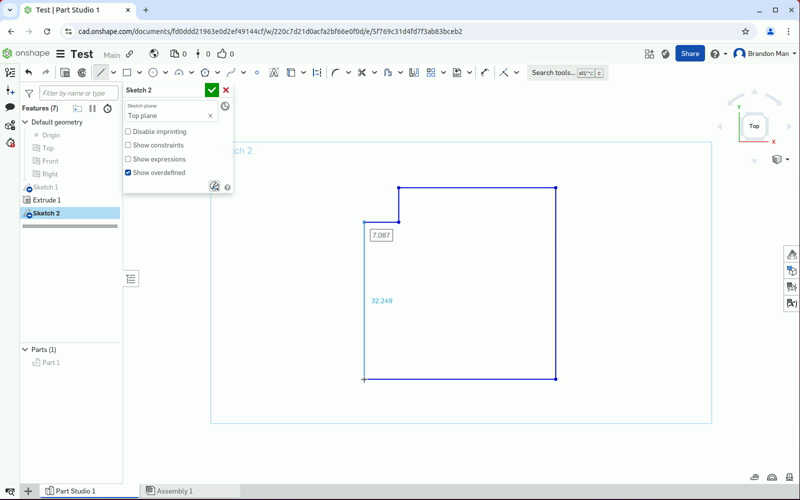
key(esc)
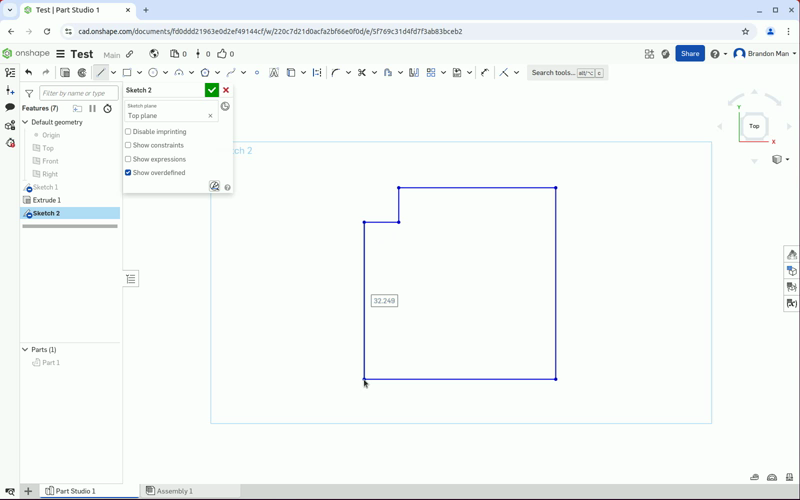
mouse_move(394, 286)
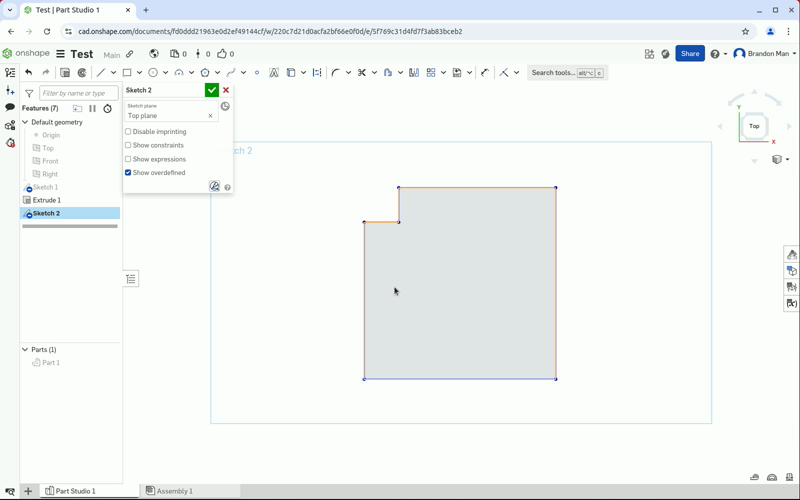
click(394, 286)
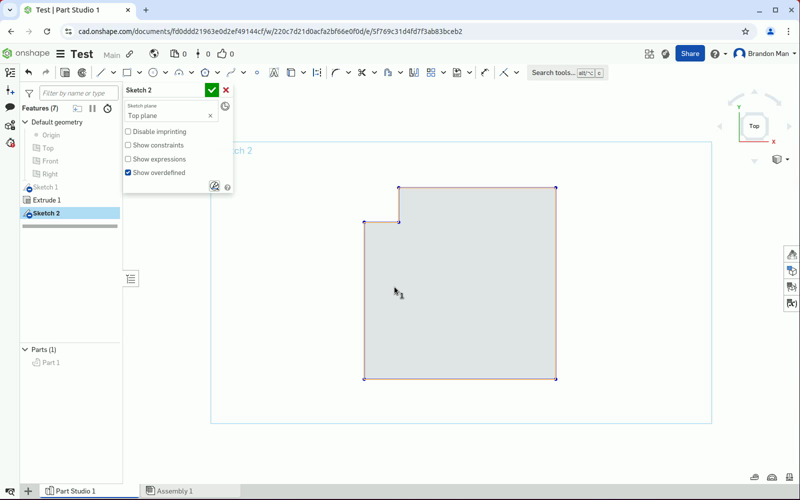
mouse_move(73, 352)
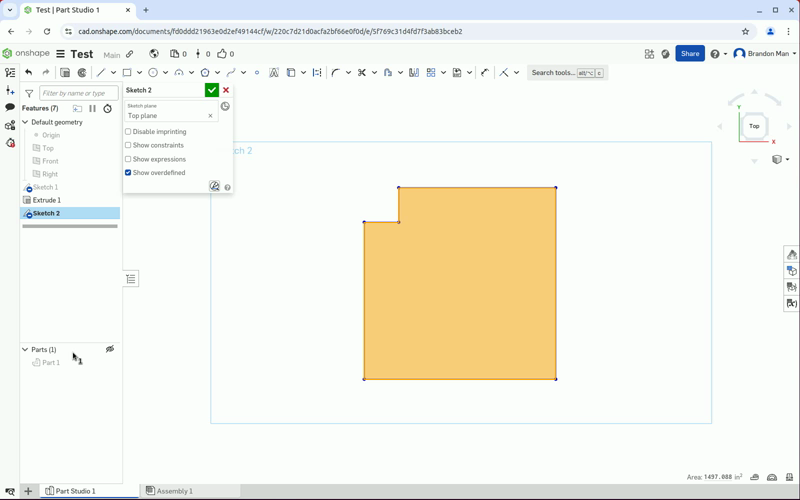
key(shift+y)
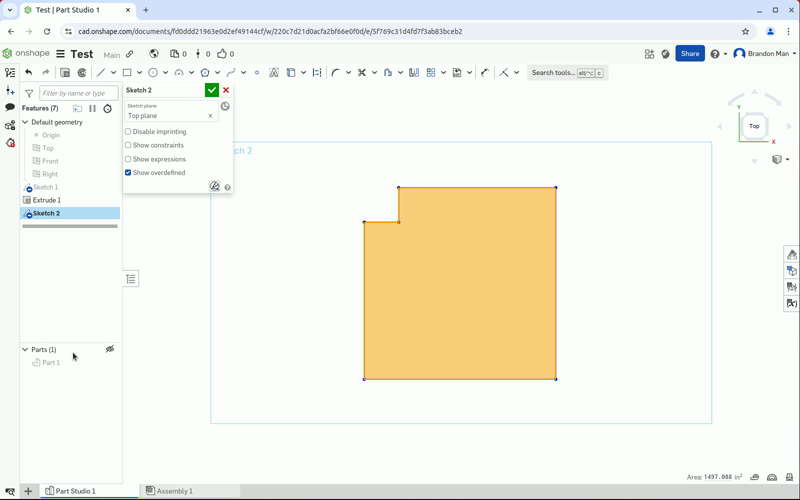
key(shift+e)
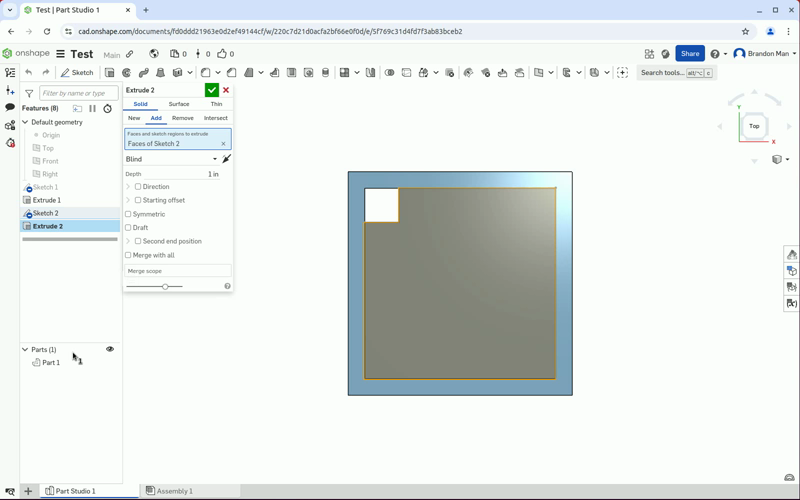
mouse_move(143, 106)
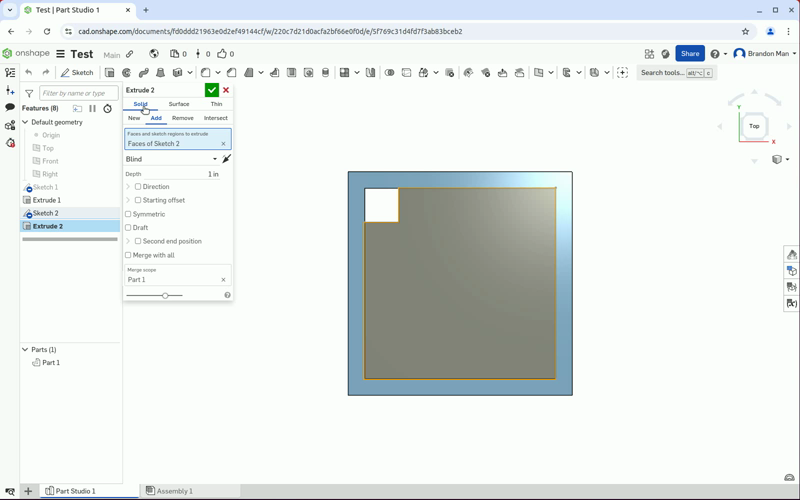
click(143, 106)
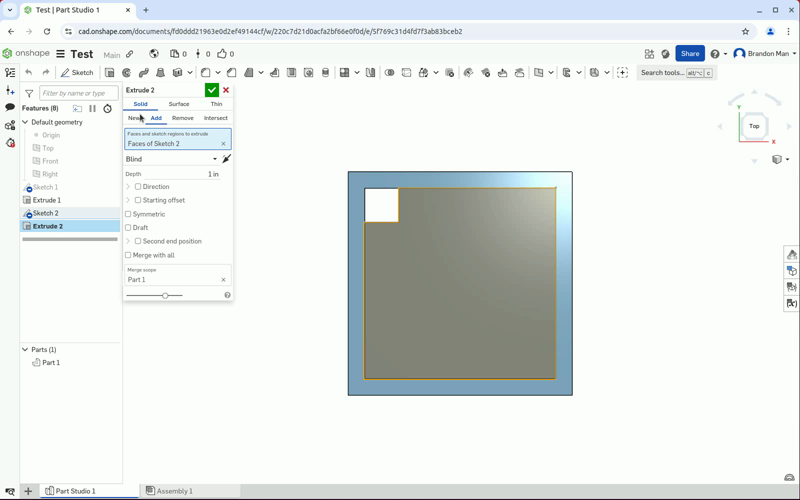
mouse_move(137, 120)
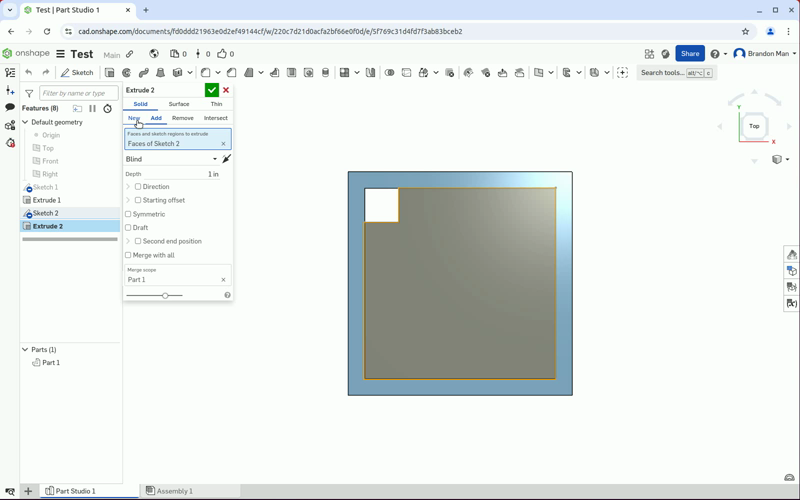
click(137, 120)
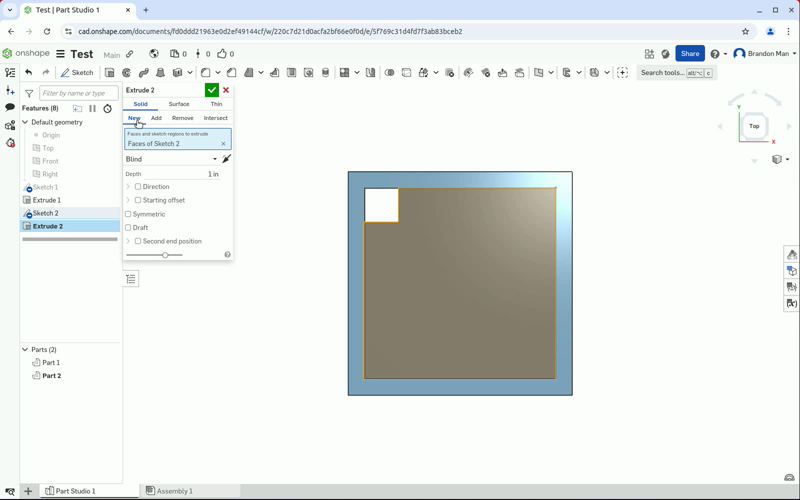
key(tab, 4)
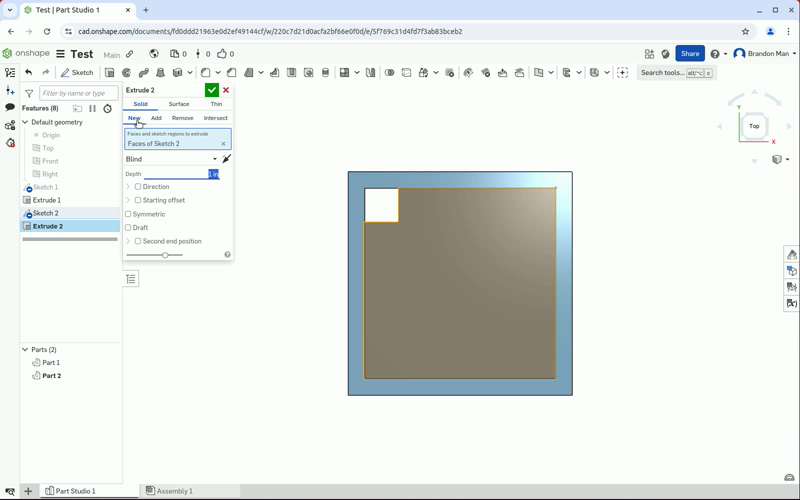
text(3.37)
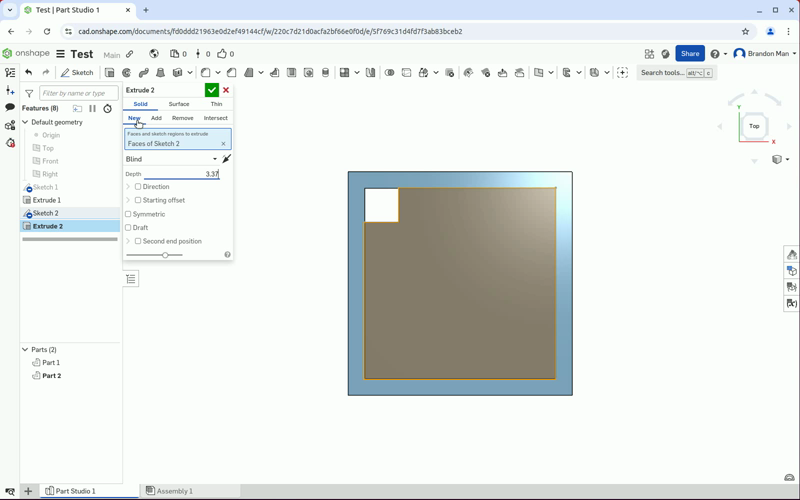
key(enter)
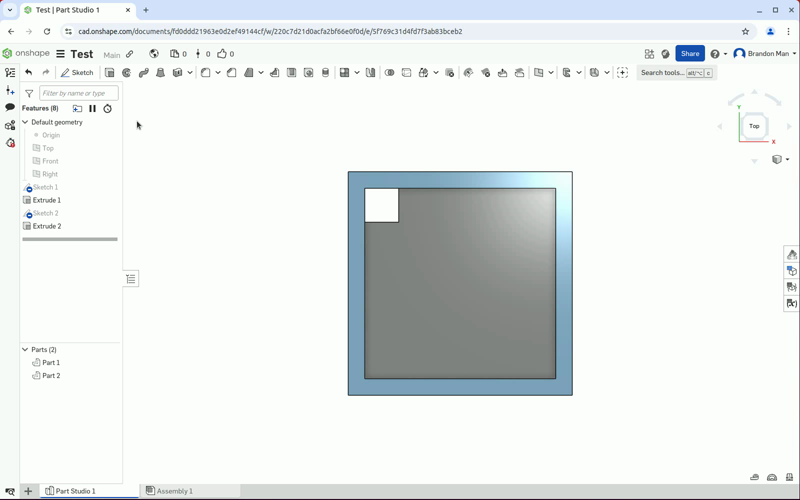
key(shift+h)
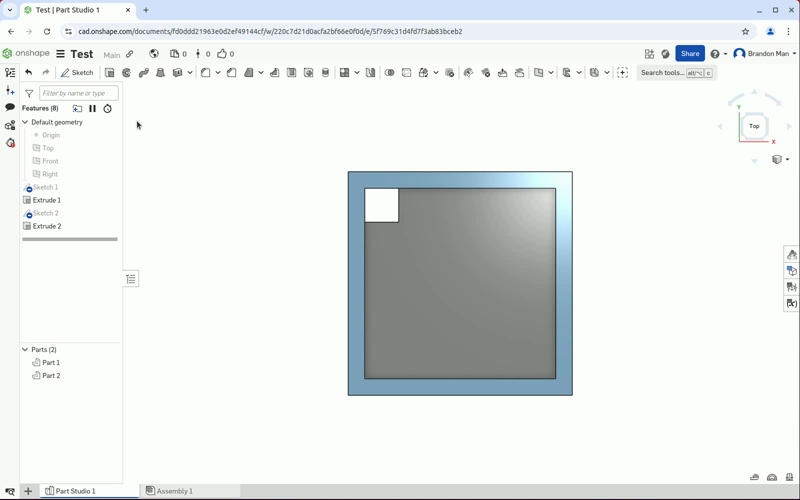
key(shift+h)
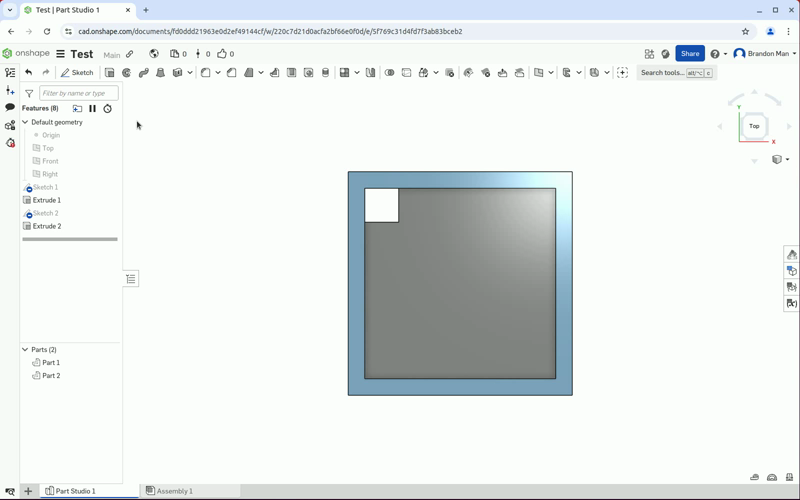
mouse_move(73, 189)
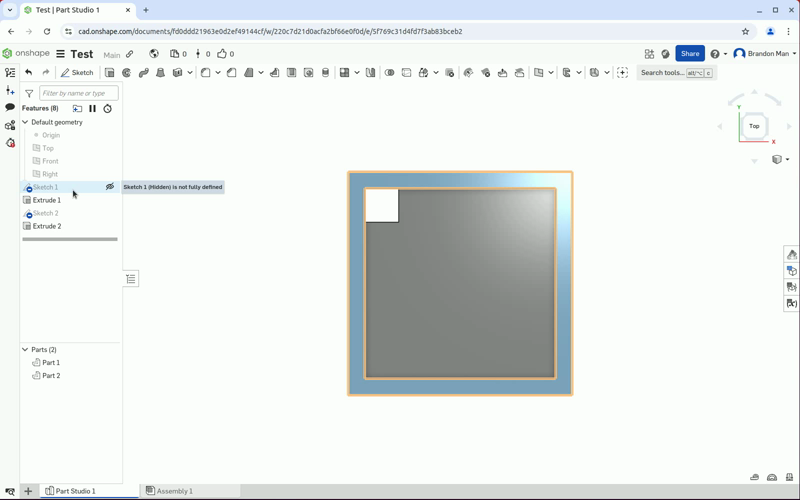
click(73, 189)
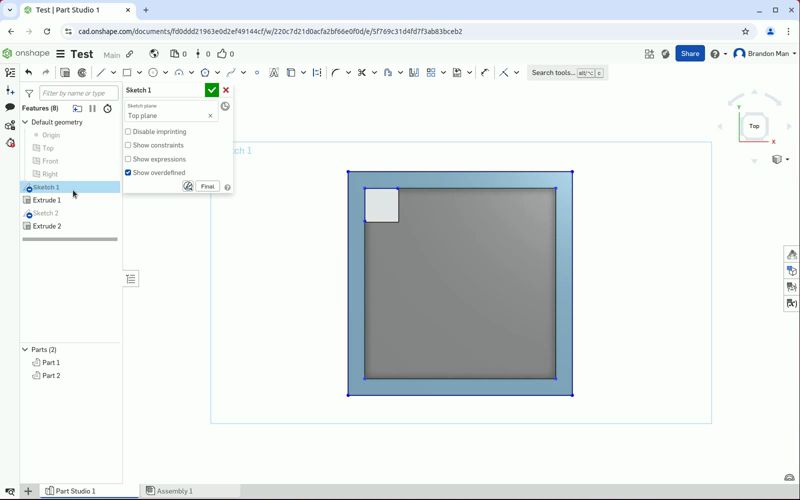
mouse_move(229, 92)
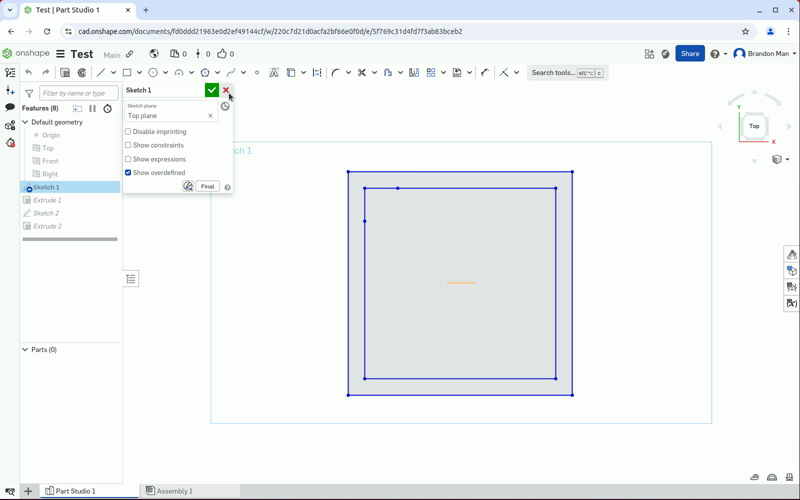
click(229, 92)
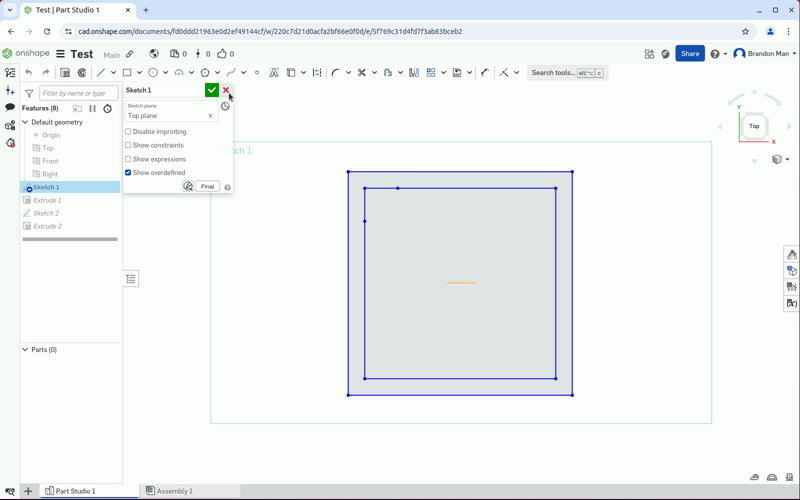
key(shift+s)
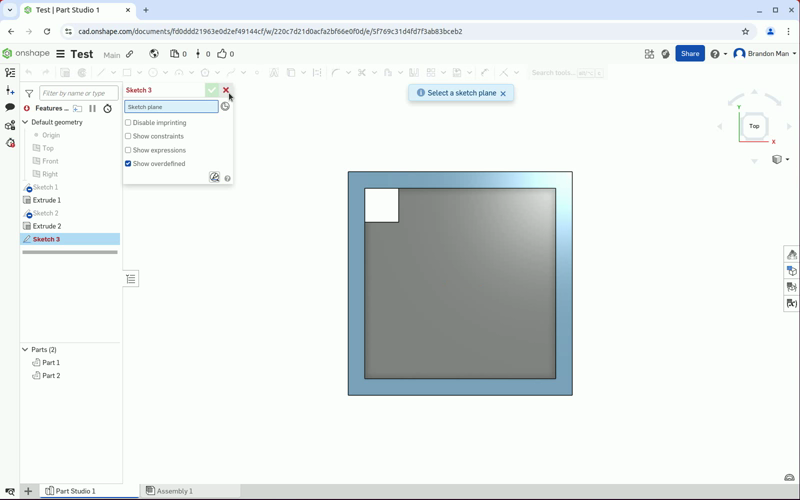
mouse_move(73, 150)
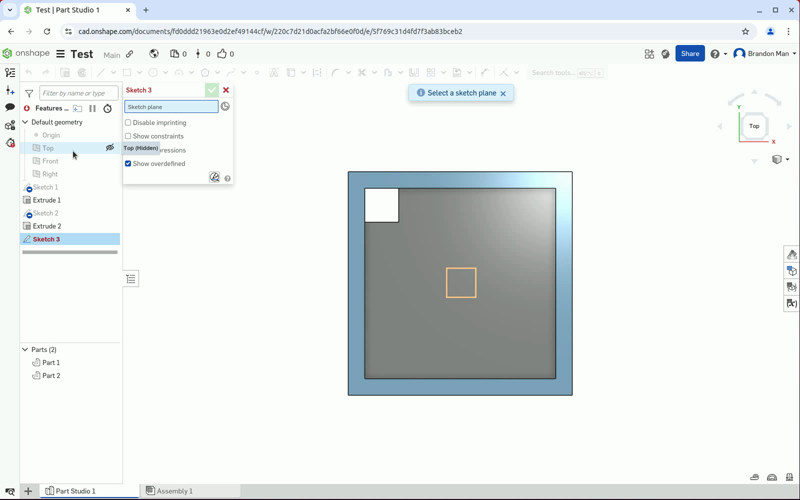
click(73, 150)
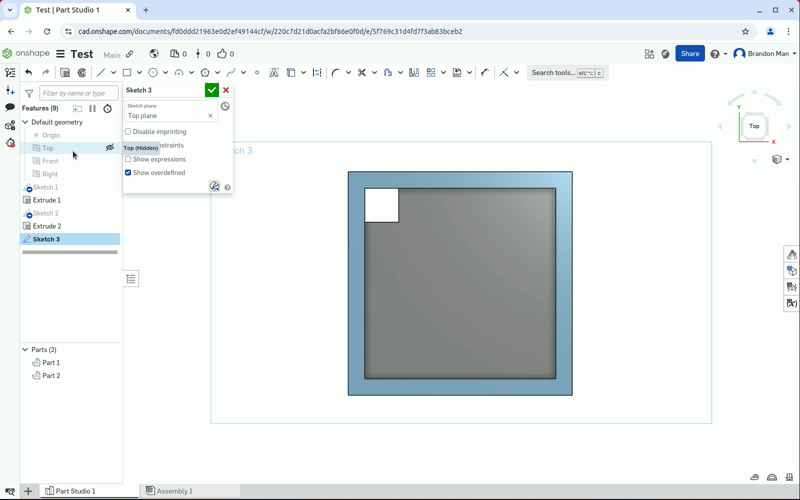
mouse_move(73, 352)
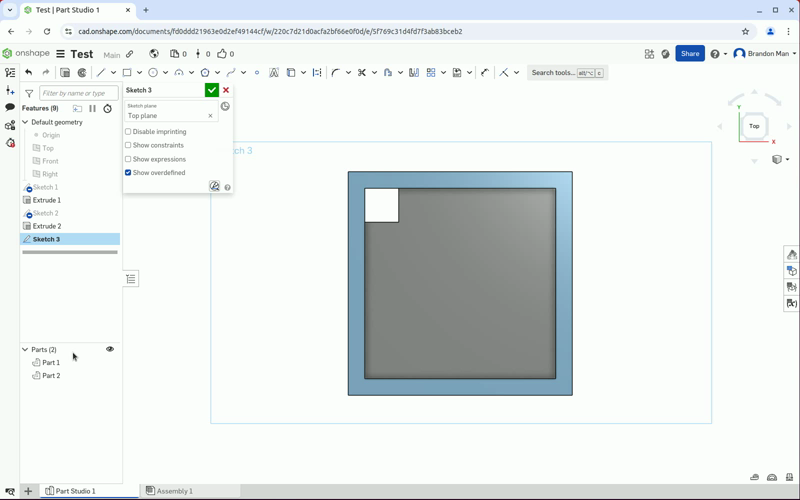
key(y)
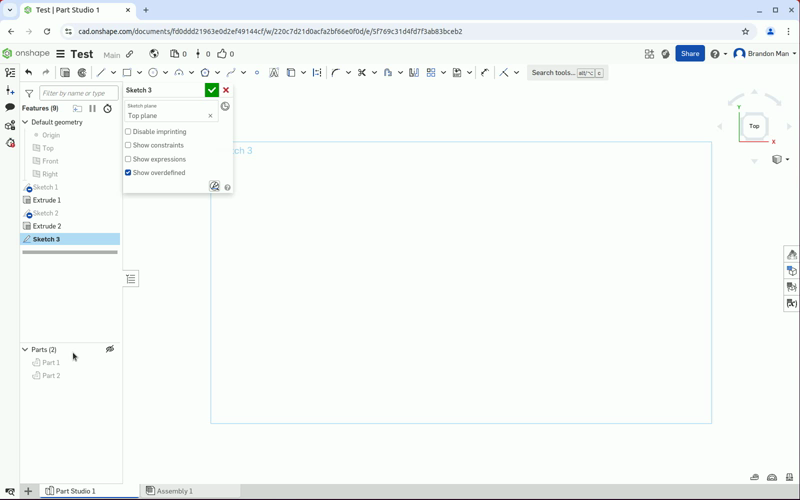
key(l)
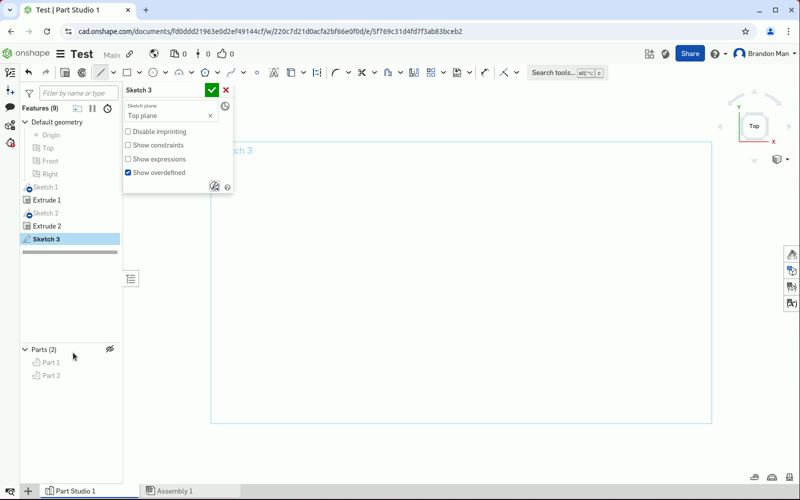
key_down(shift)
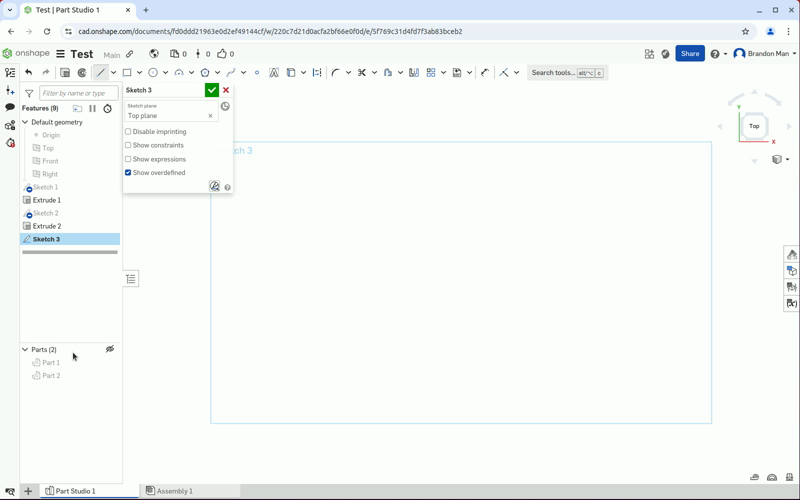
mouse_move(364, 220)
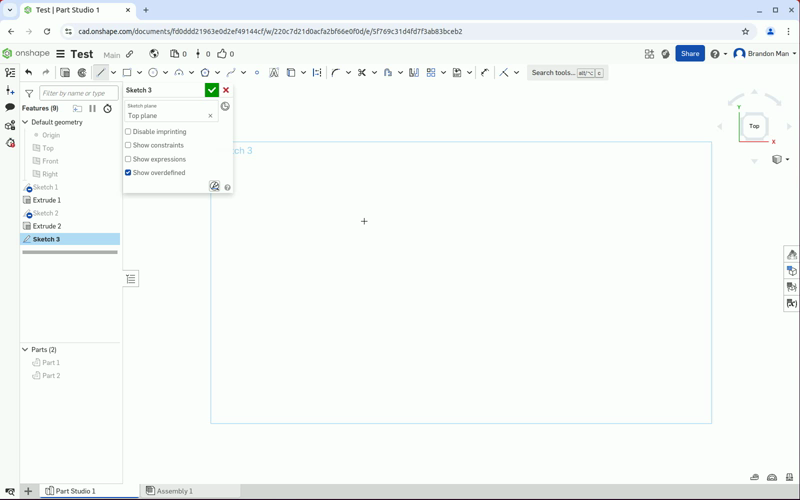
click(364, 220)
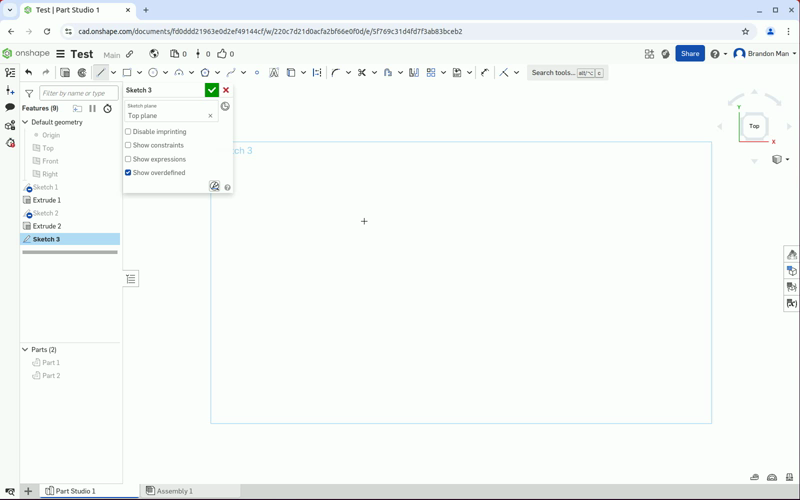
key_up(shift)
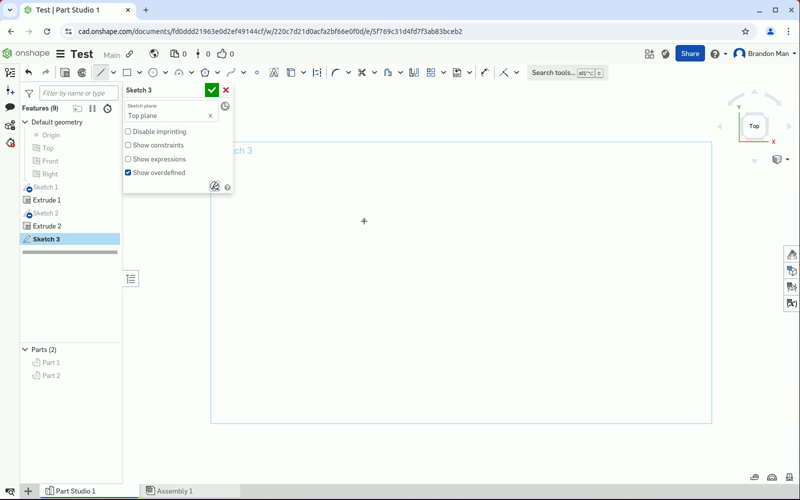
key_down(shift)
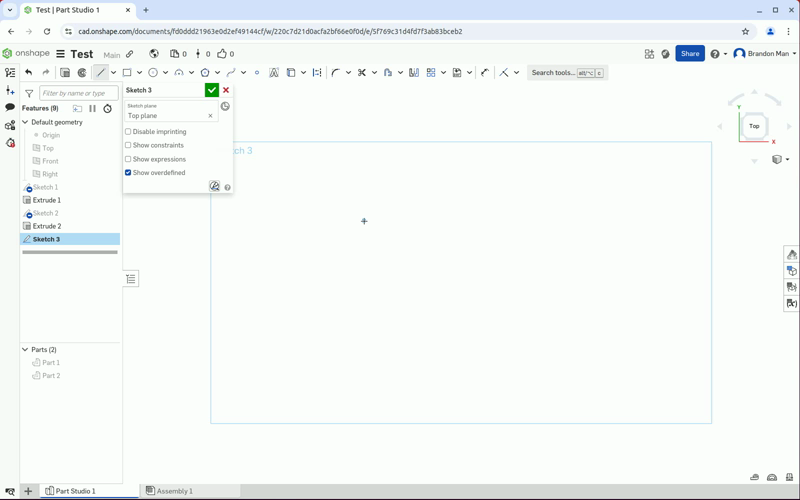
mouse_move(394, 220)
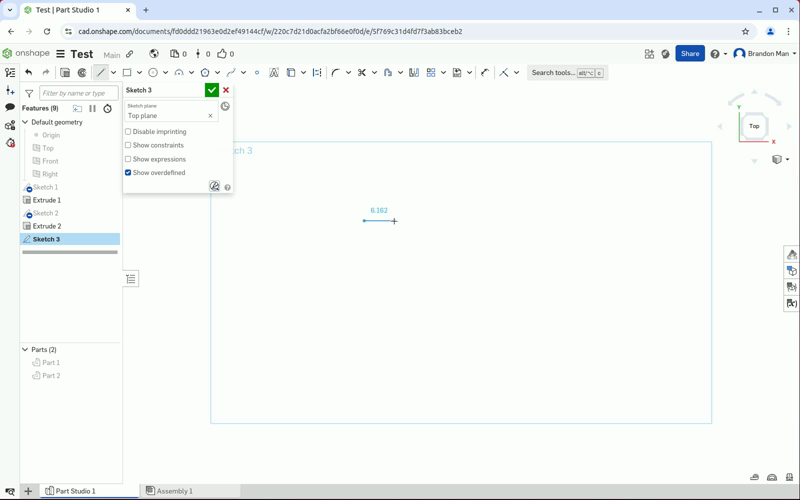
mouse_move(398, 220)
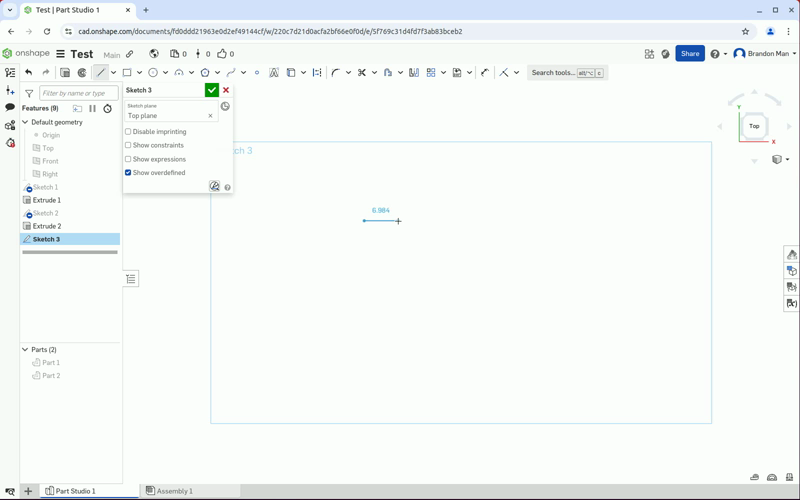
click(398, 220)
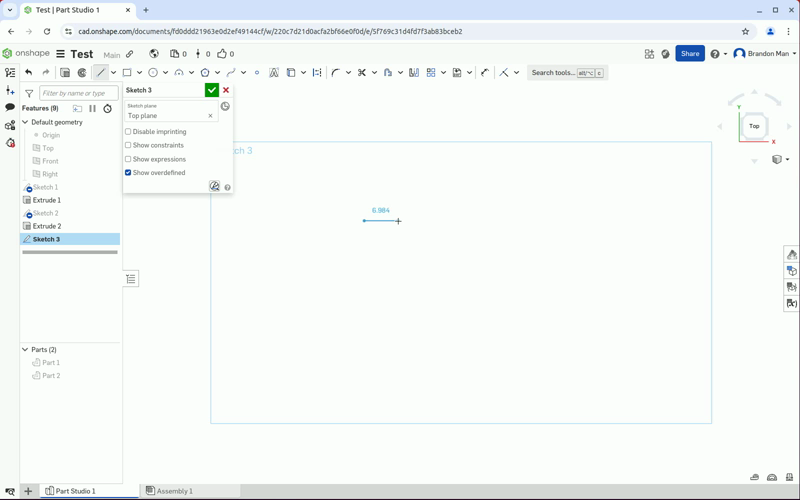
key_up(shift)
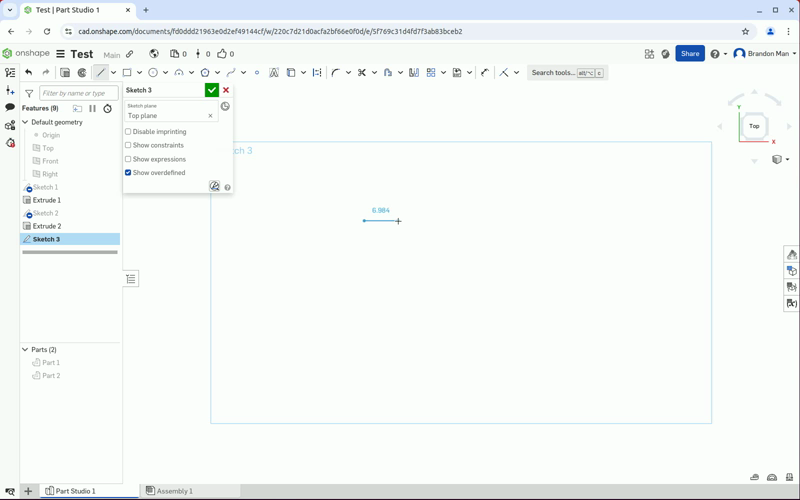
key_down(shift)
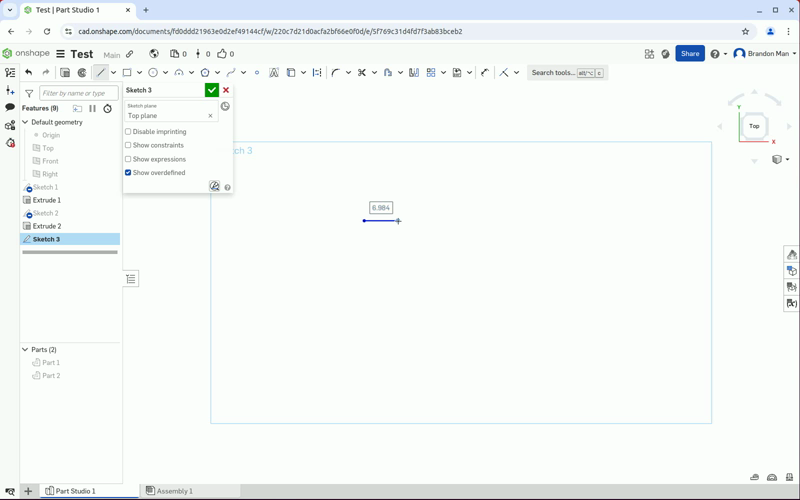
mouse_move(428, 220)
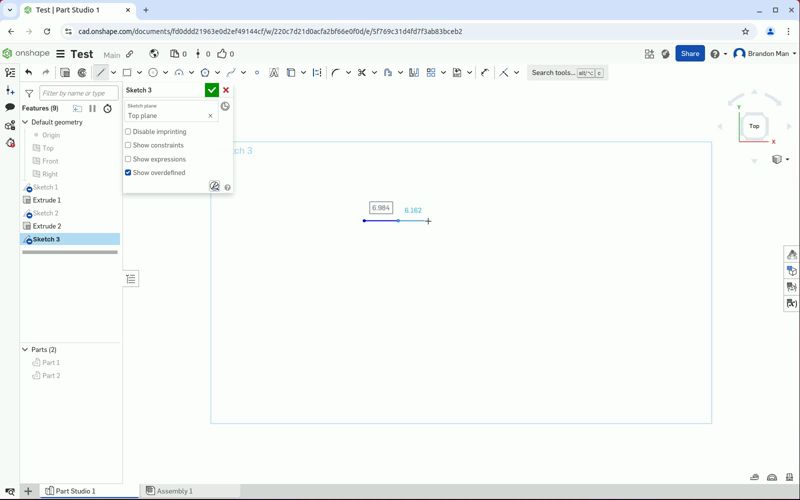
mouse_move(398, 187)
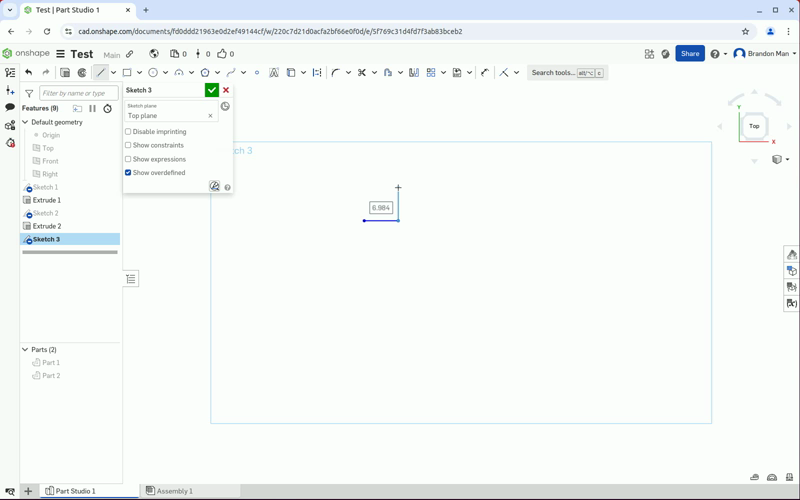
click(398, 187)
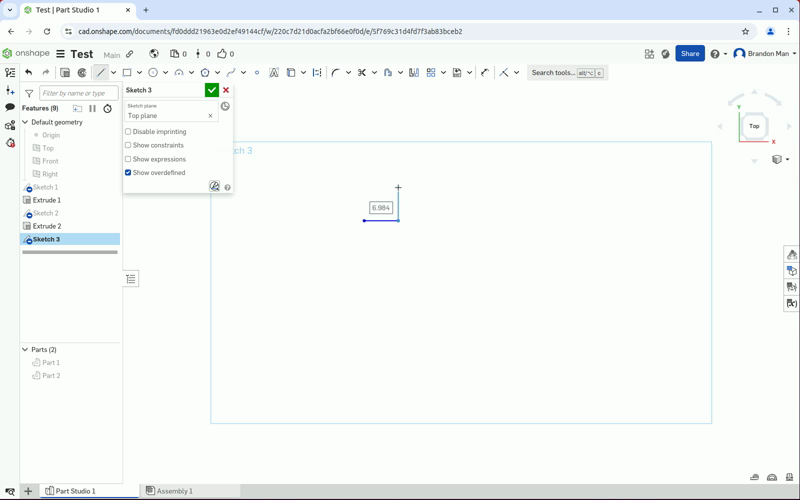
key_up(shift)
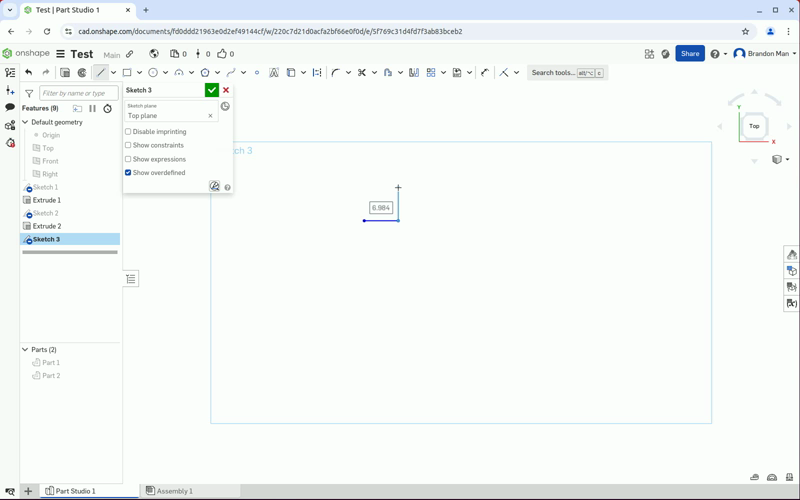
key_down(shift)
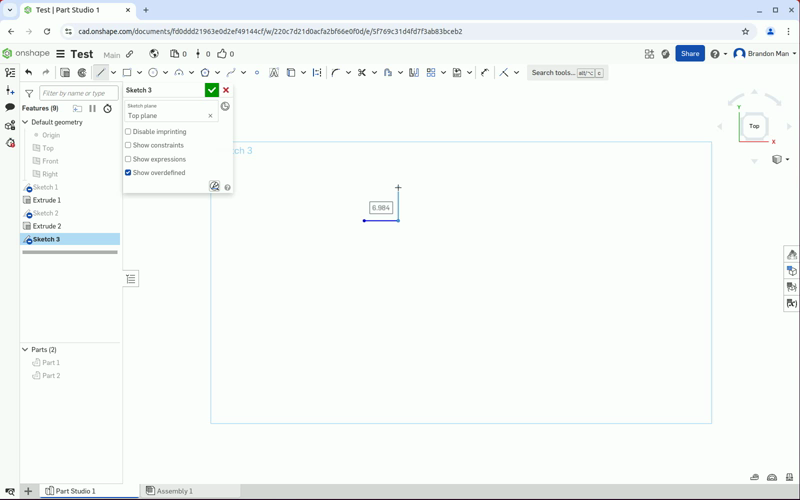
mouse_move(428, 187)
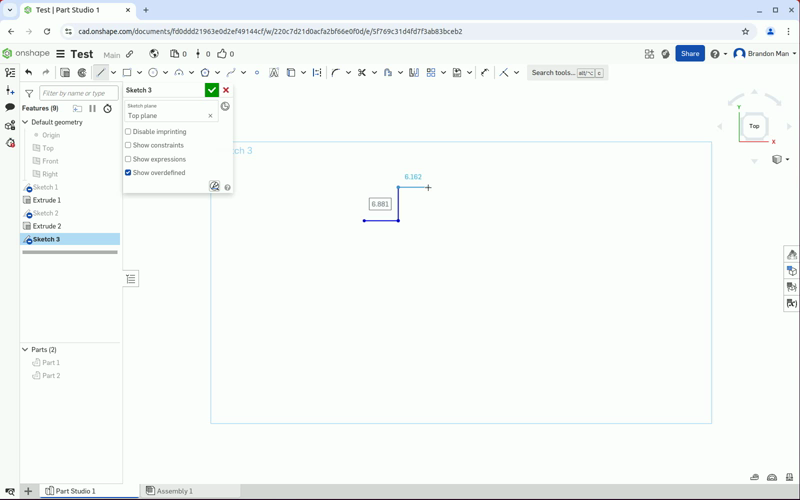
mouse_move(364, 187)
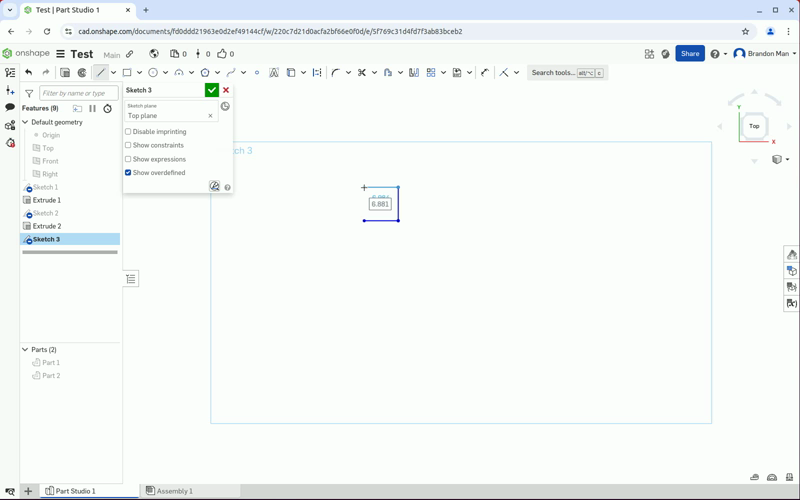
click(364, 187)
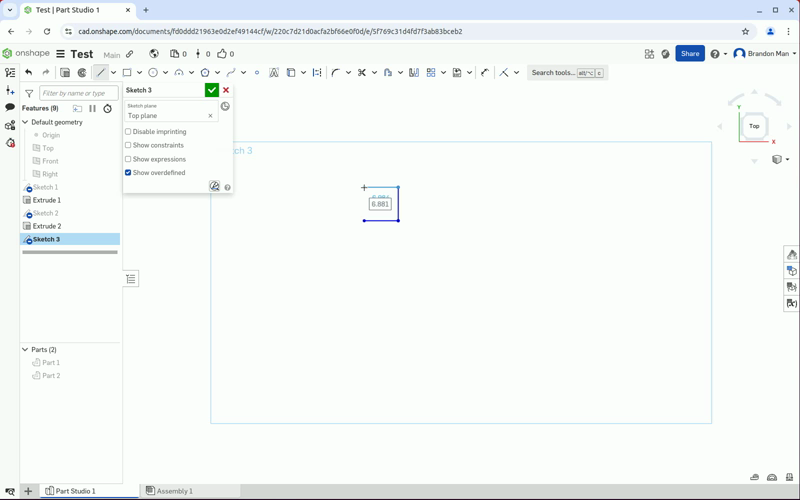
key_up(shift)
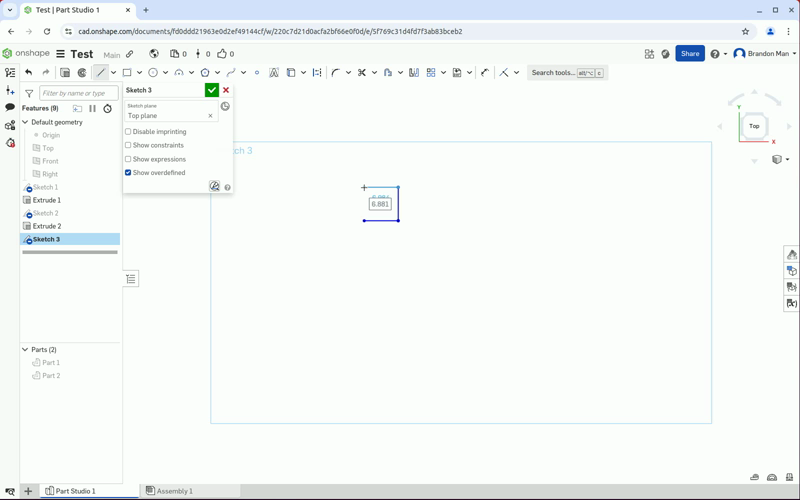
mouse_move(394, 187)
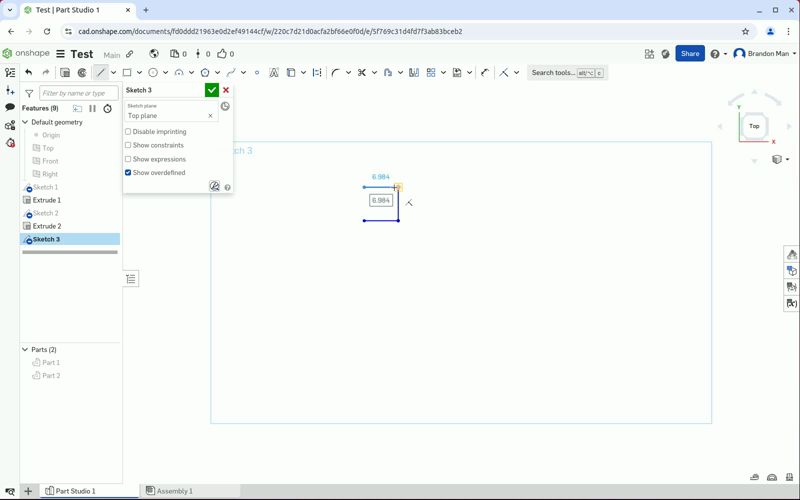
key_down(shift)
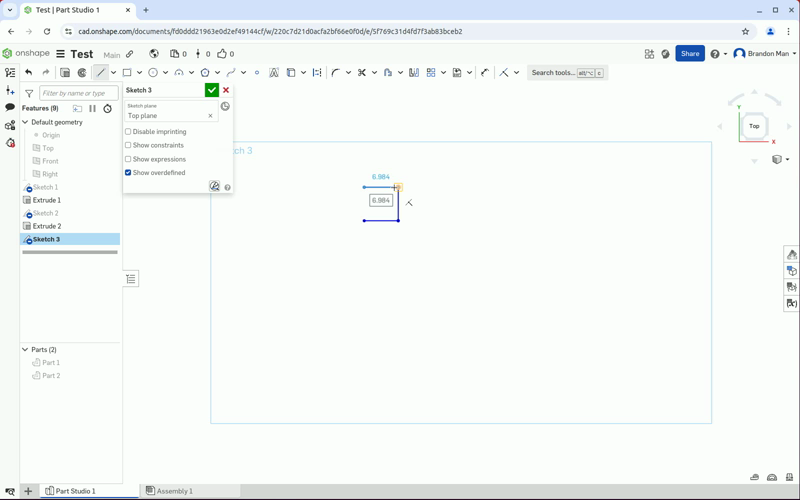
mouse_move(364, 220)
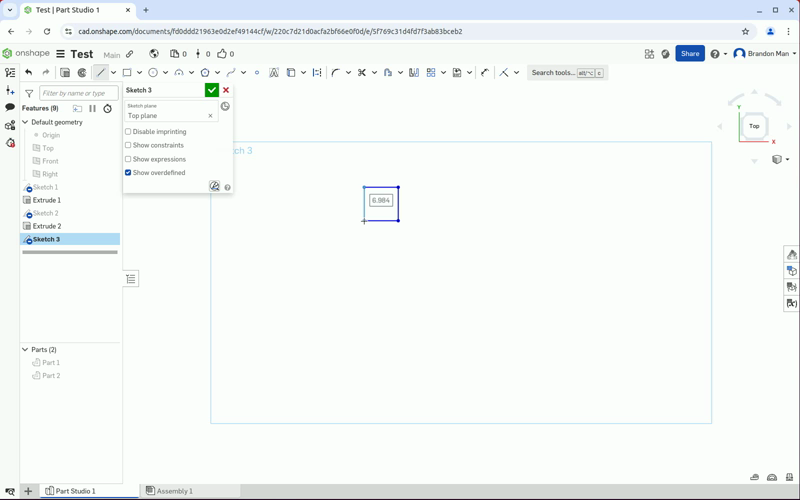
key_up(shift)
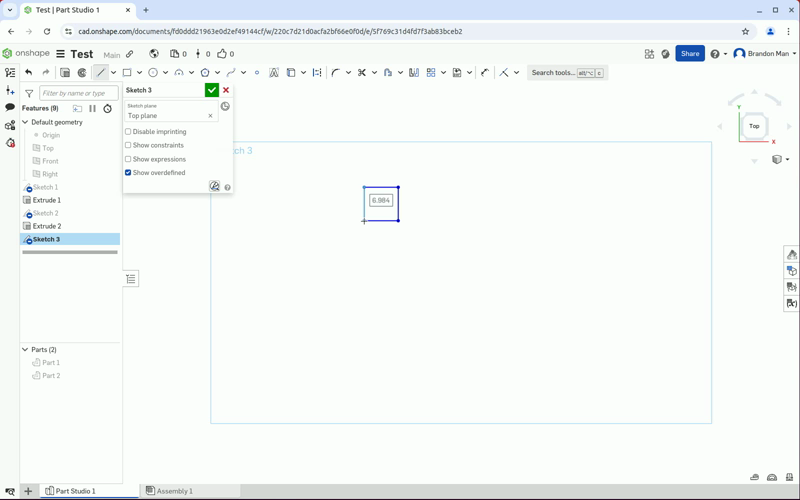
click(364, 220)
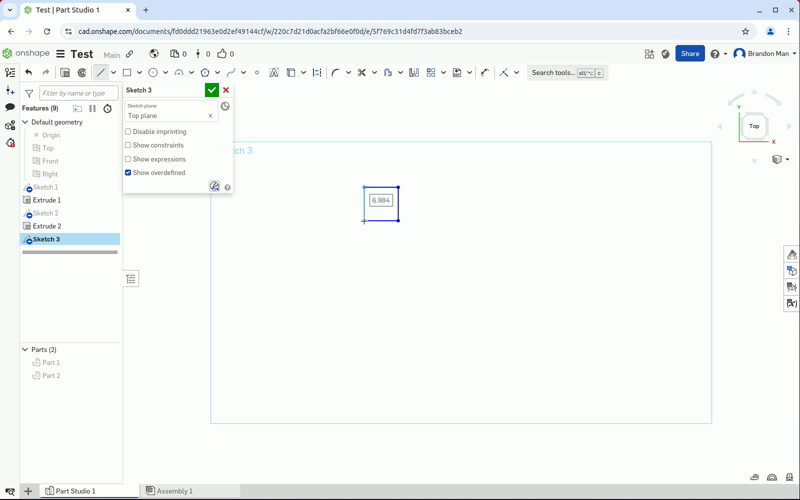
key(esc)
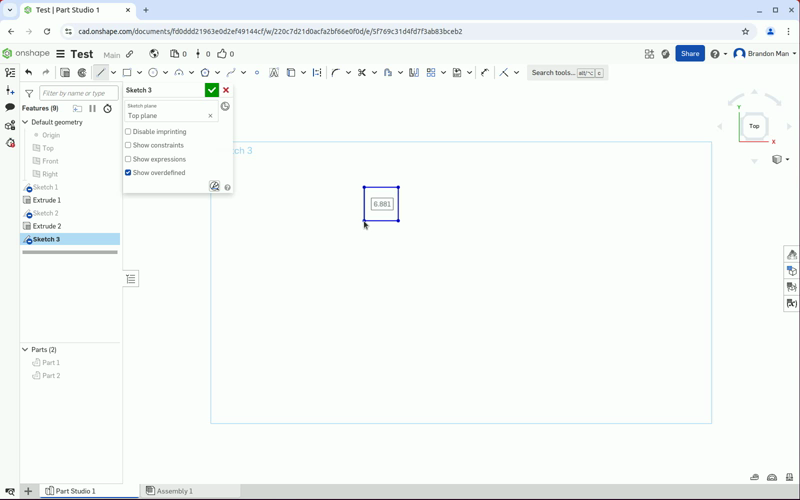
mouse_move(392, 208)
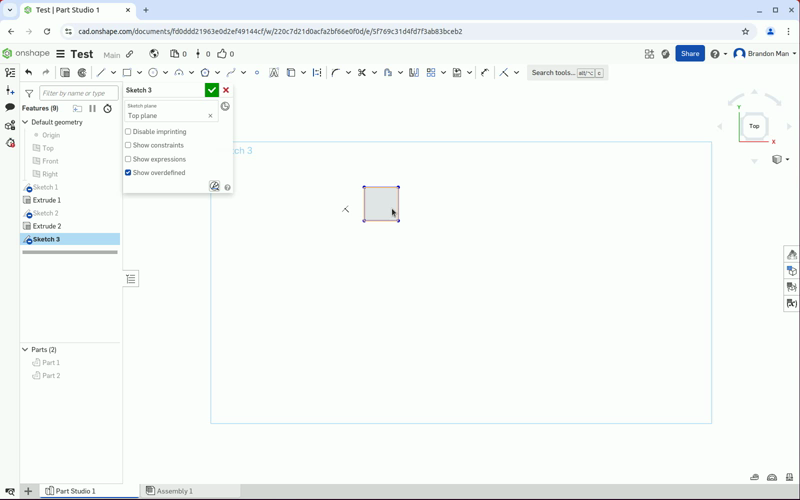
scroll(6)
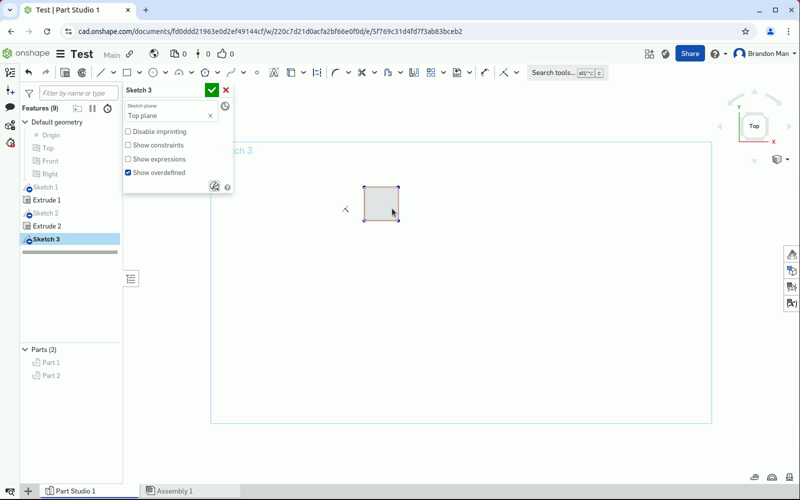
scroll(6)
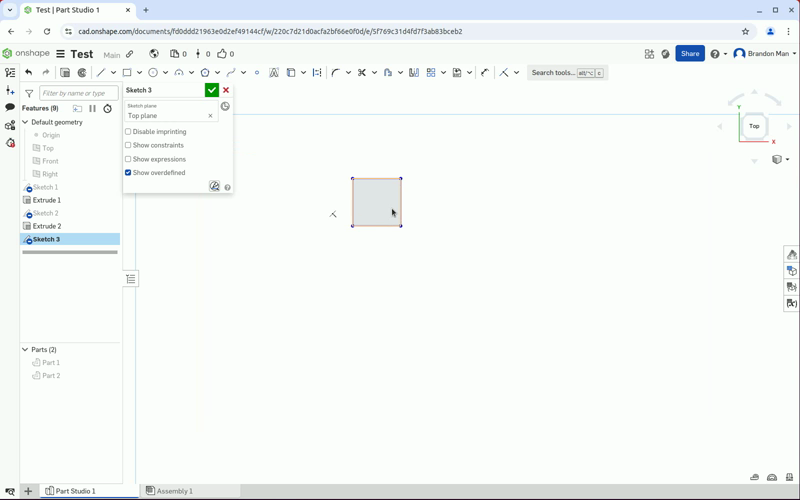
scroll(6)
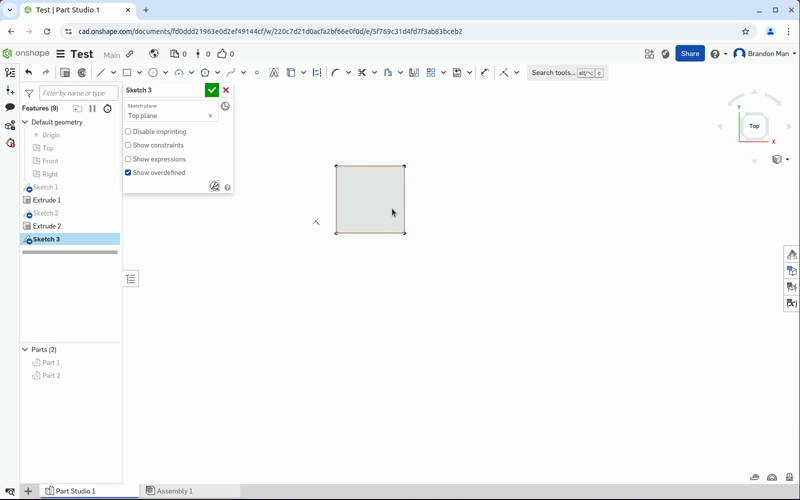
scroll(6)
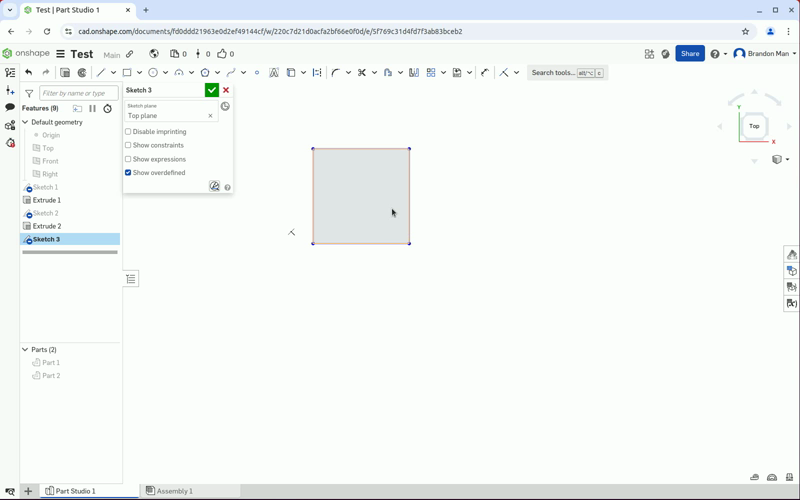
scroll(6)
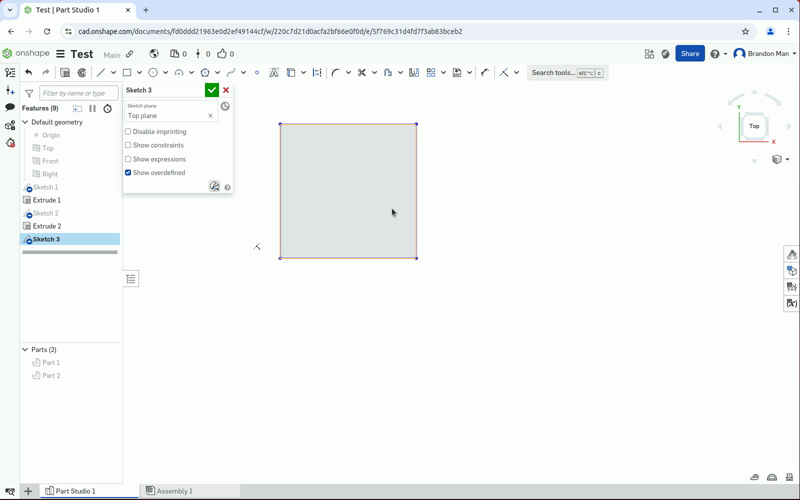
scroll(6)
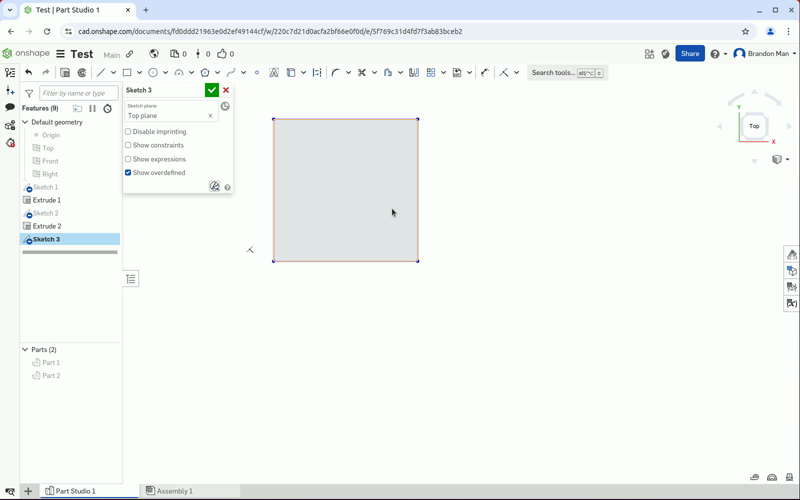
scroll(6)
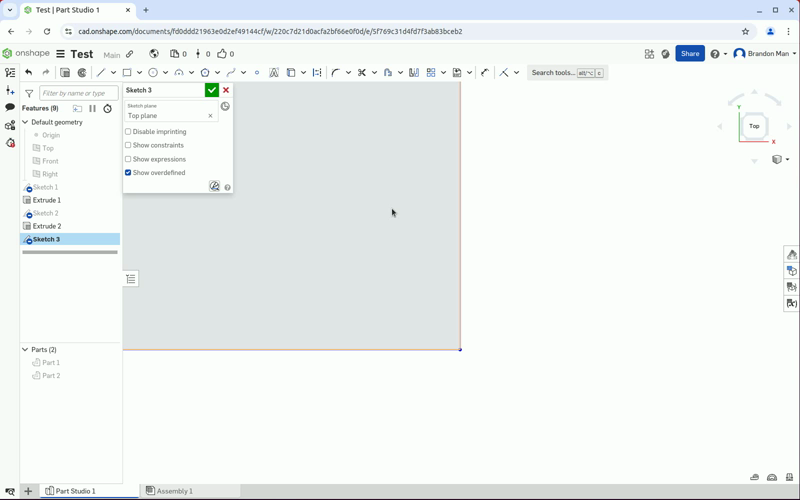
click(392, 208)
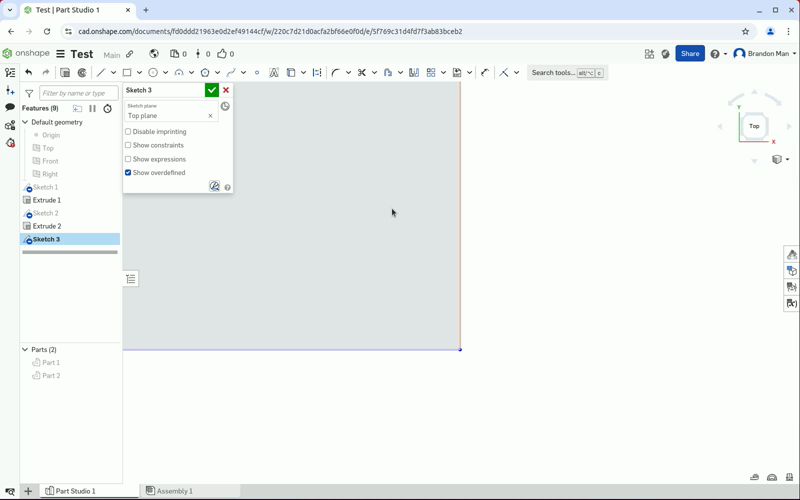
scroll(-6)
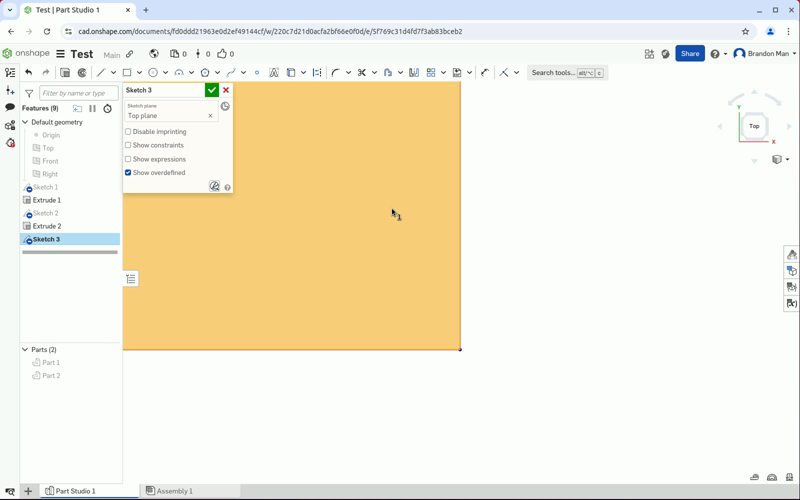
scroll(-6)
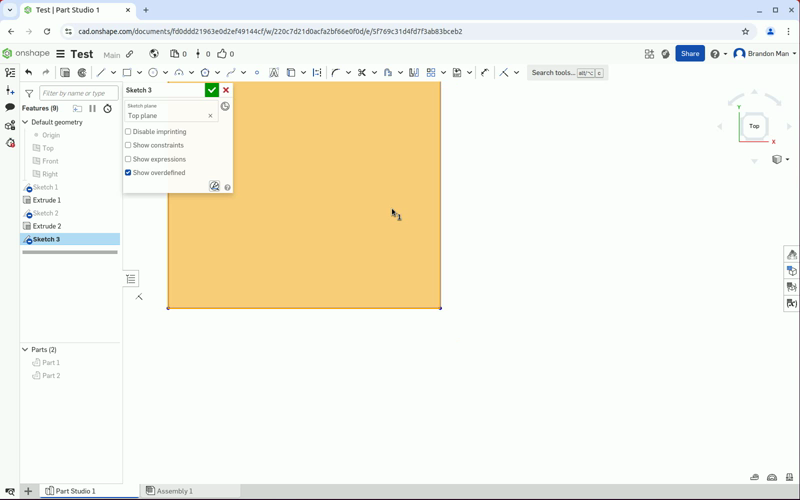
scroll(-6)
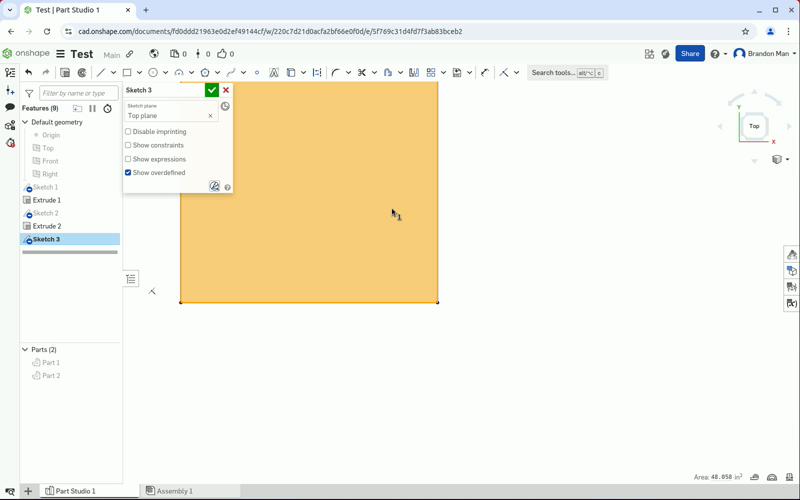
scroll(-6)
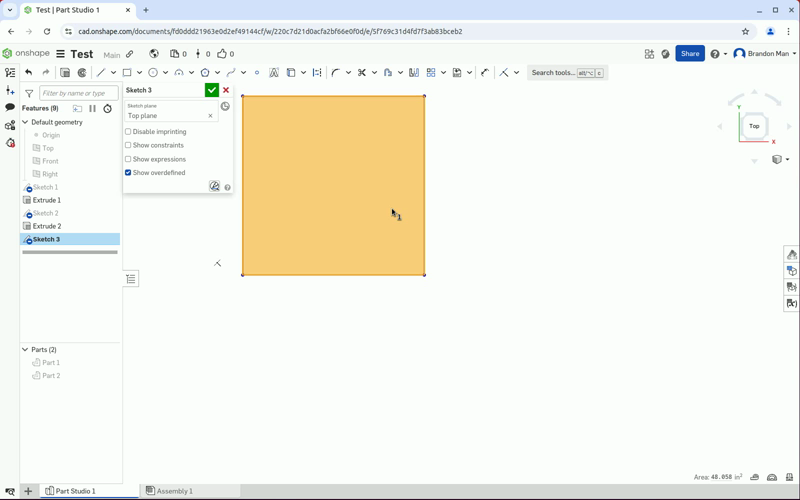
scroll(-6)
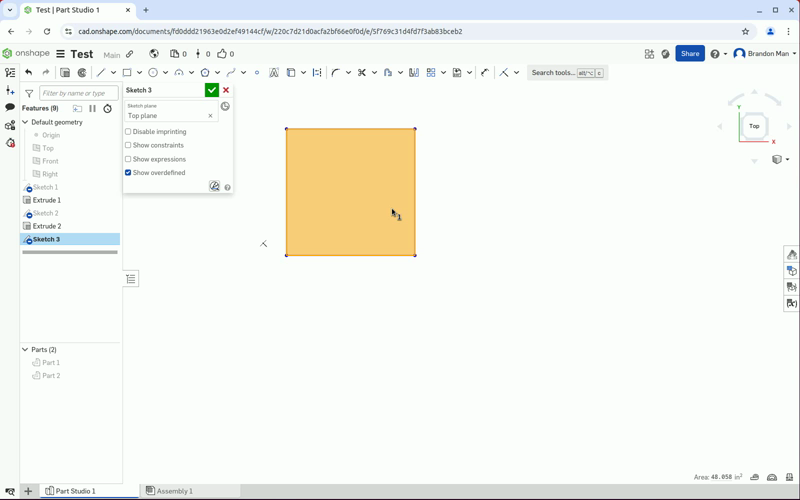
scroll(-6)
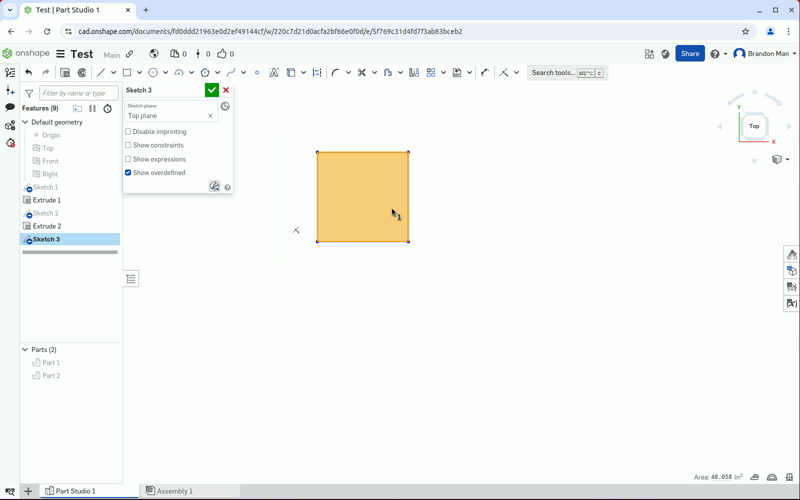
scroll(-6)
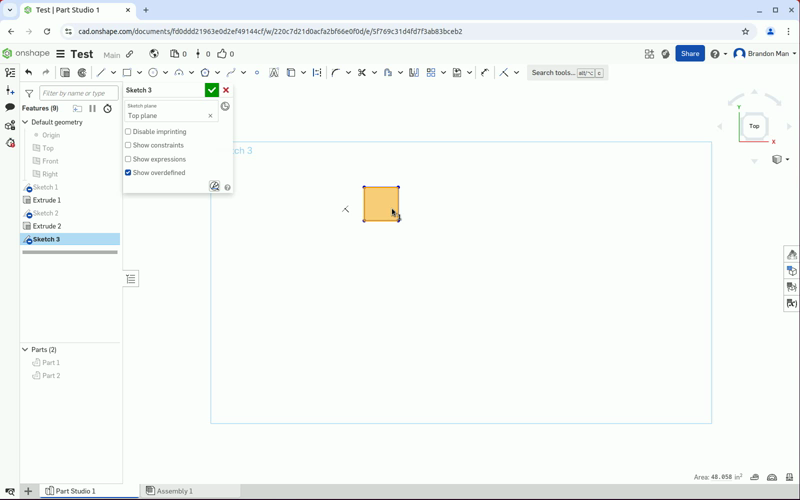
mouse_move(73, 352)
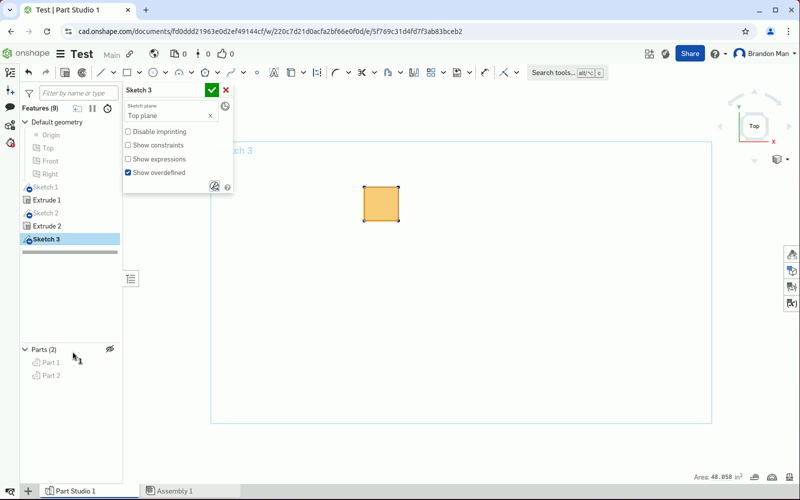
key(shift+y)
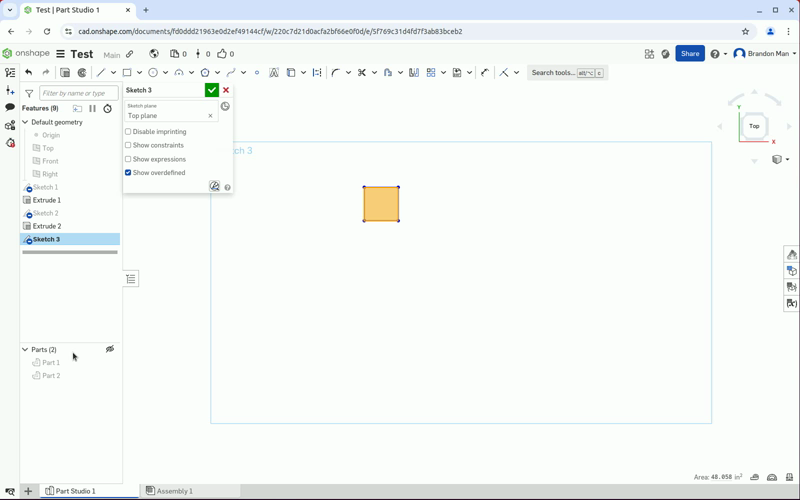
key(shift+e)
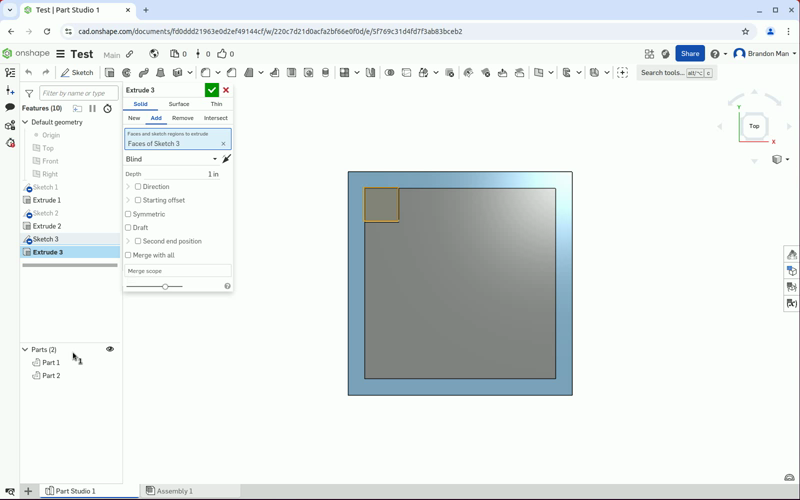
mouse_move(143, 106)
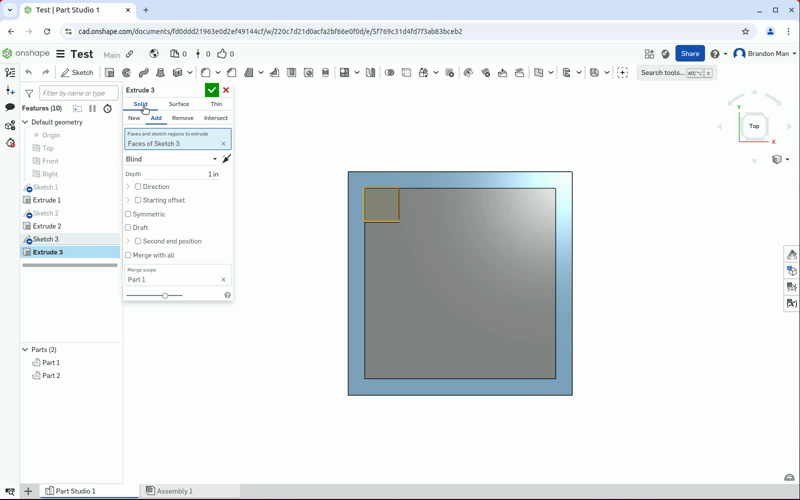
click(143, 106)
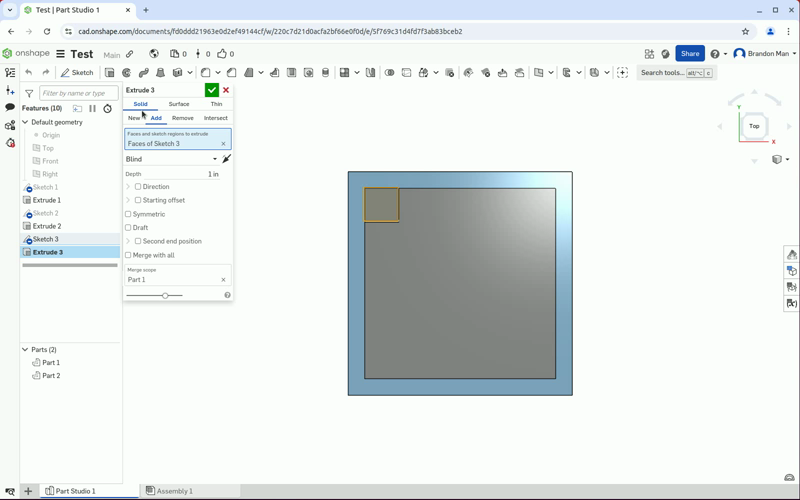
mouse_move(137, 120)
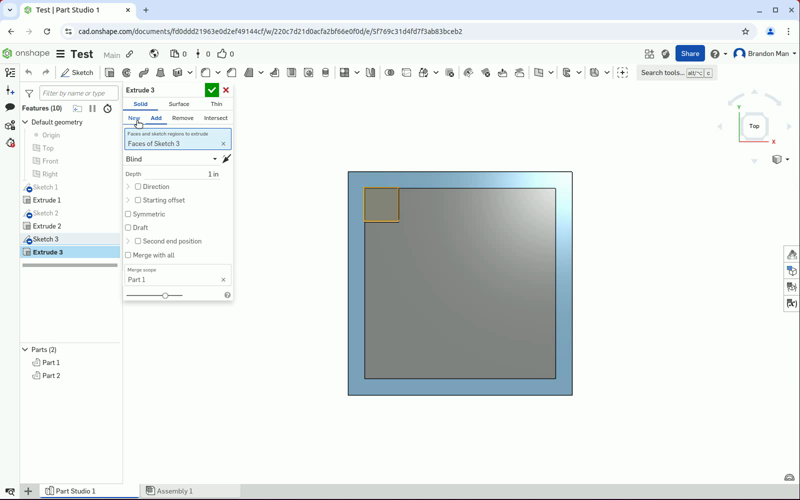
click(137, 120)
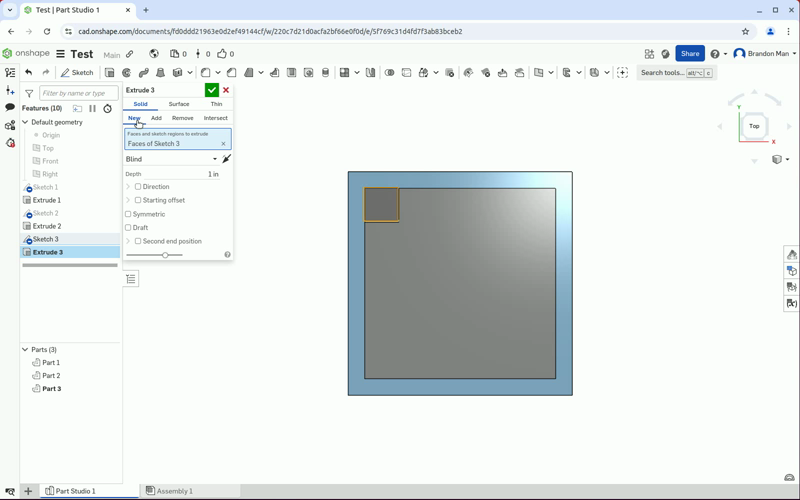
key(tab, 4)
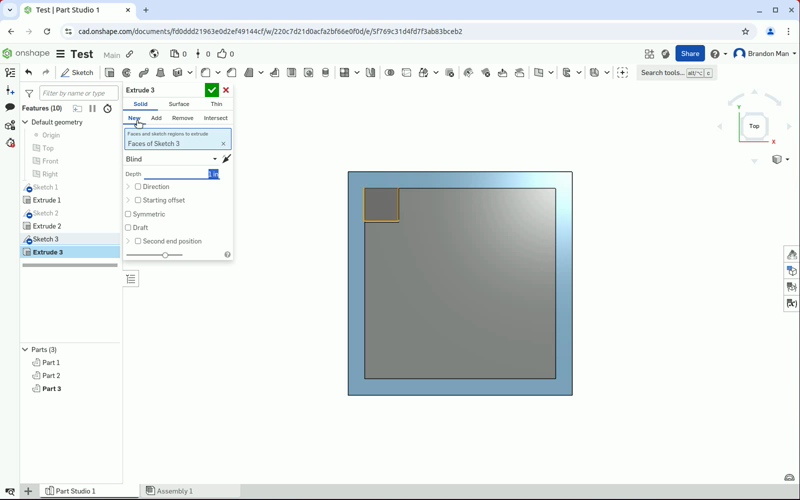
text(3.37)
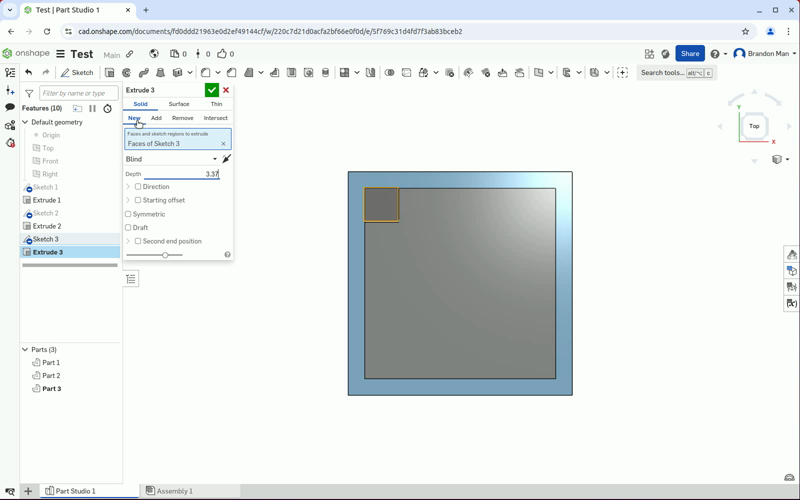
key(enter)
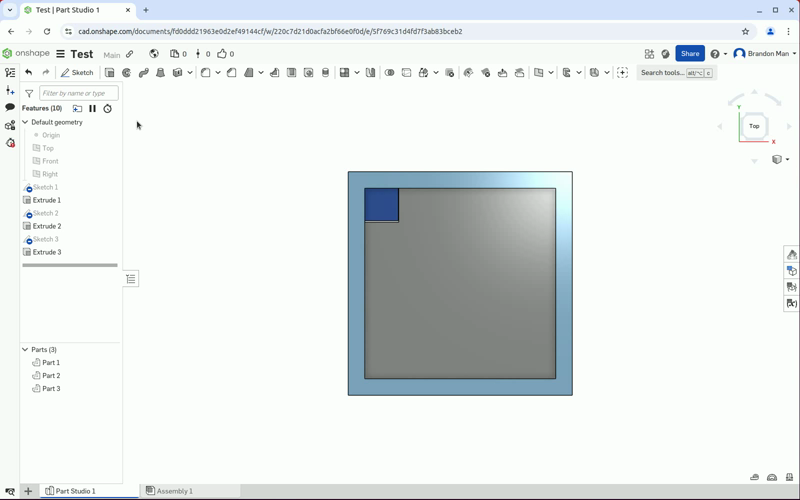
key(shift+h)
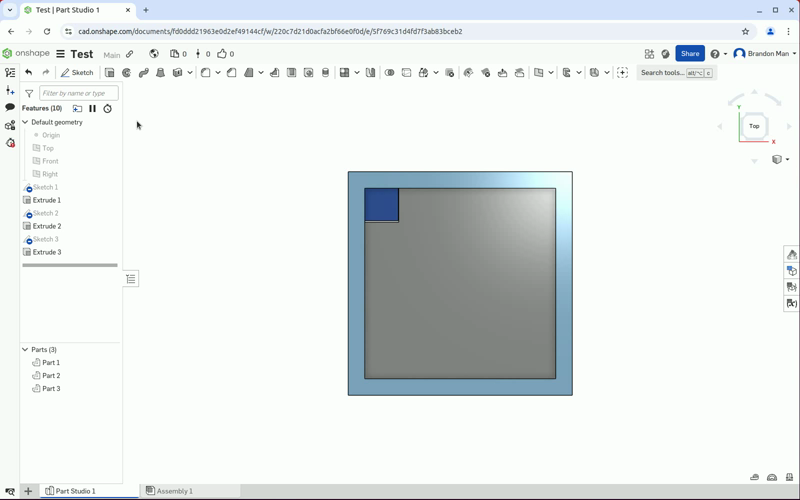
key(shift+h)
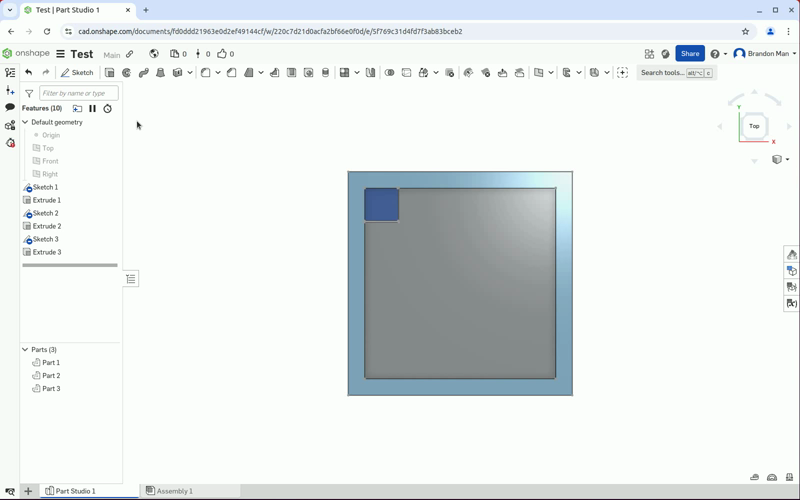
key(shift+7)
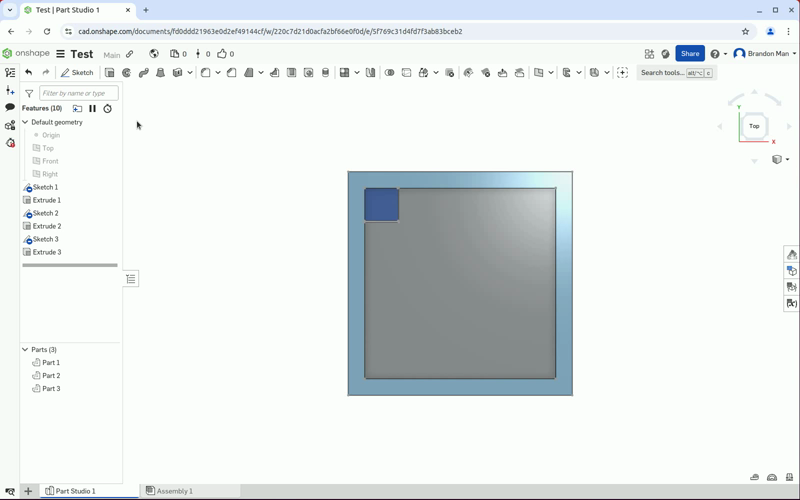
key(up, 3)
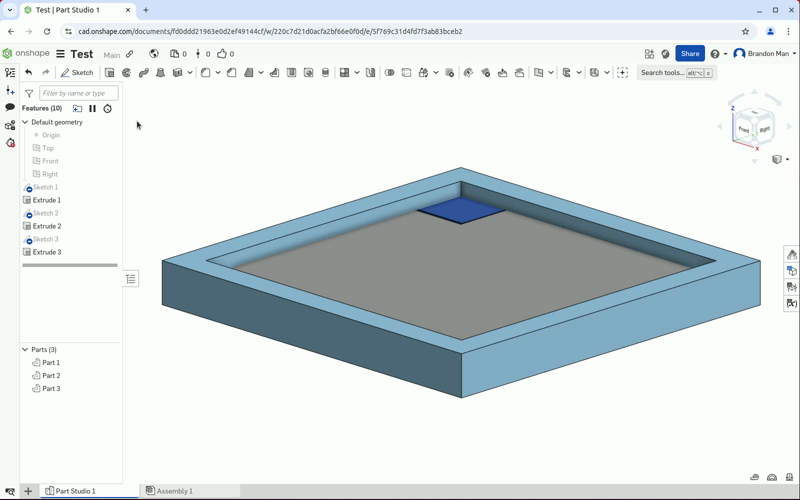
key(left, 3)
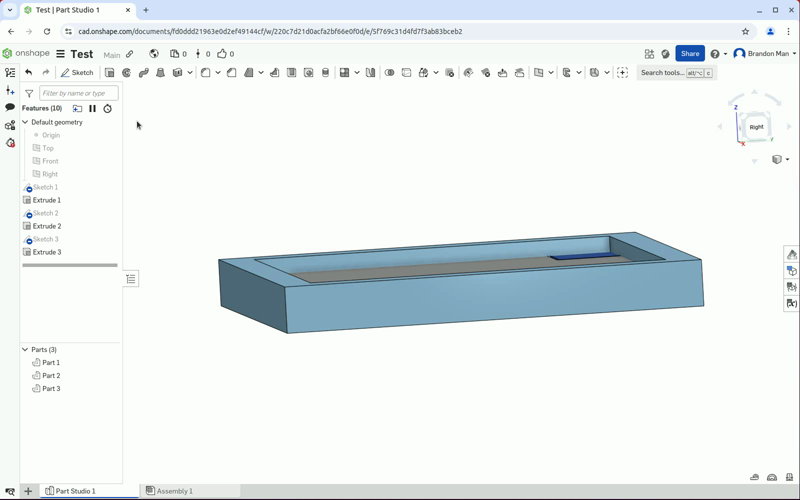
key(right, 3)
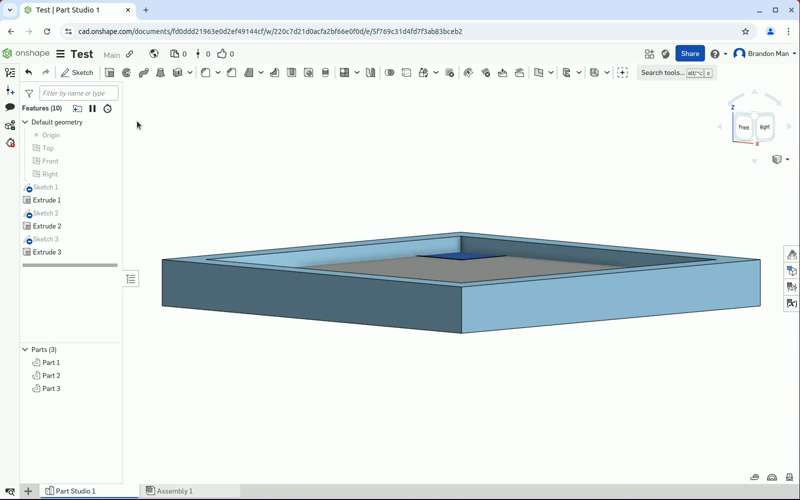
key(down, 3)
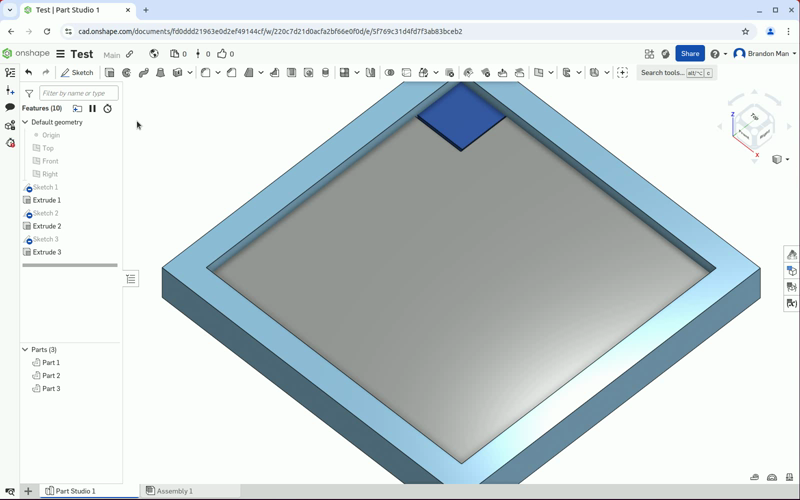
mouse_move(73, 189)
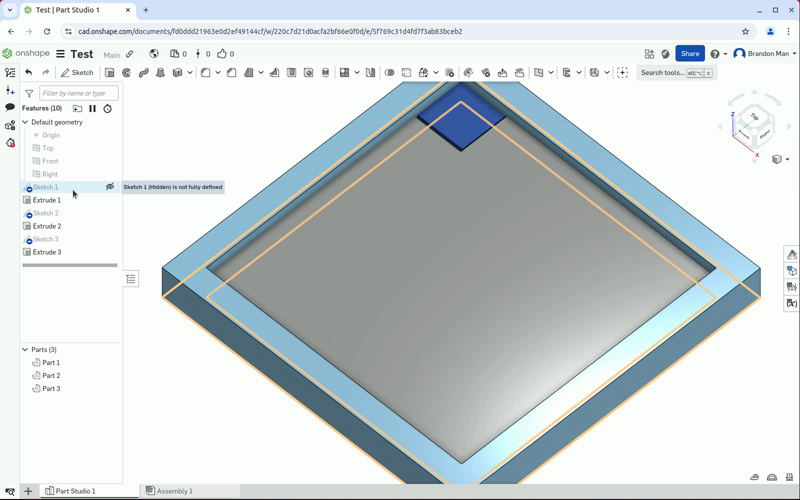
click(73, 189)